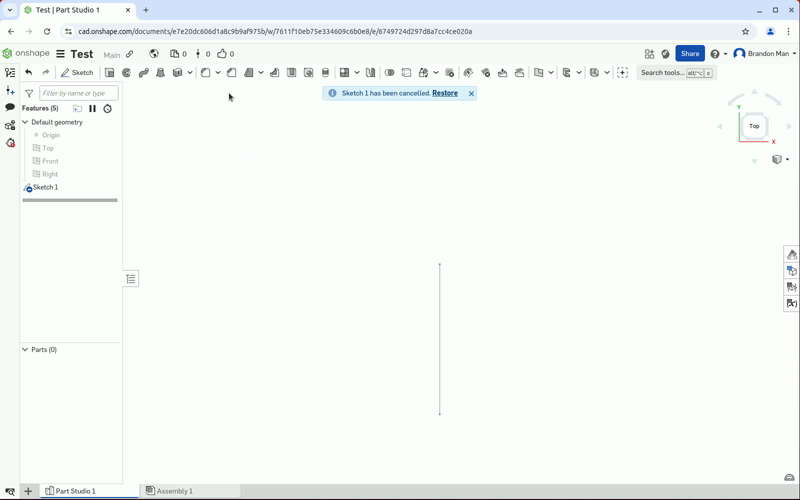
key(shift+h)
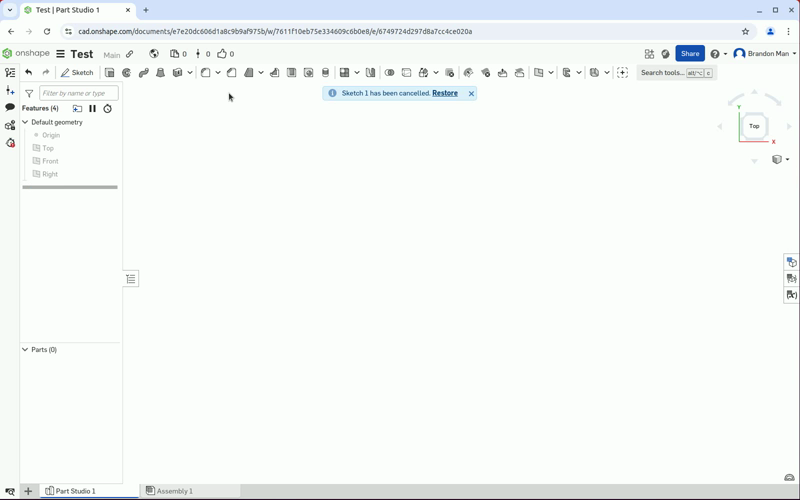
mouse_move(73, 352)
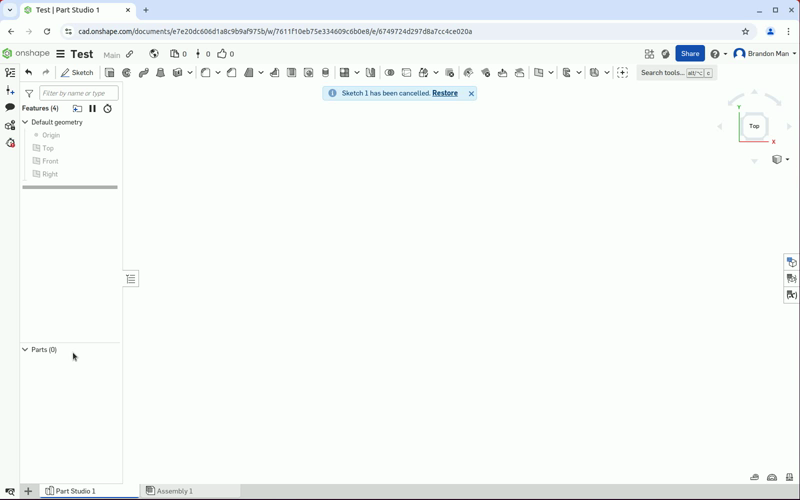
key(y)
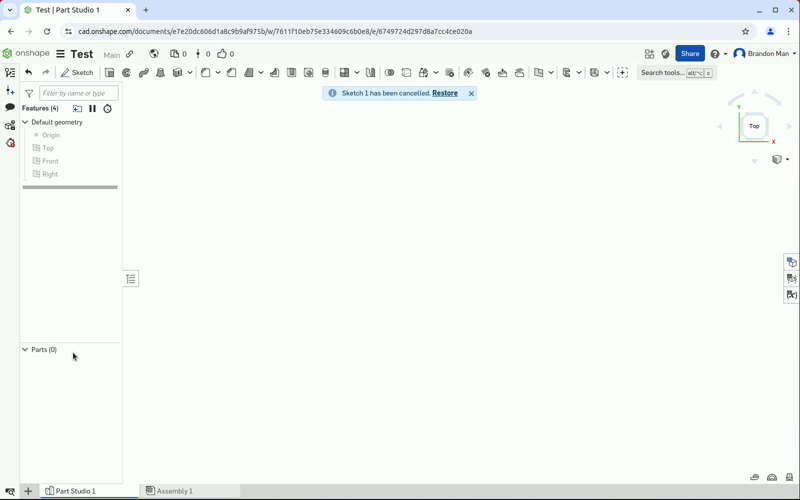
key(shift+p)
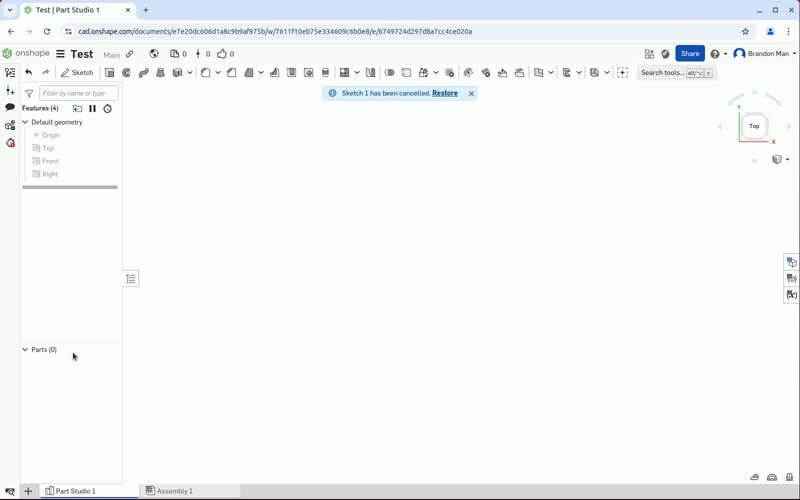
key(space)
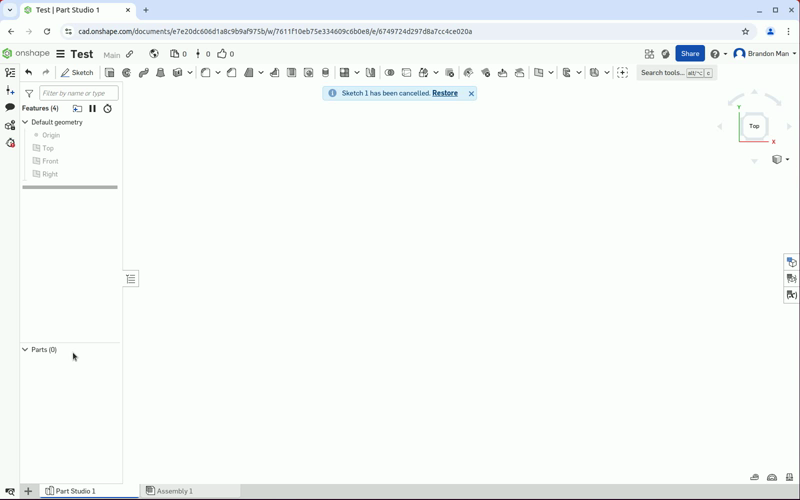
key_down(shift)
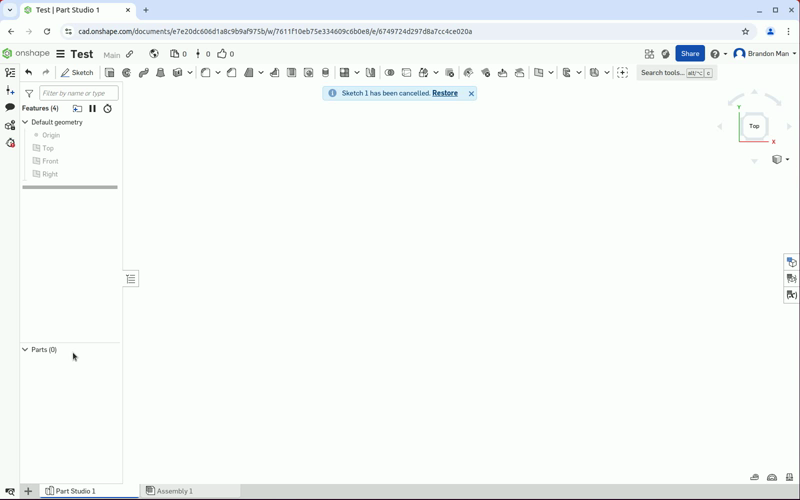
key(up)
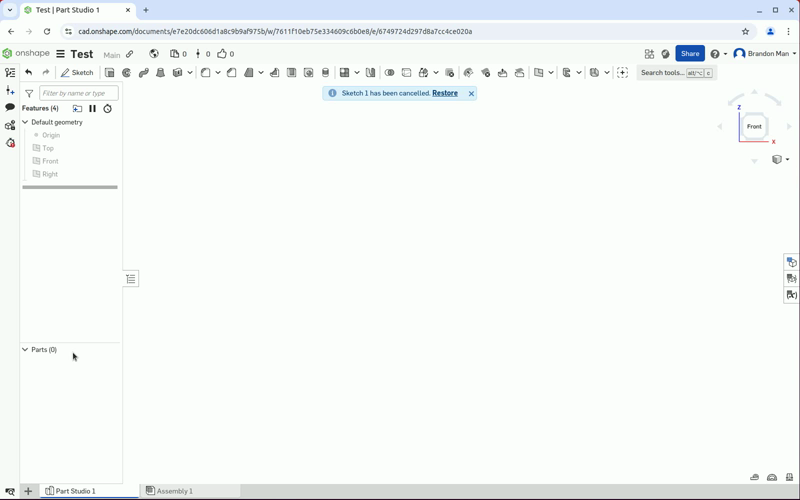
key_up(shift)
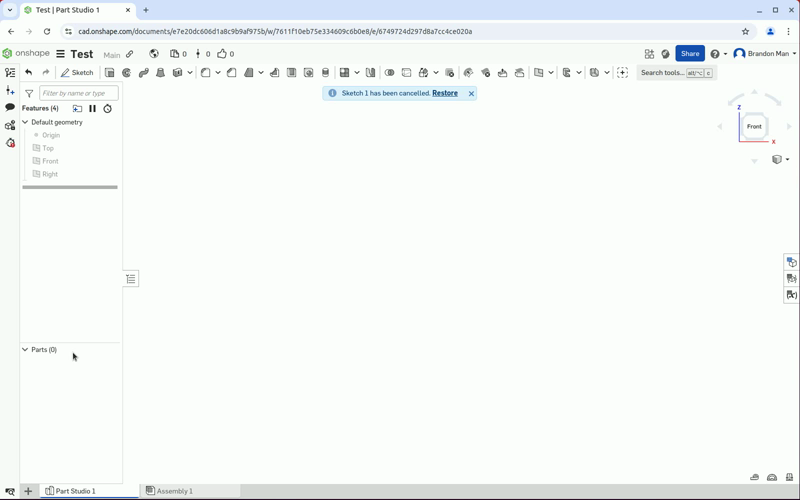
mouse_move(73, 352)
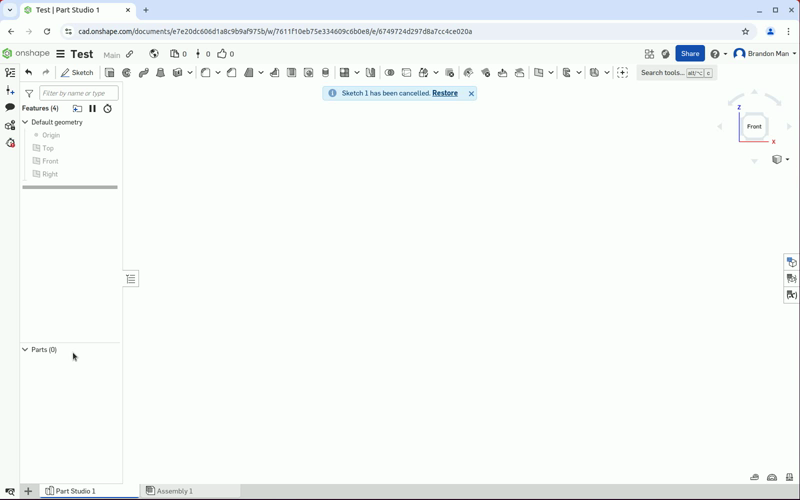
key(shift+y)
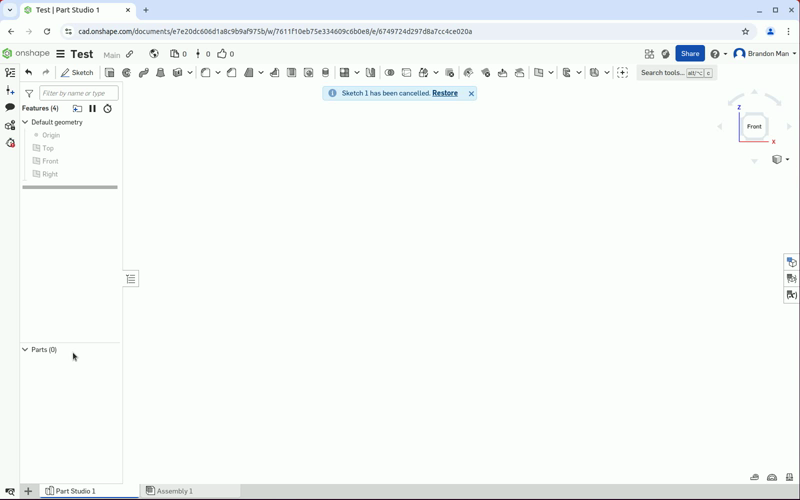
key(shift+s)
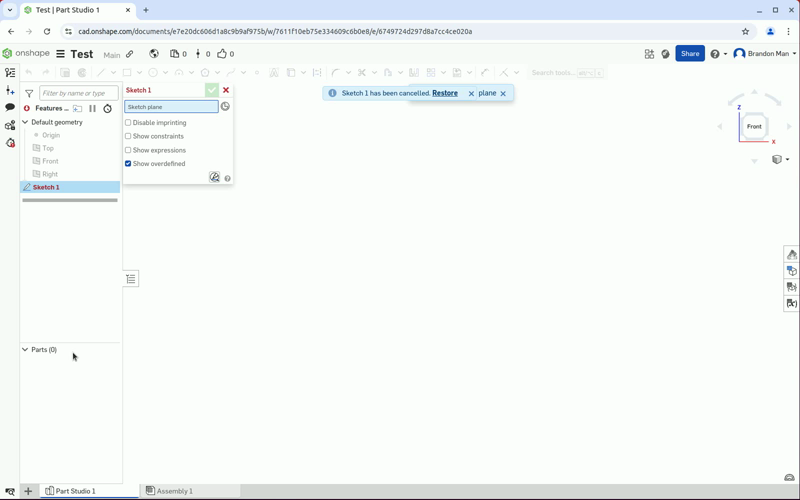
mouse_move(73, 163)
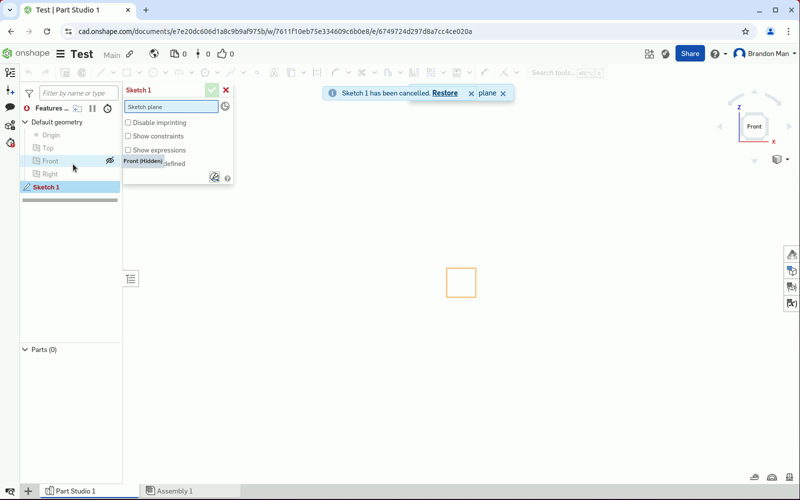
click(73, 163)
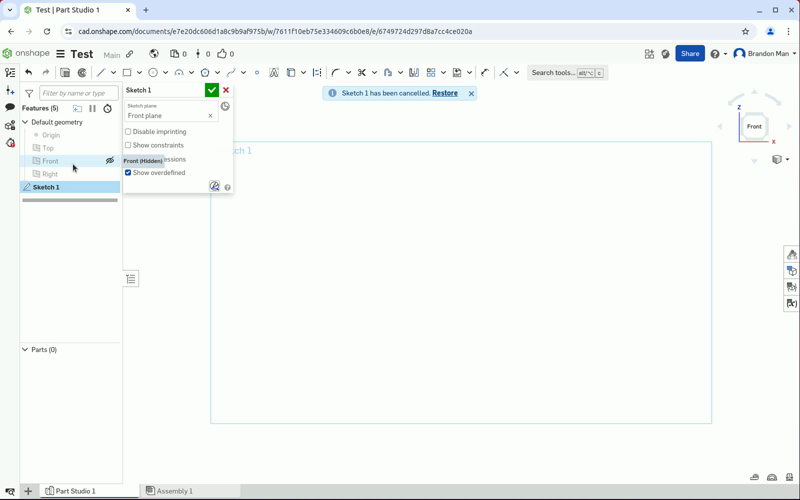
mouse_move(73, 352)
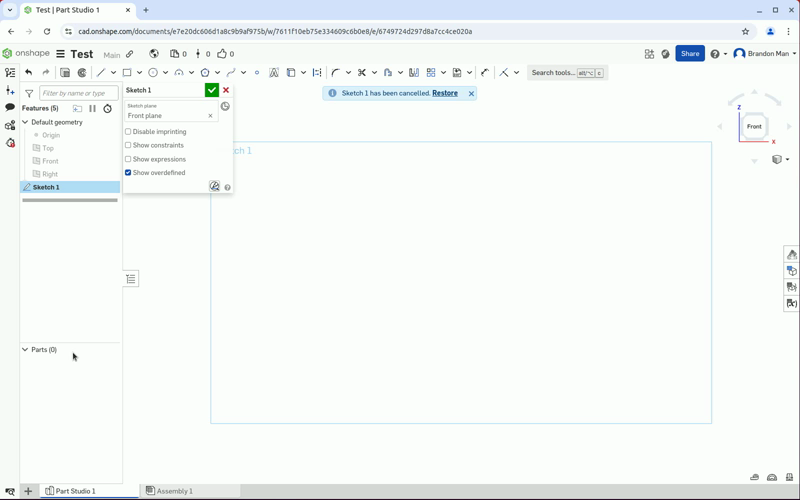
key(y)
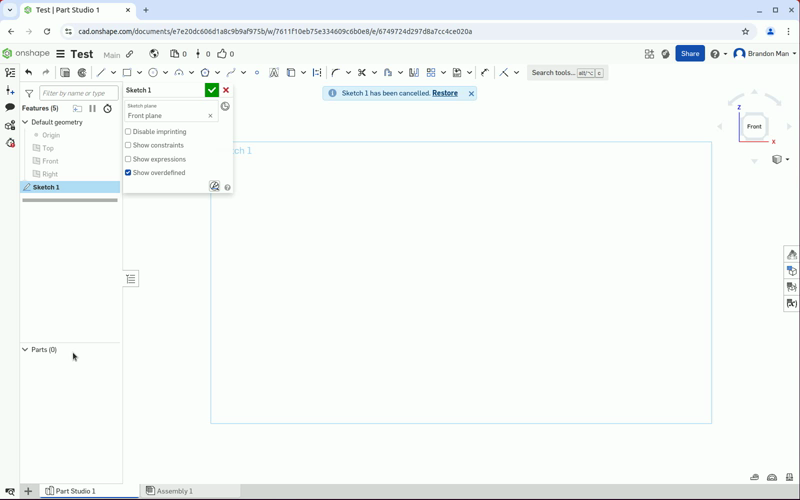
key(a)
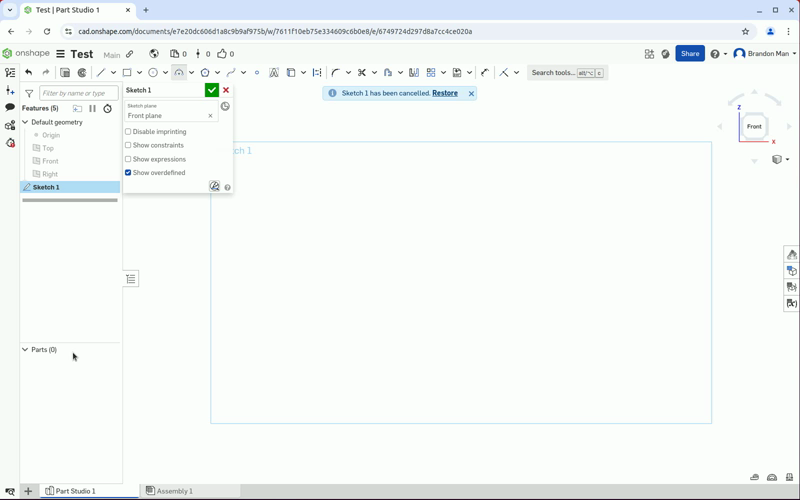
key_down(shift)
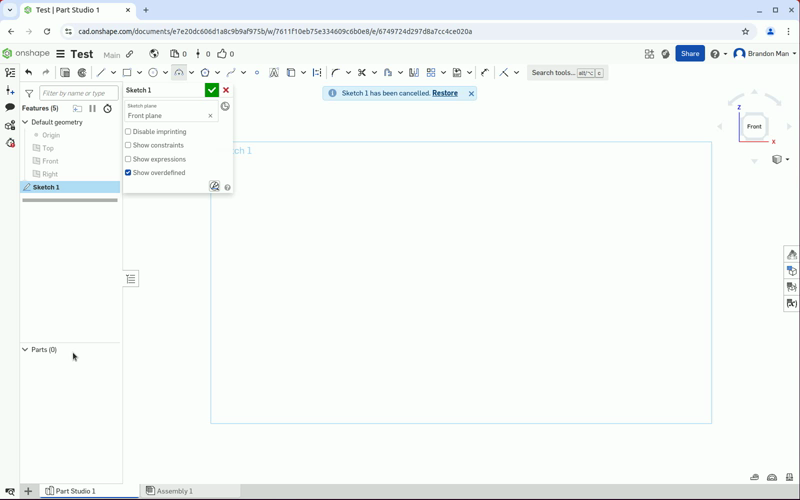
mouse_move(429, 363)
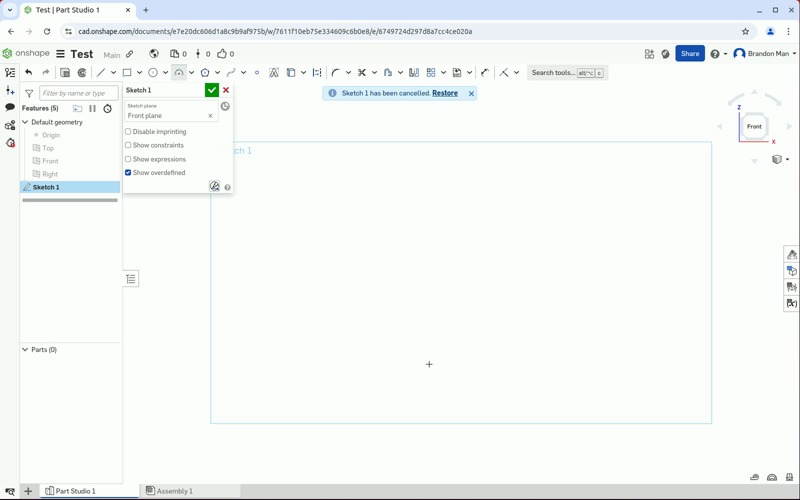
click(429, 363)
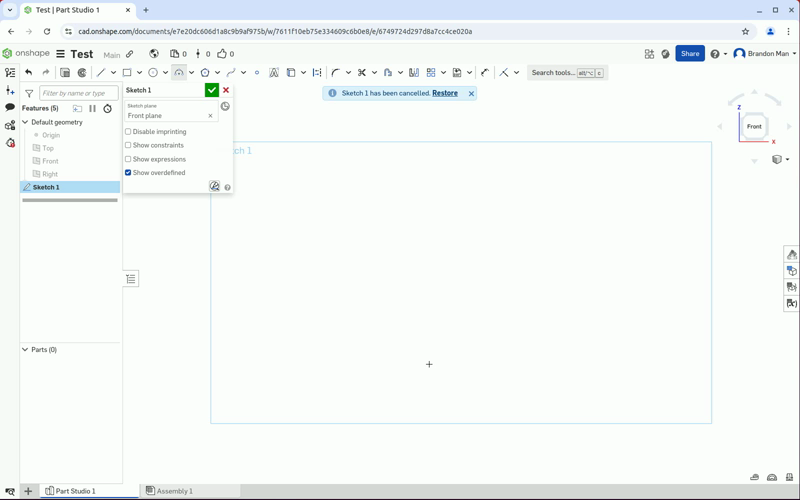
key_up(shift)
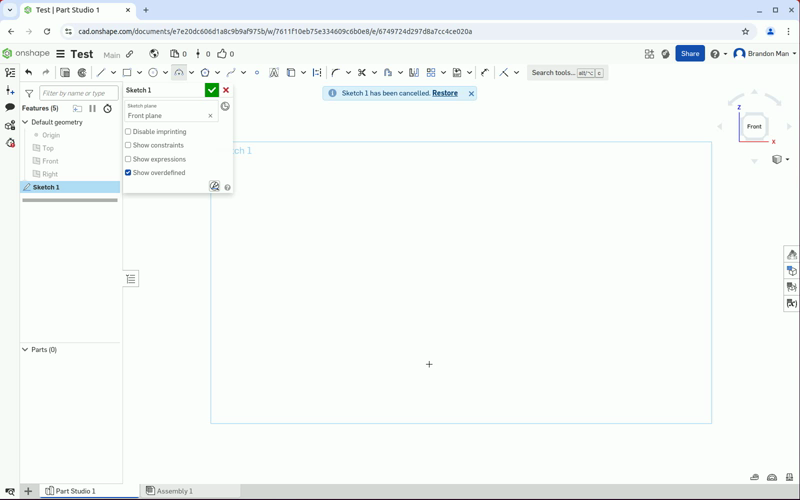
key_down(shift)
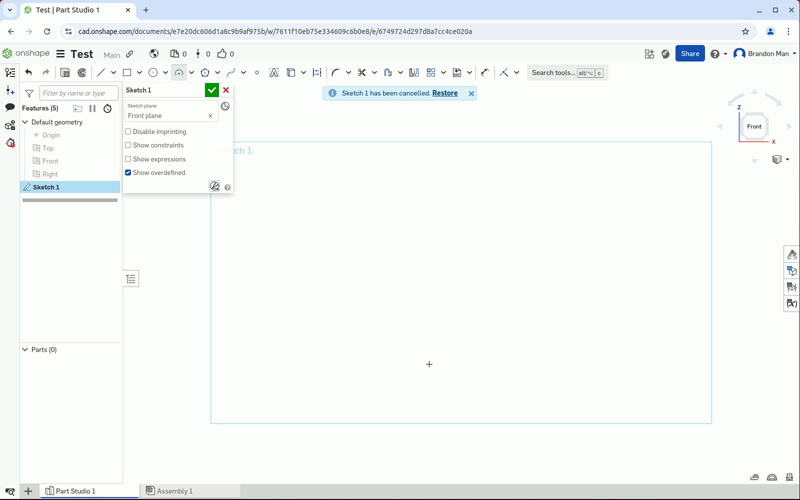
mouse_move(491, 363)
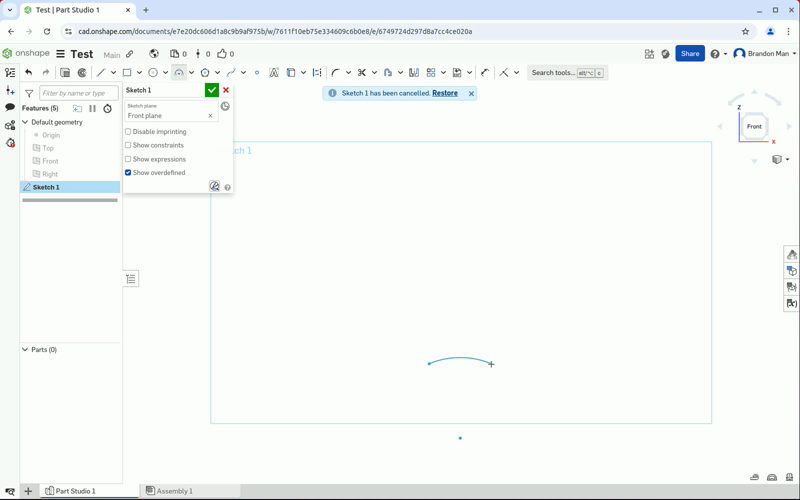
click(491, 363)
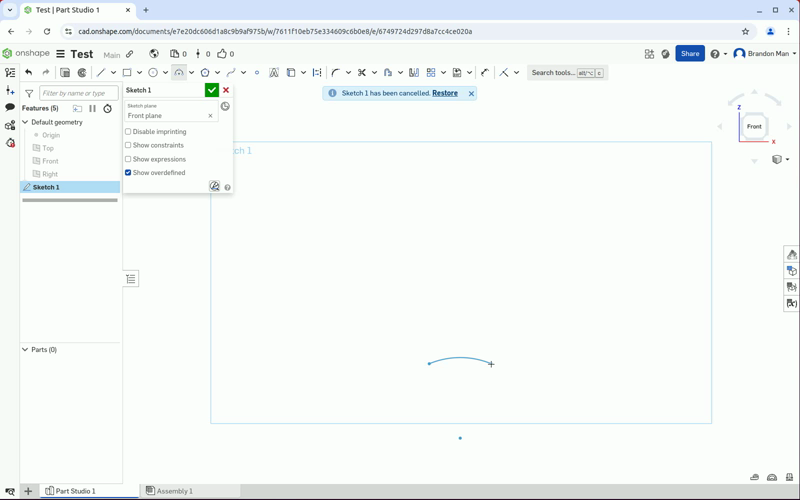
mouse_move(460, 394)
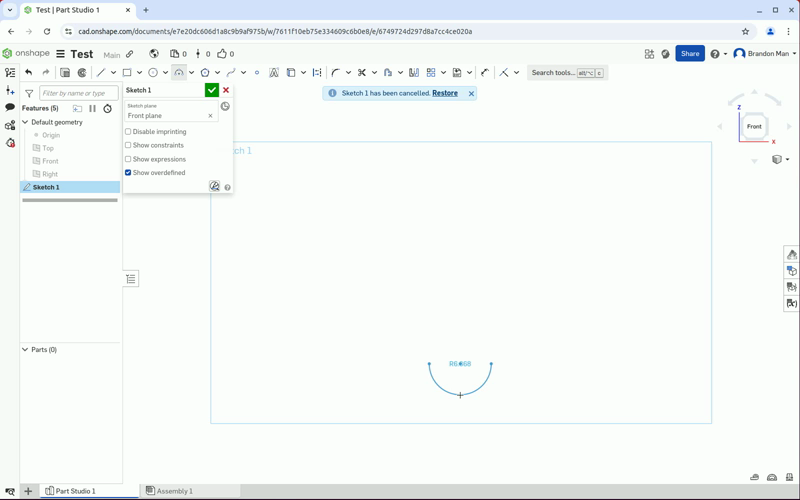
click(460, 394)
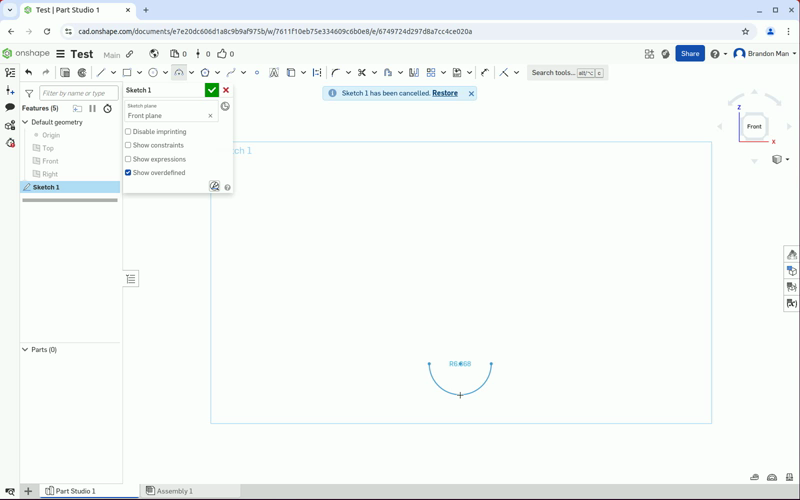
key_up(shift)
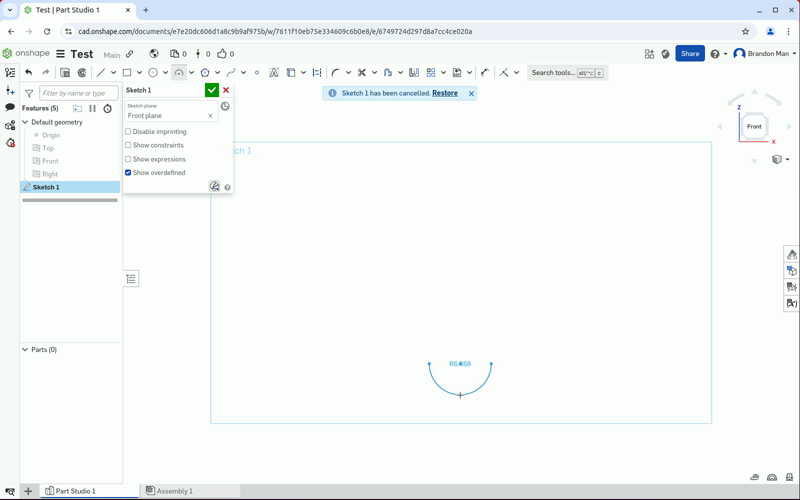
key(esc)
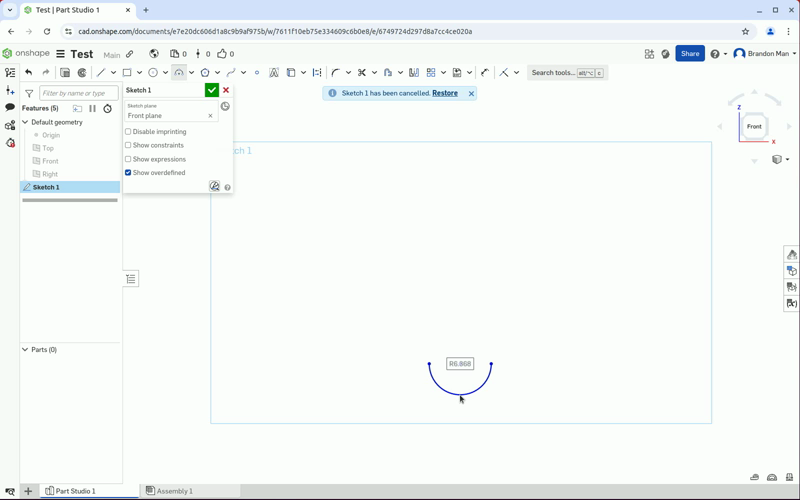
key(l)
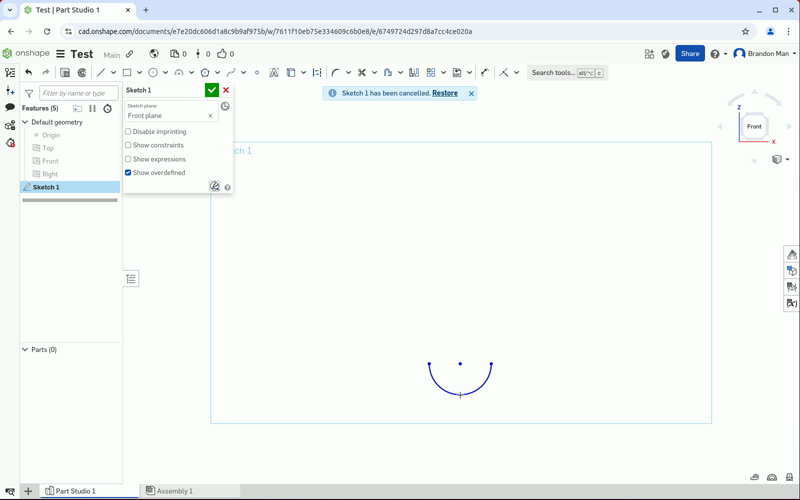
mouse_move(491, 363)
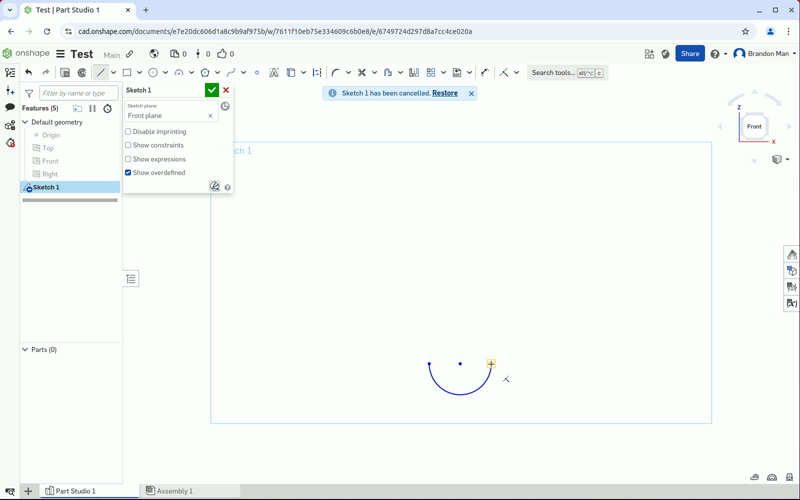
click(491, 363)
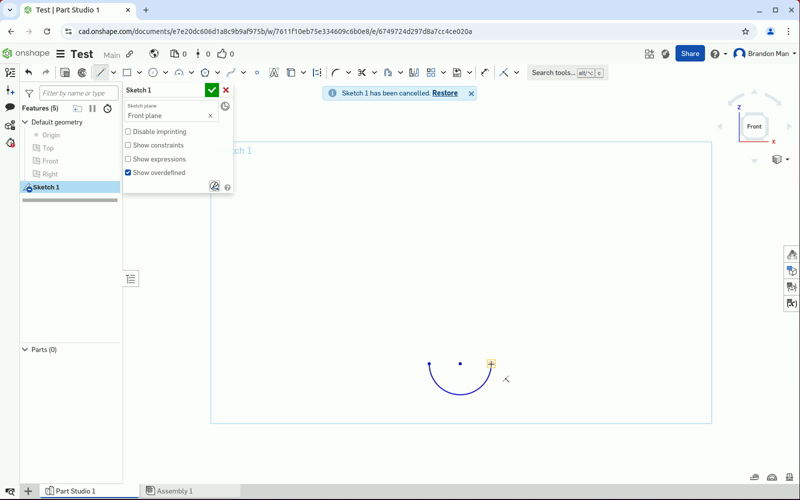
key_down(shift)
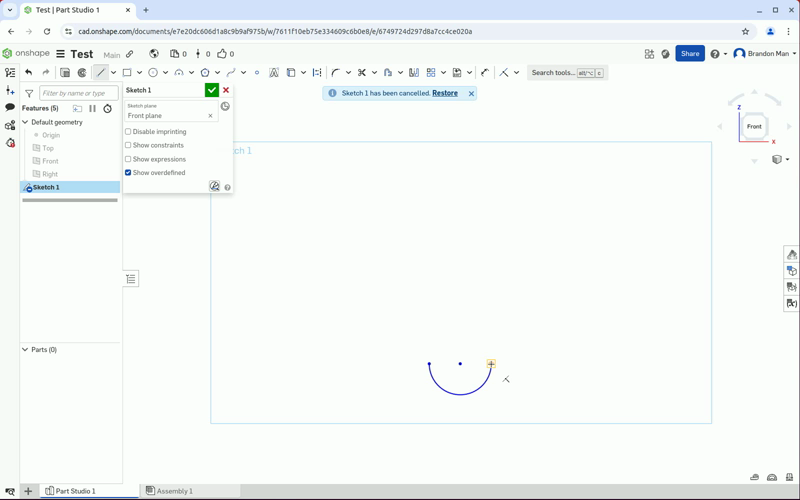
mouse_move(491, 231)
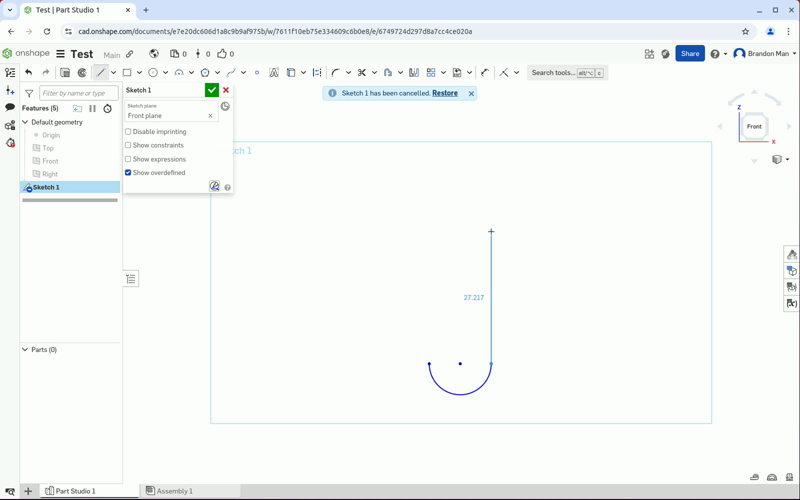
click(491, 231)
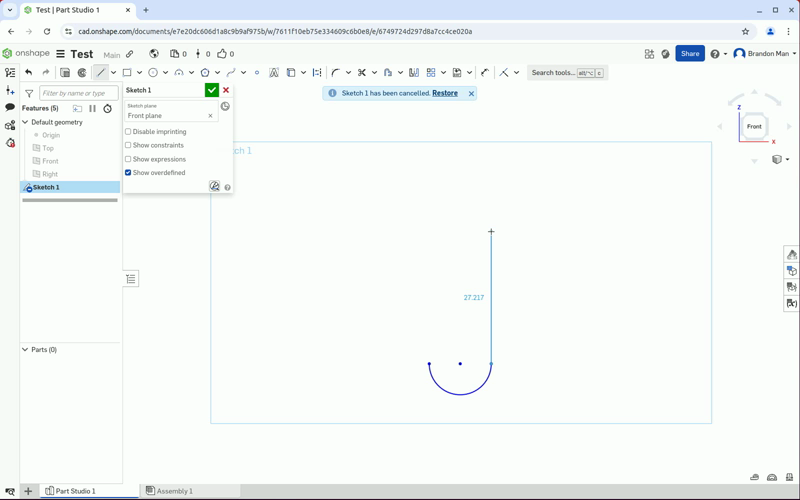
key_up(shift)
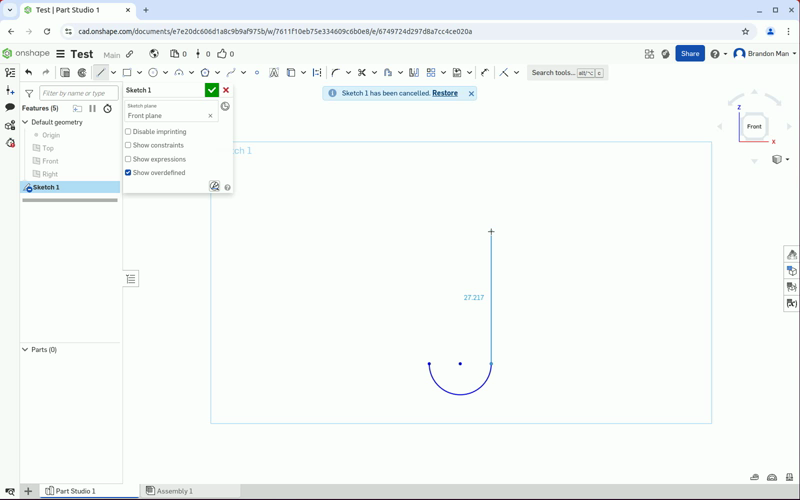
key(esc)
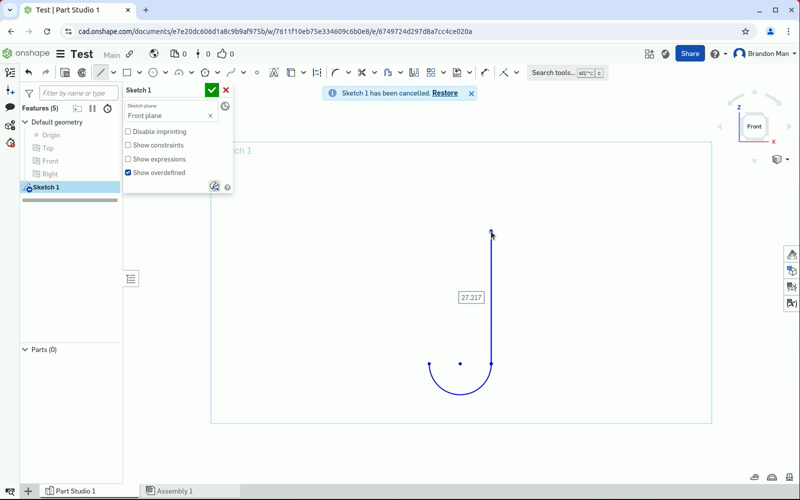
key(a)
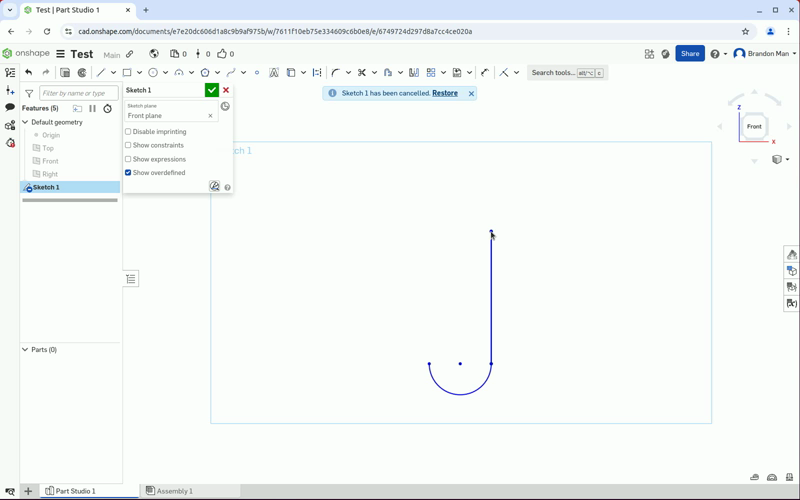
mouse_move(491, 231)
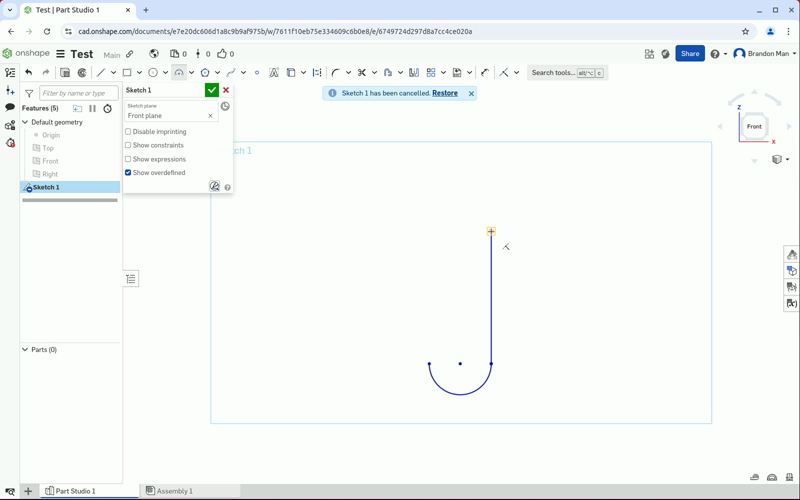
click(491, 231)
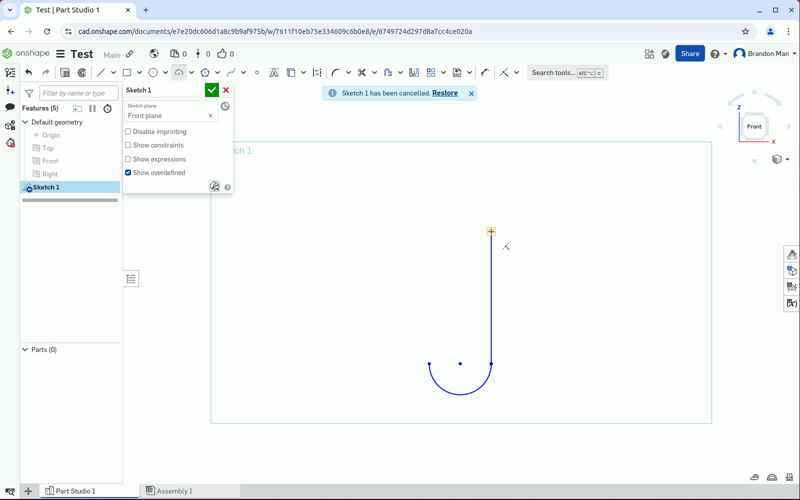
key_down(shift)
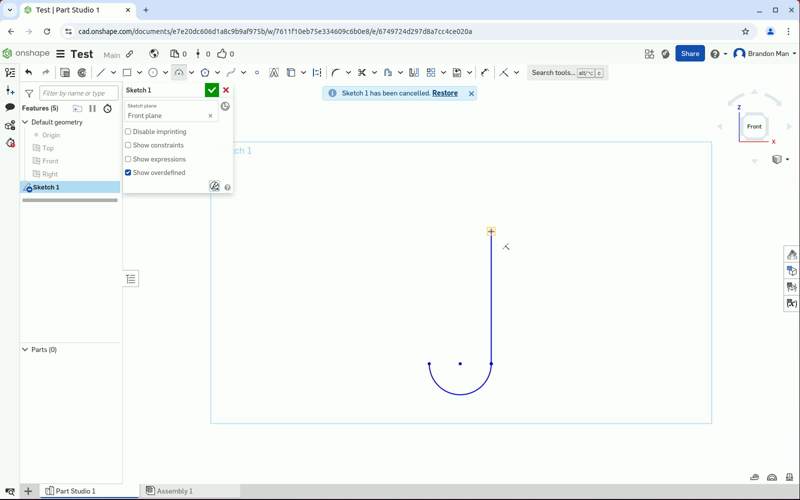
mouse_move(429, 231)
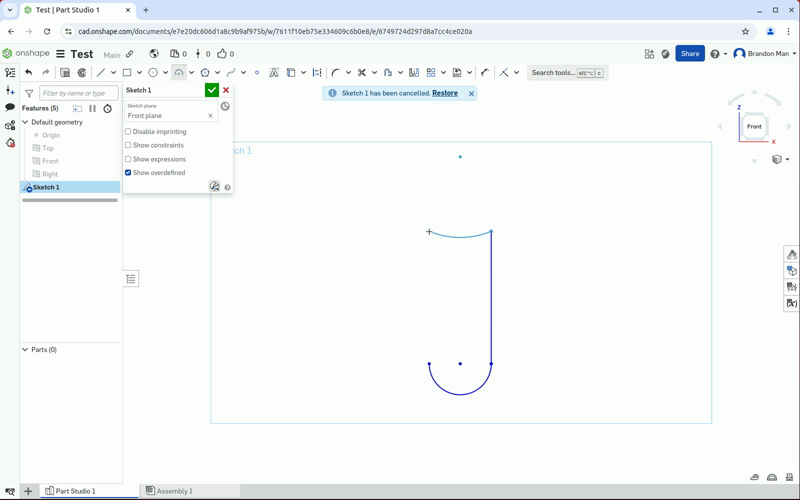
click(429, 231)
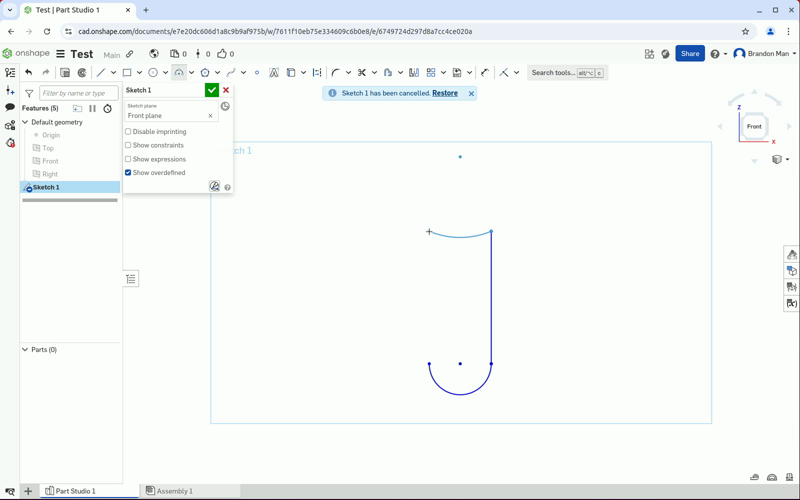
mouse_move(460, 200)
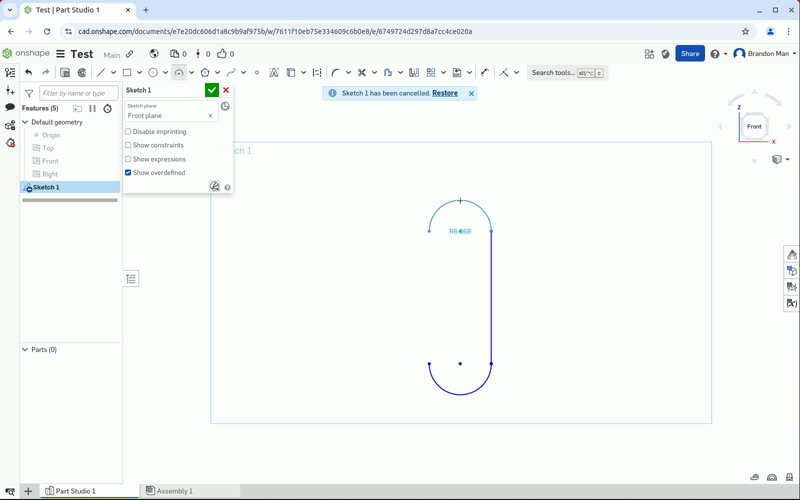
click(460, 200)
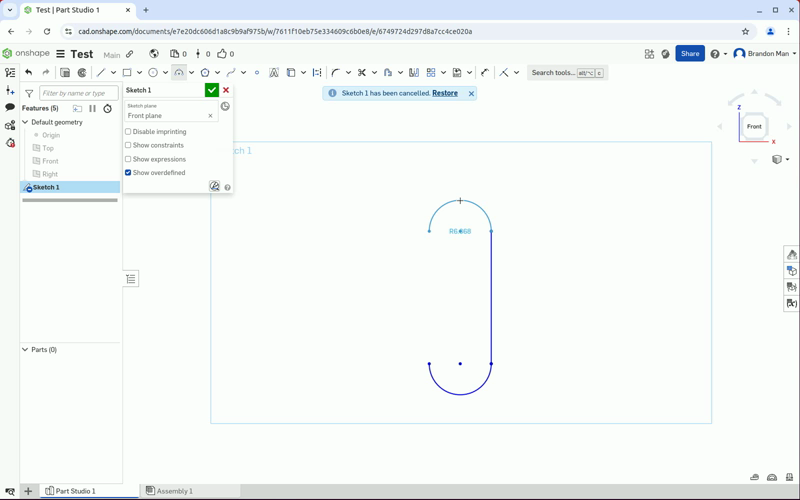
key_up(shift)
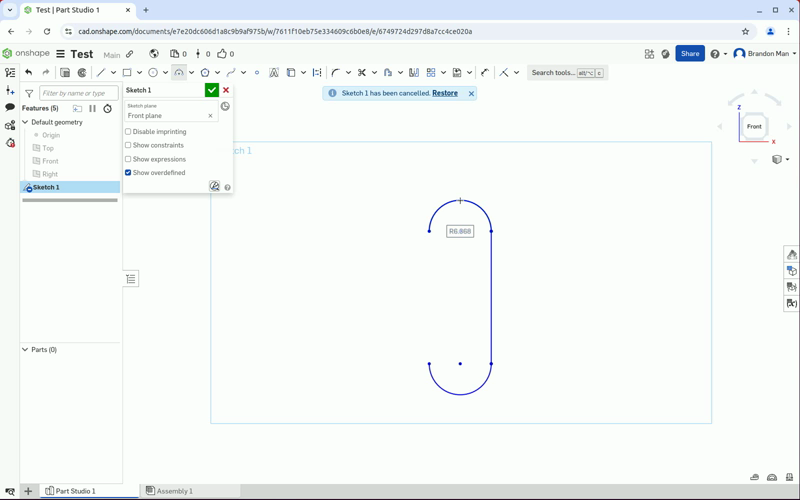
key(esc)
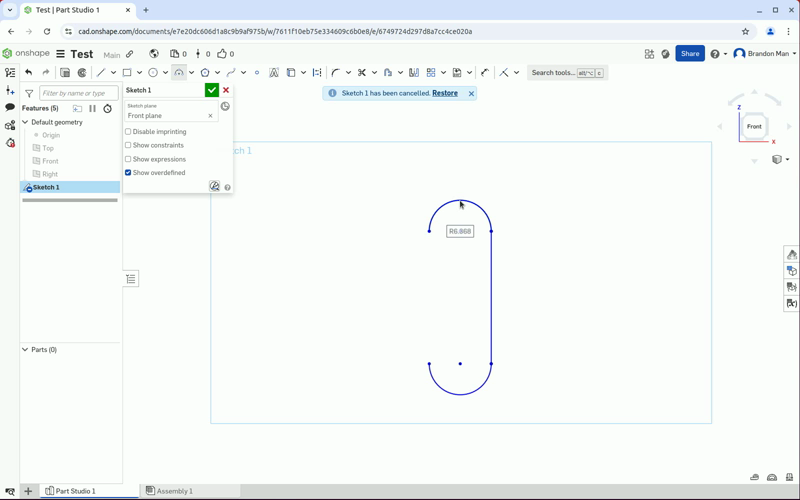
key(l)
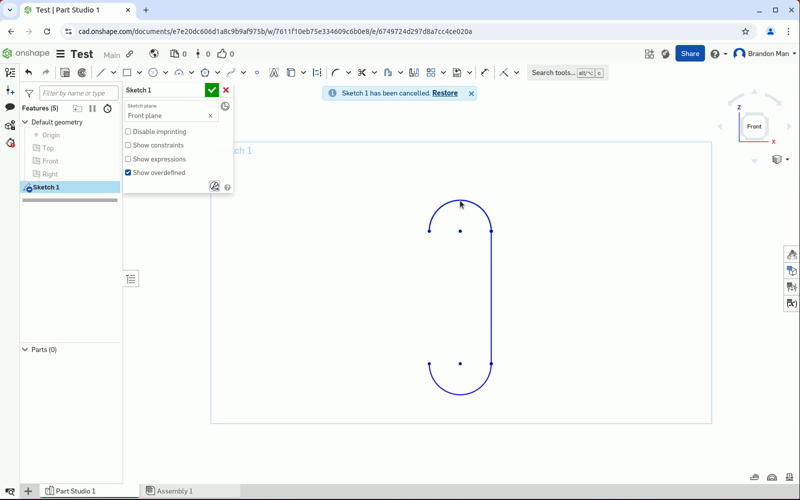
mouse_move(429, 231)
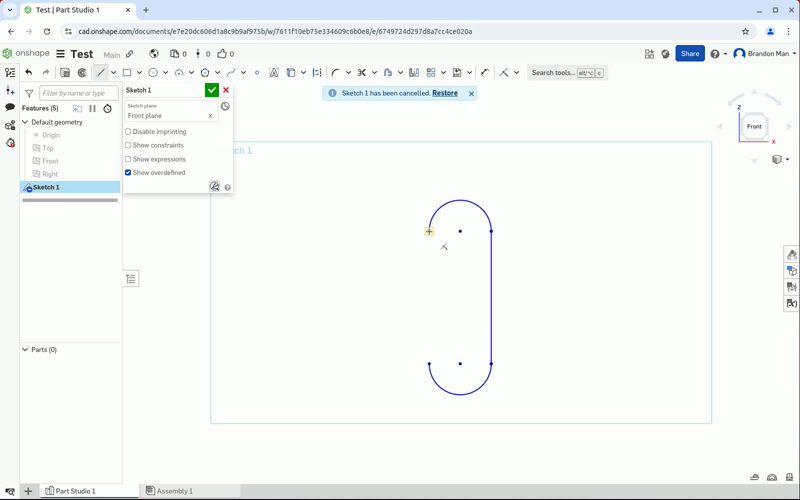
click(429, 231)
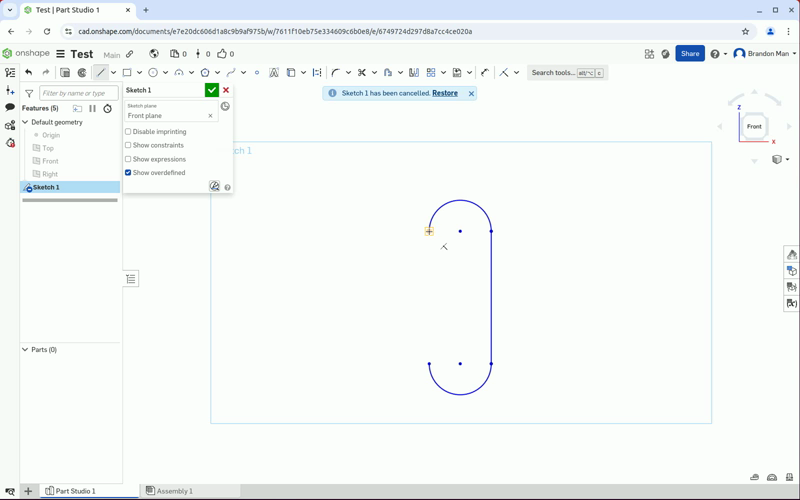
key_down(shift)
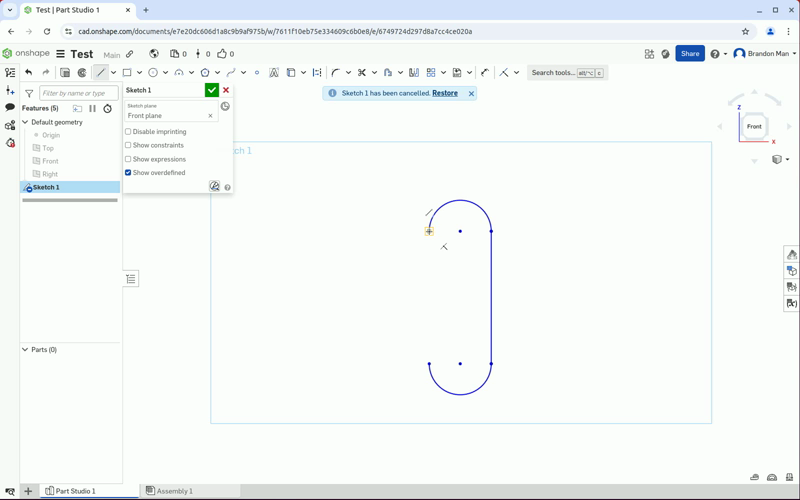
mouse_move(429, 363)
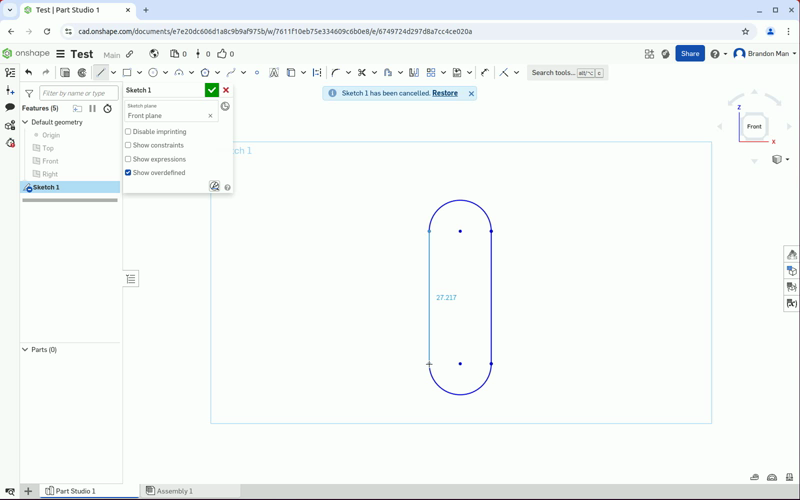
key_up(shift)
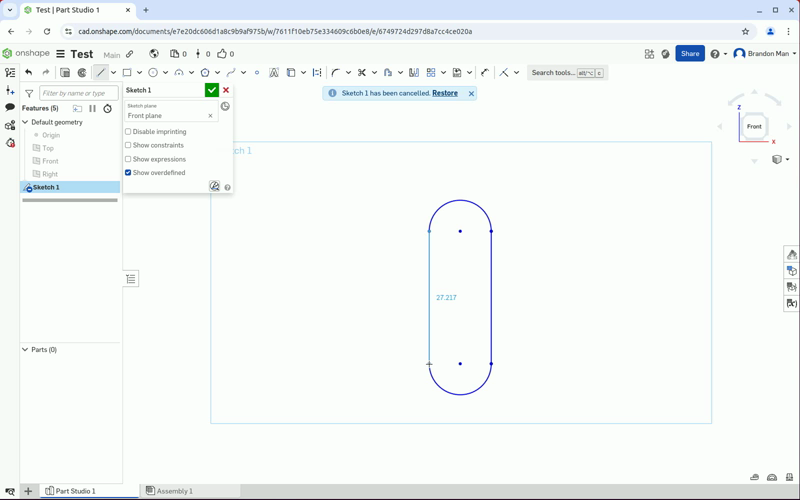
click(429, 363)
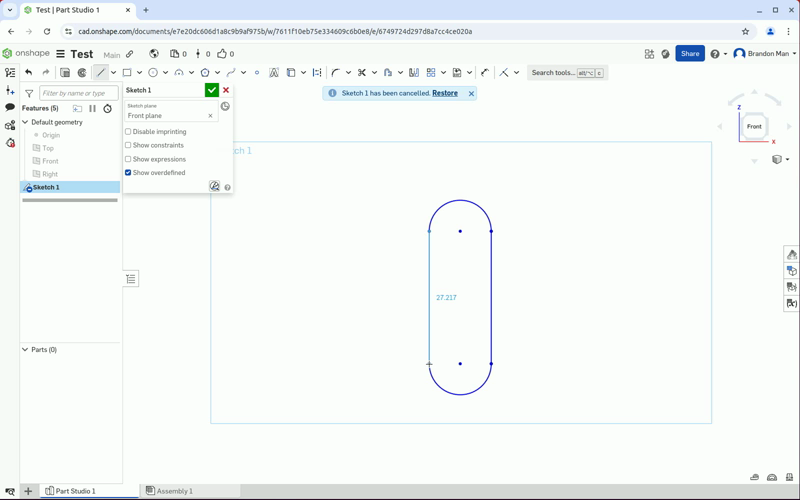
key(esc)
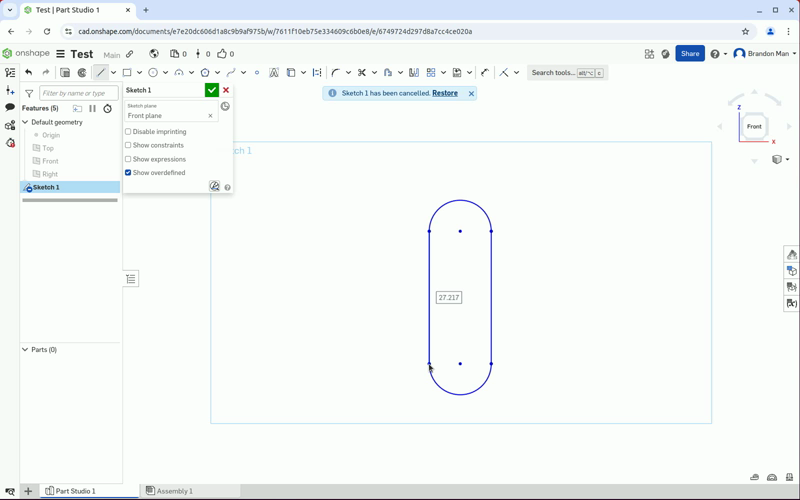
key(a)
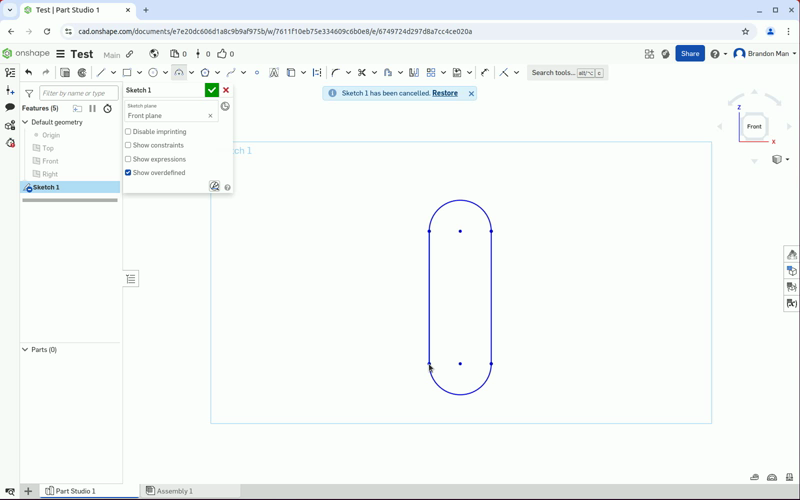
key_down(shift)
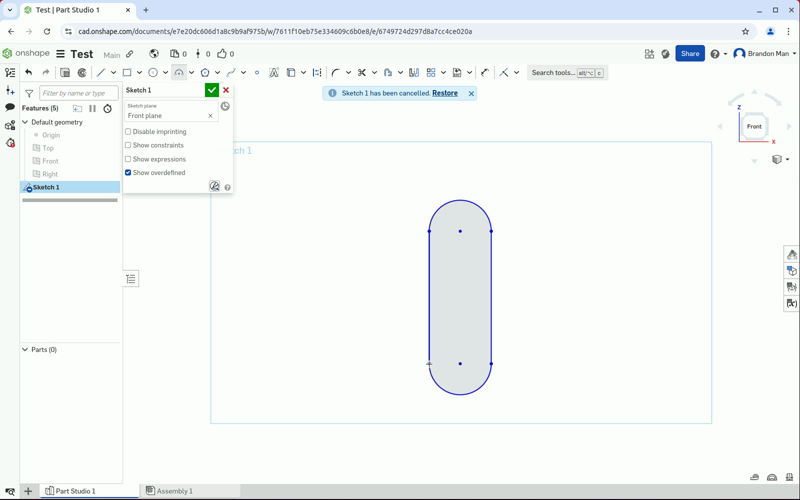
mouse_move(437, 324)
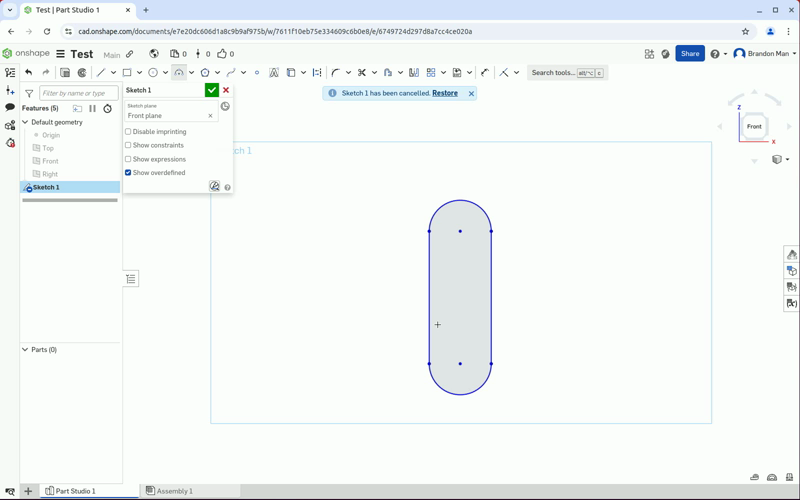
click(437, 324)
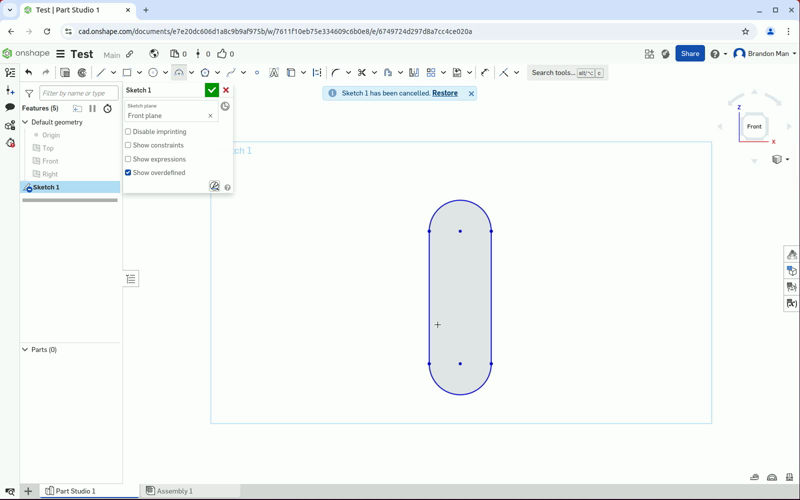
key_up(shift)
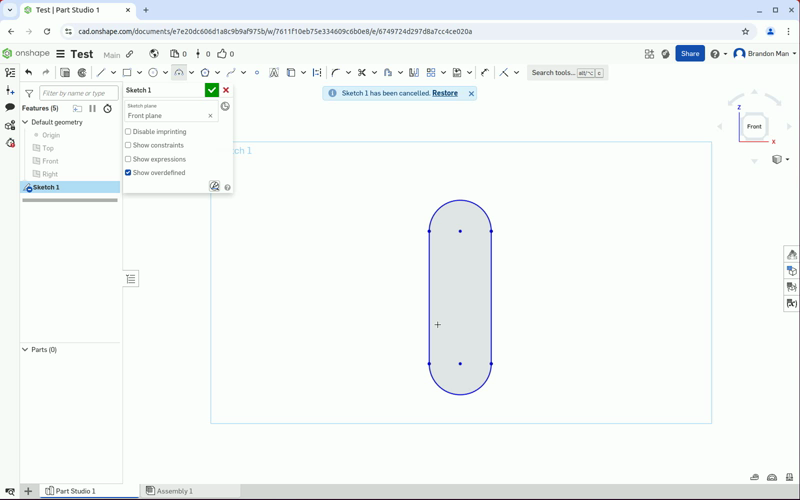
key_down(shift)
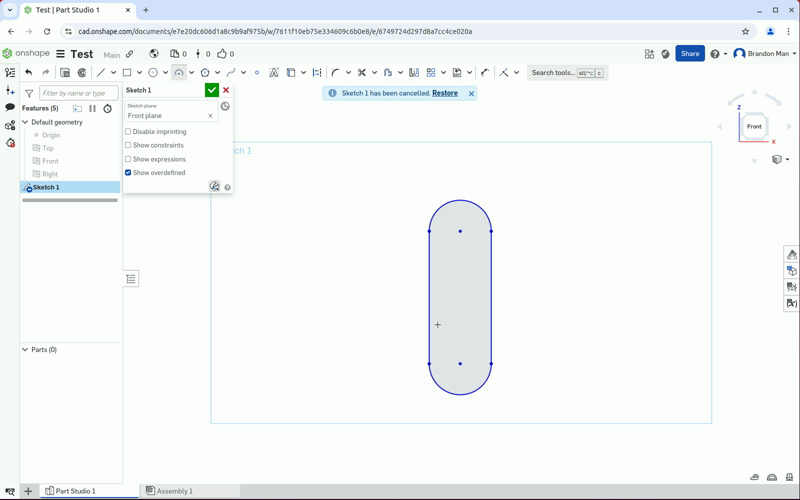
mouse_move(484, 324)
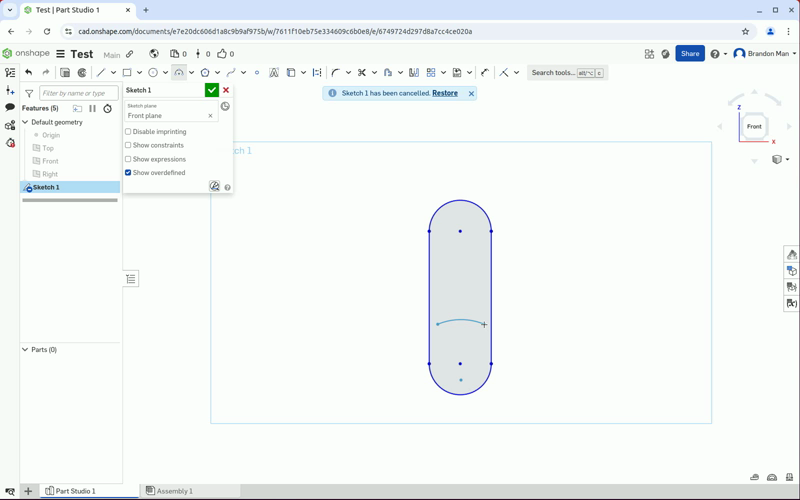
click(484, 324)
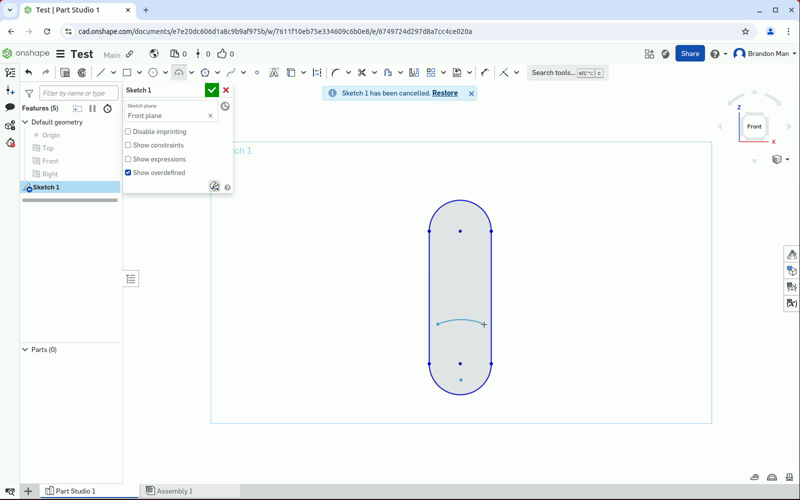
mouse_move(461, 347)
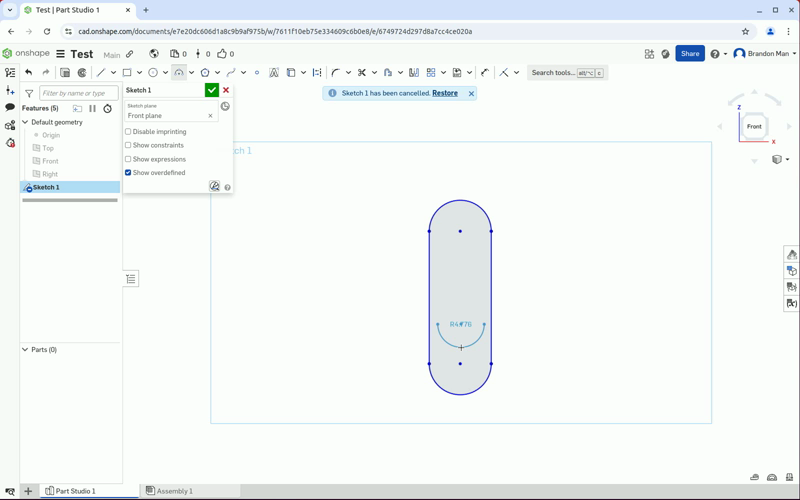
click(461, 347)
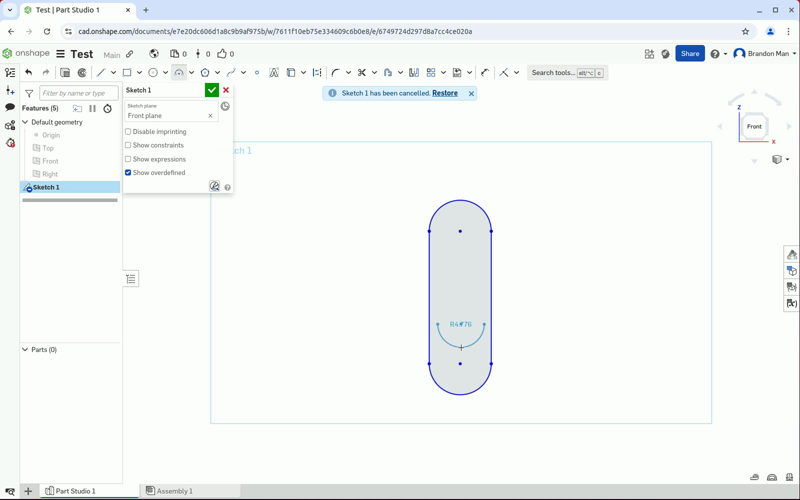
key_up(shift)
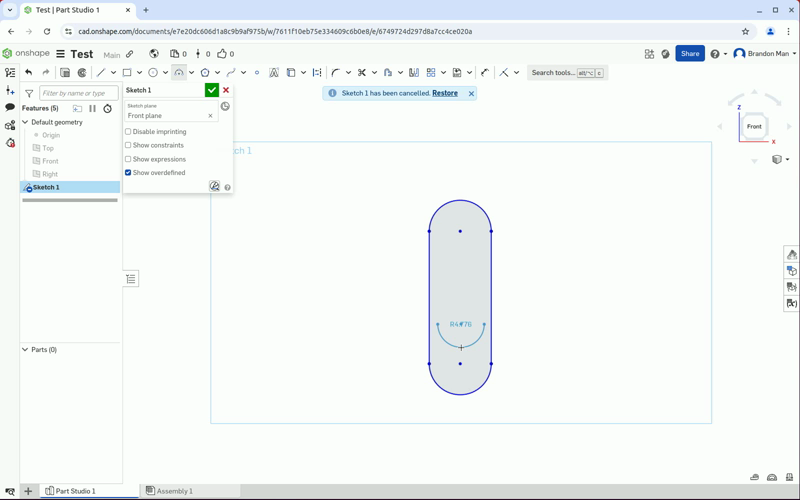
key(esc)
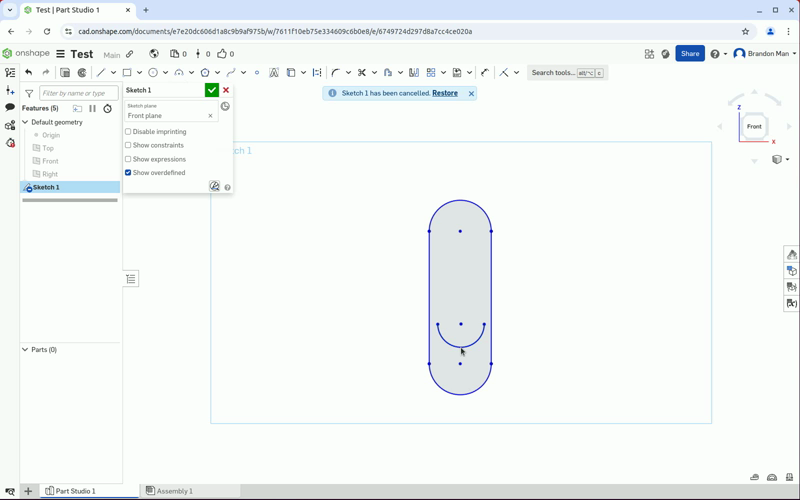
key(l)
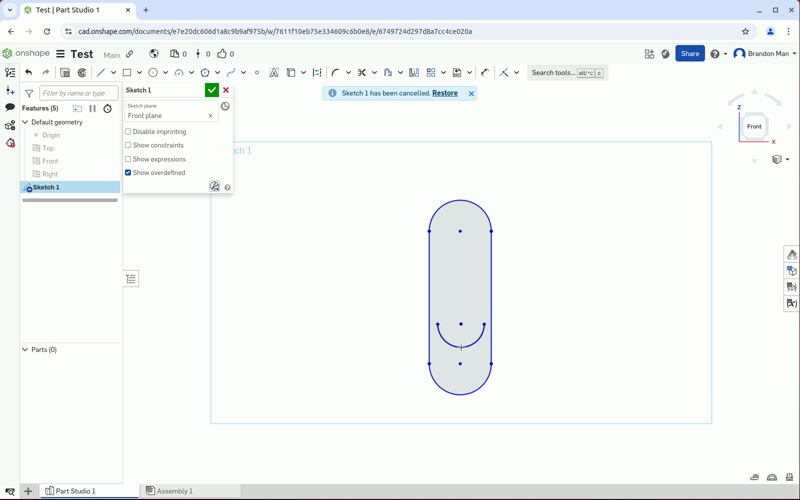
mouse_move(484, 324)
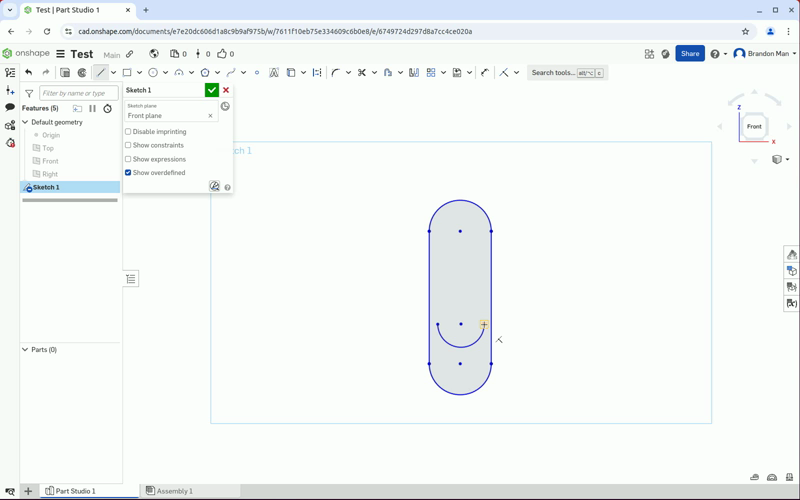
click(484, 324)
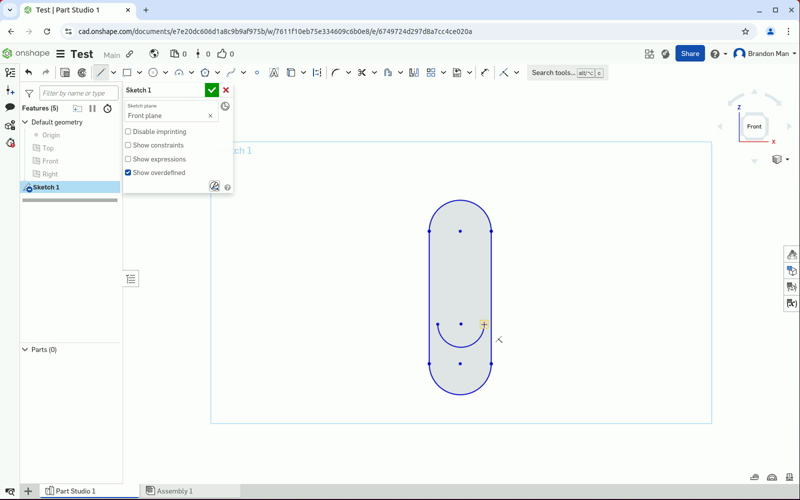
key_down(shift)
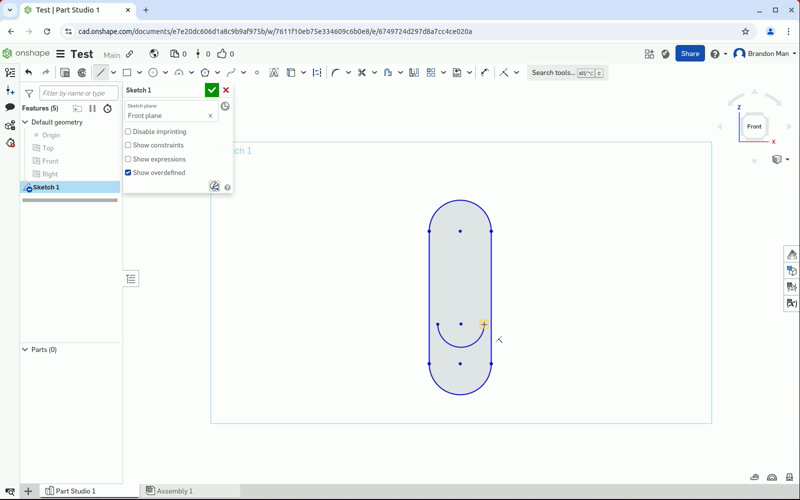
mouse_move(514, 324)
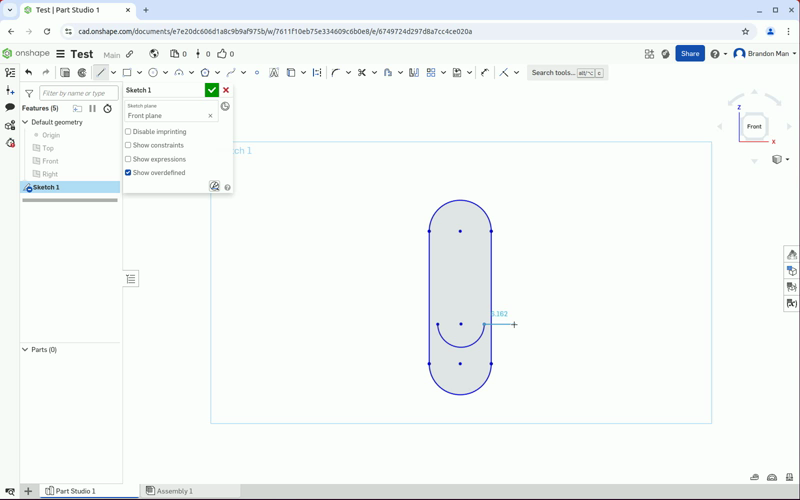
mouse_move(484, 270)
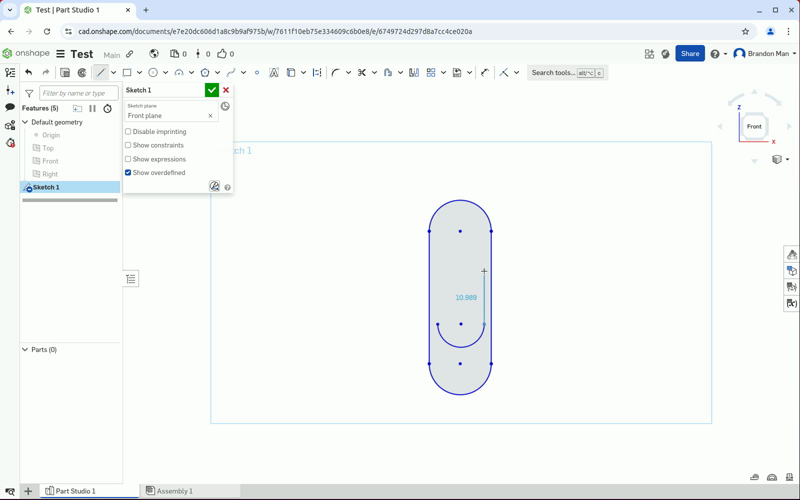
click(484, 270)
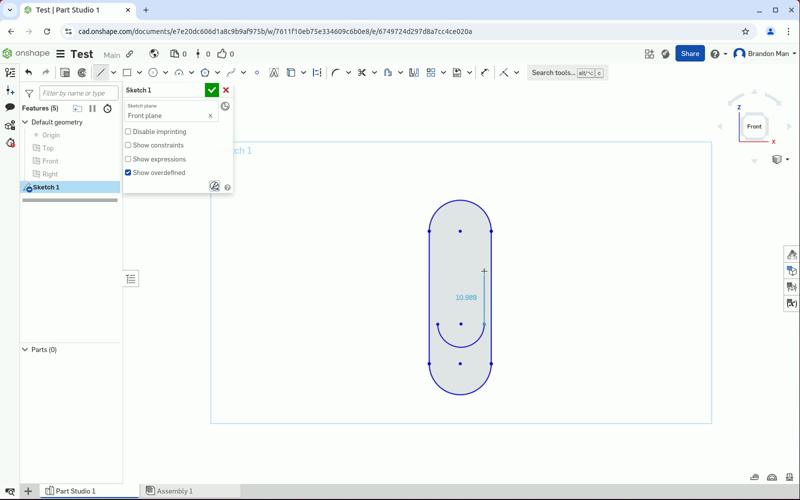
key_up(shift)
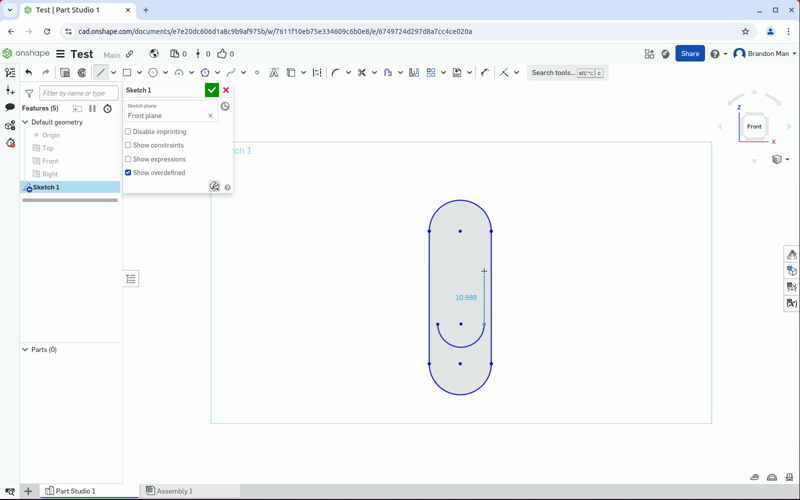
key(esc)
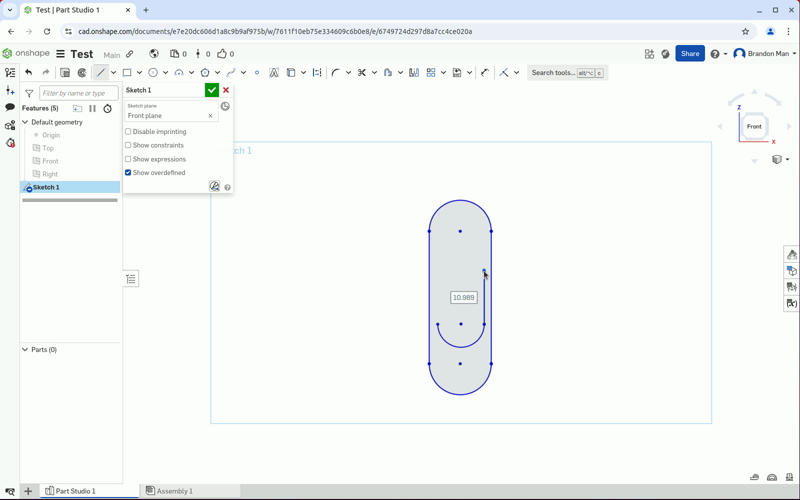
key(a)
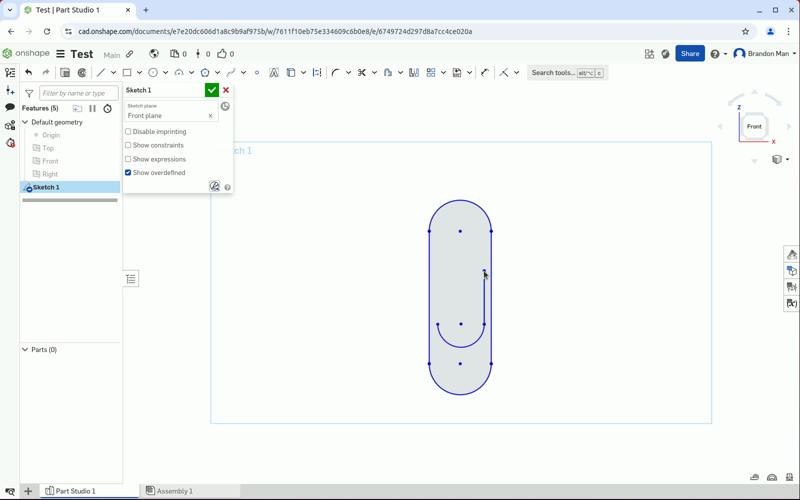
mouse_move(484, 270)
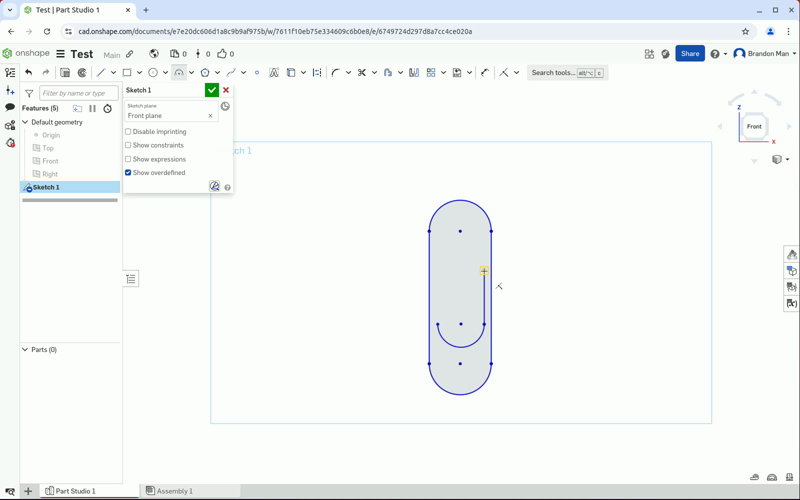
click(484, 270)
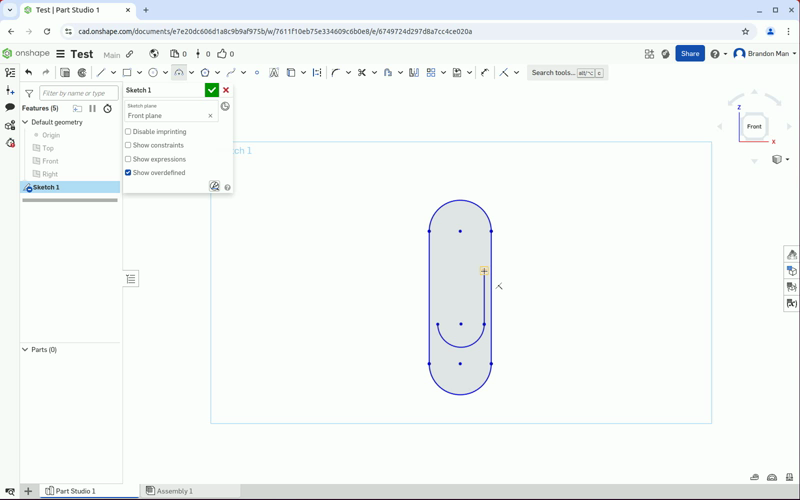
key_down(shift)
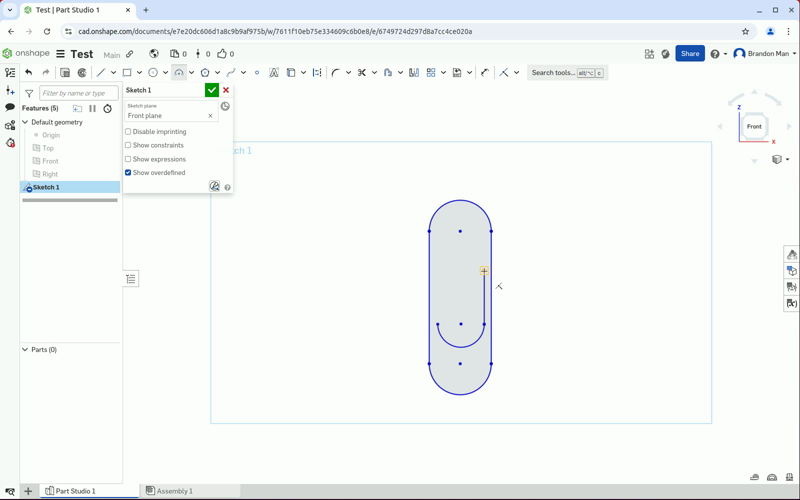
mouse_move(437, 270)
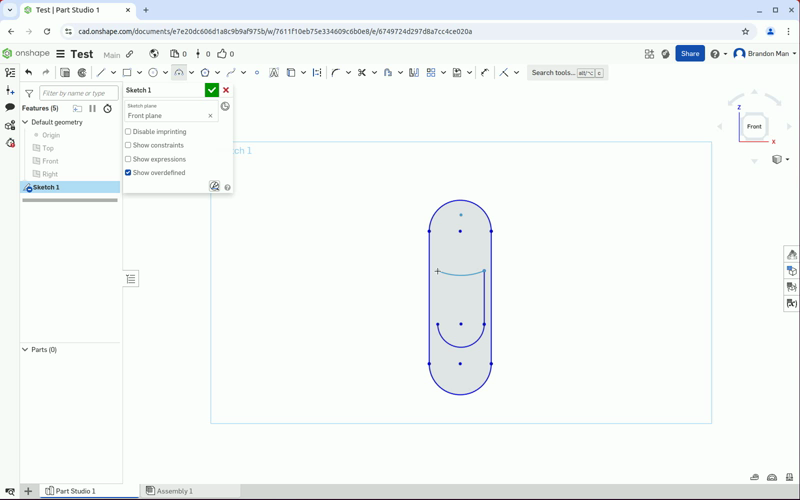
click(437, 270)
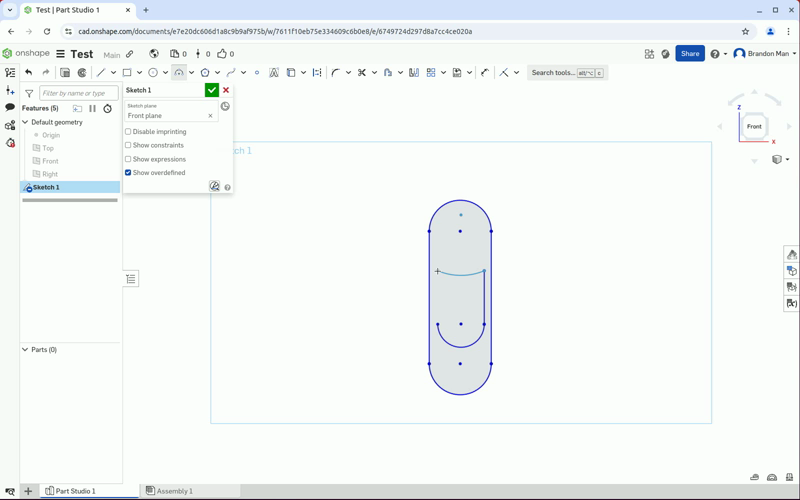
mouse_move(461, 247)
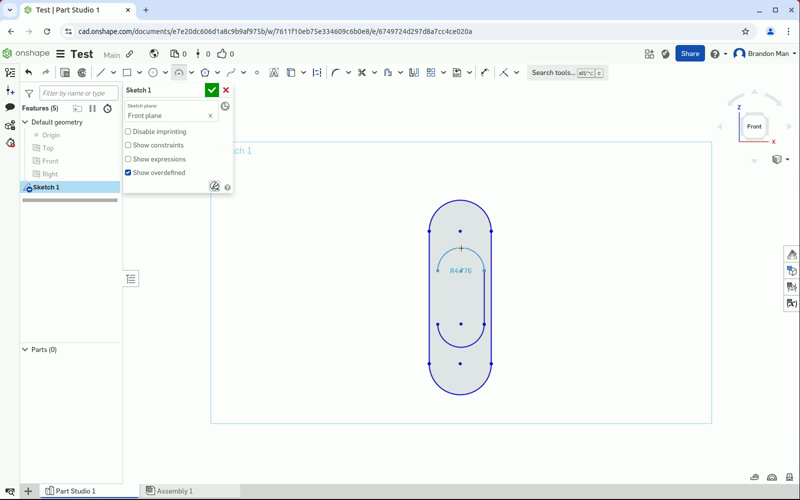
click(461, 247)
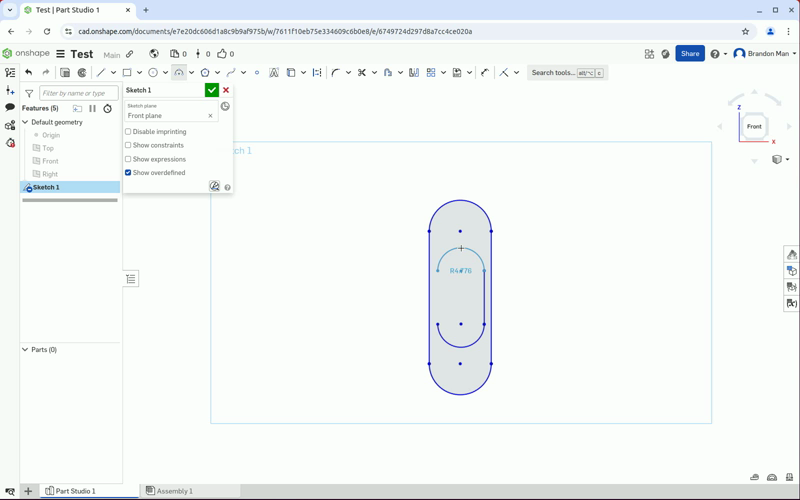
key_up(shift)
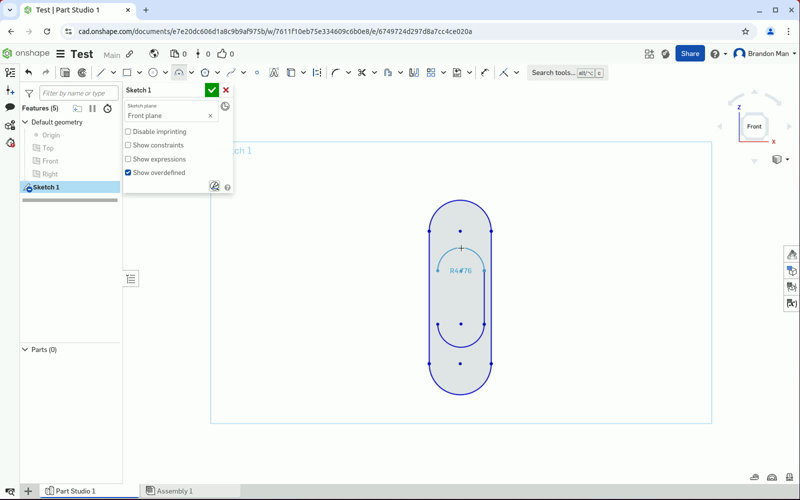
key(esc)
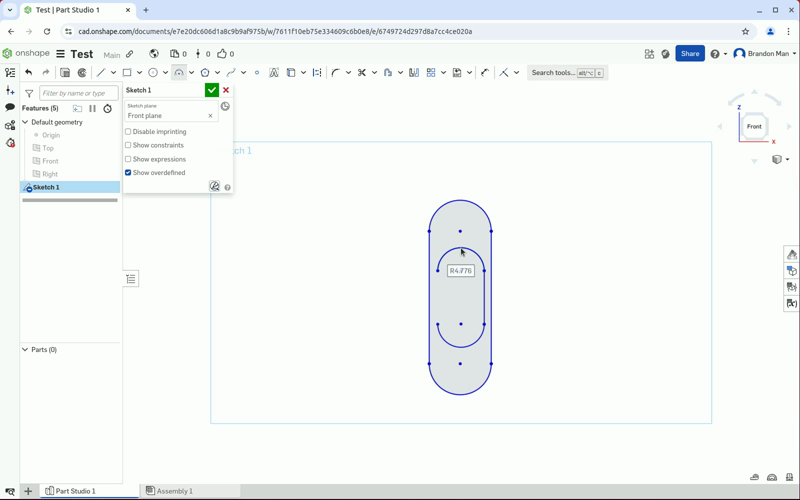
key(l)
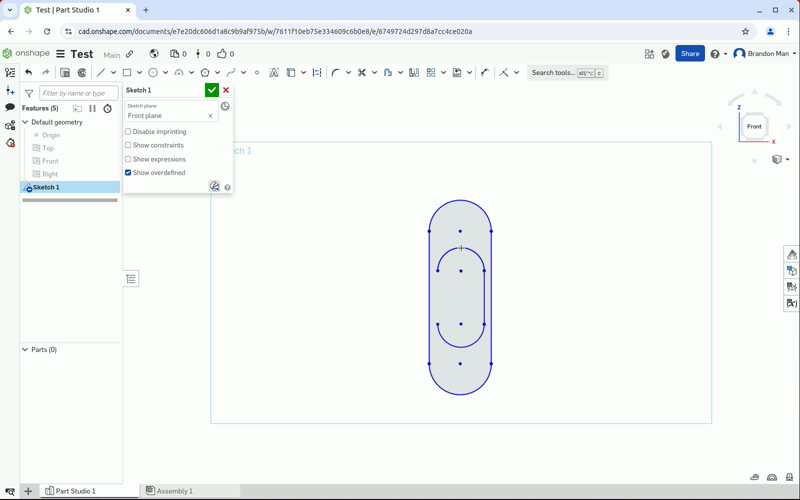
mouse_move(437, 270)
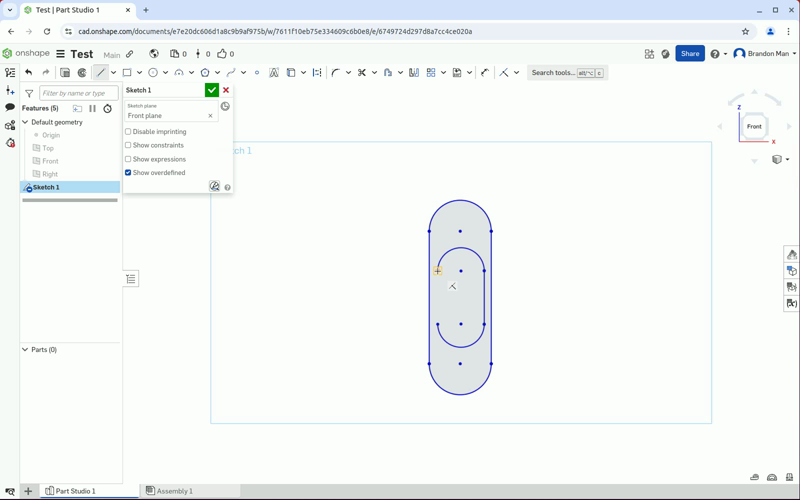
click(437, 270)
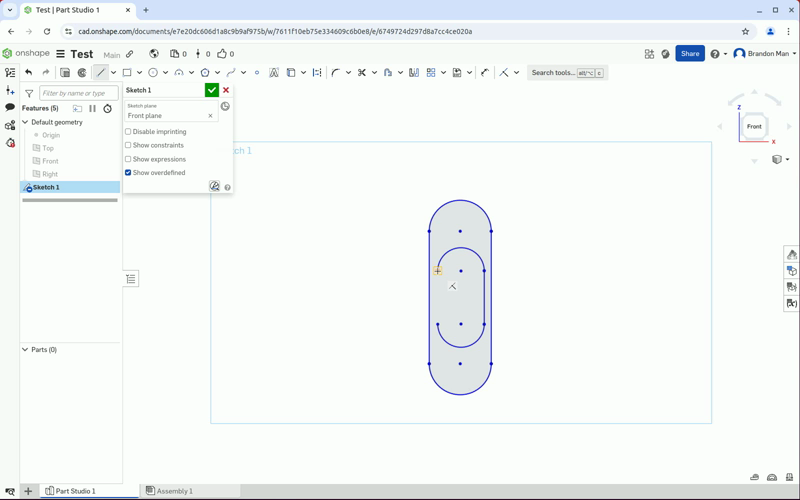
mouse_move(467, 270)
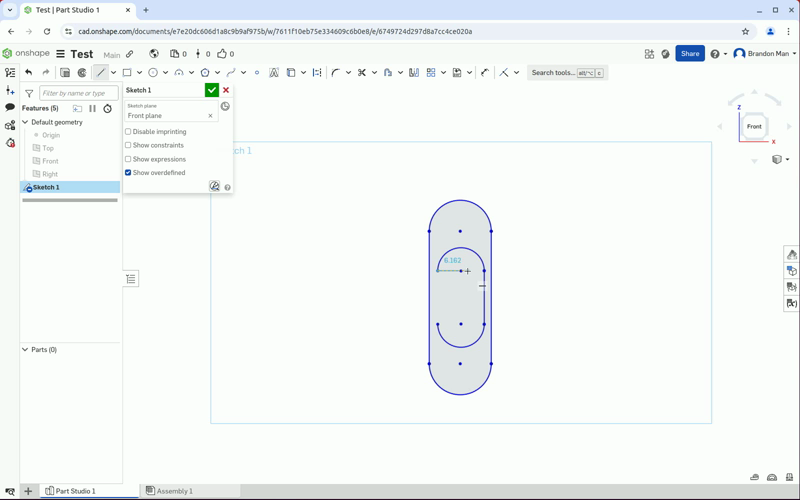
key_down(shift)
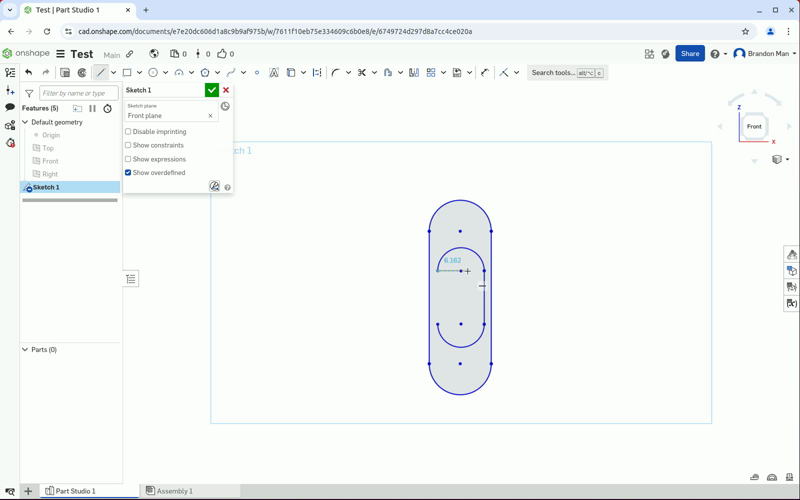
mouse_move(437, 324)
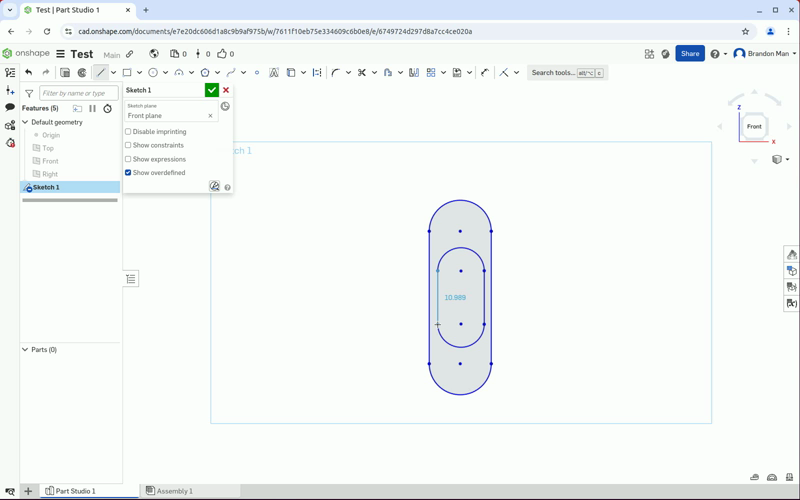
key_up(shift)
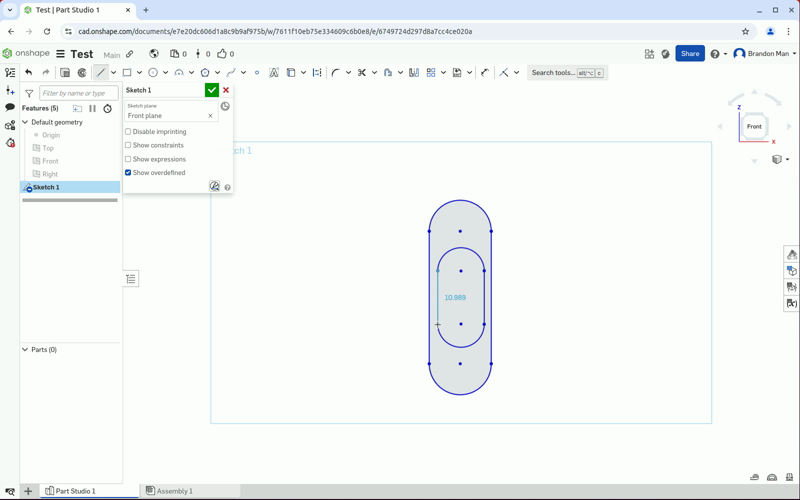
click(437, 324)
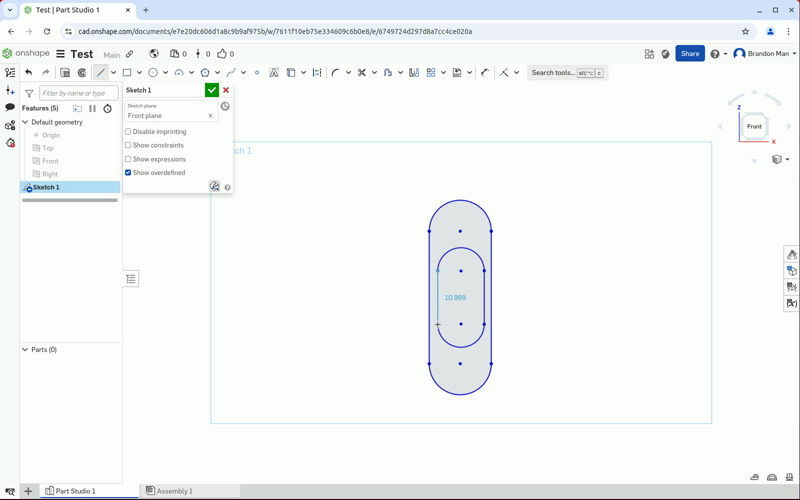
key(esc)
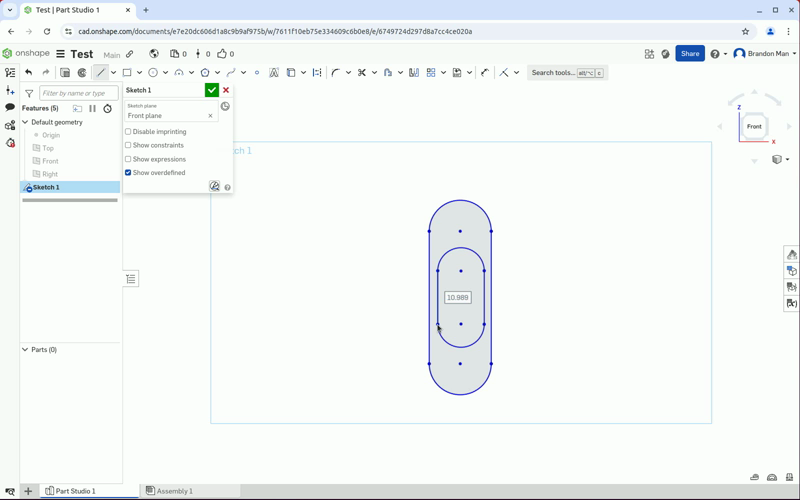
key(c)
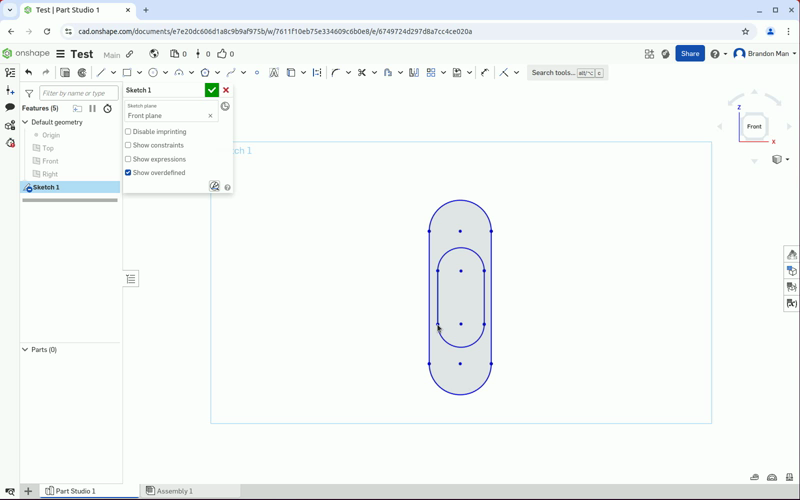
key_down(shift)
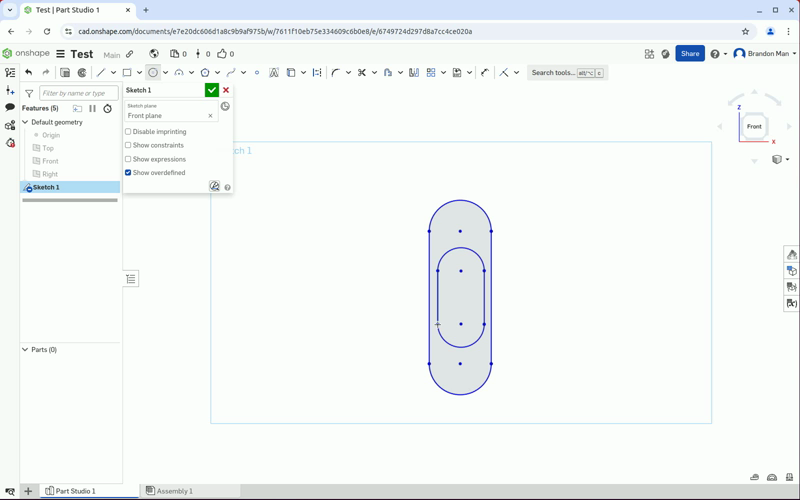
mouse_move(460, 363)
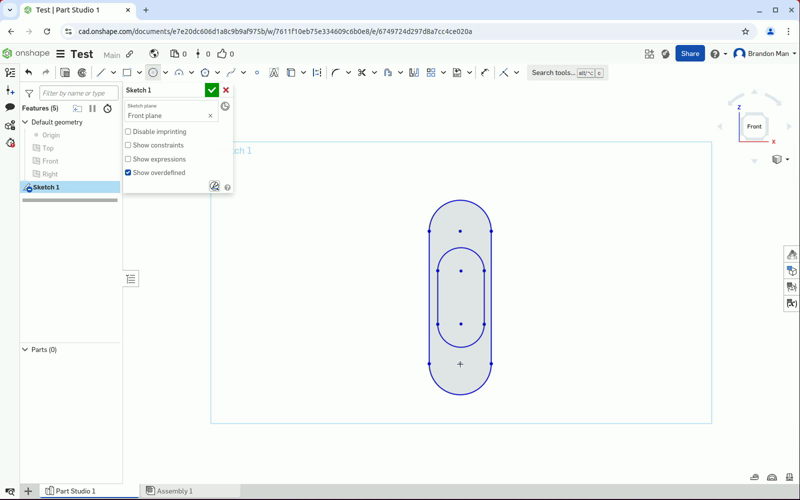
click(460, 363)
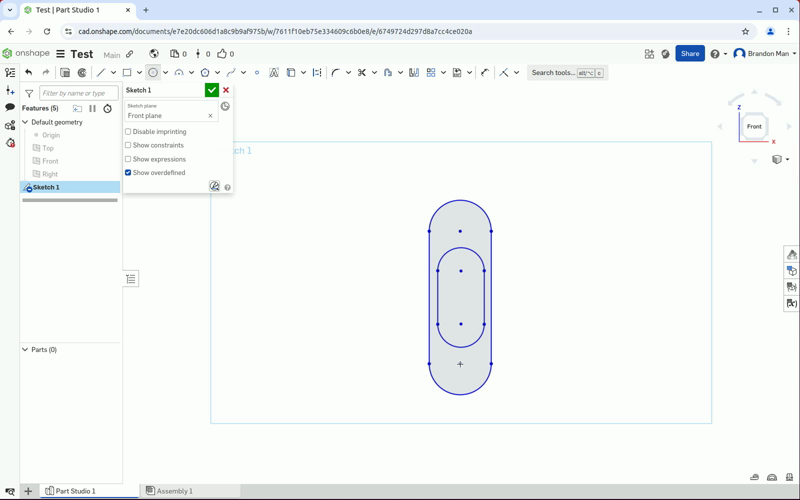
key_up(shift)
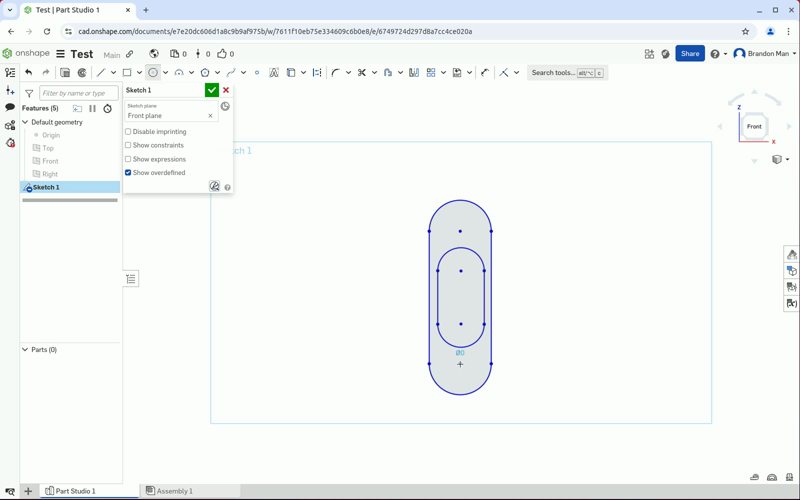
mouse_move(472, 363)
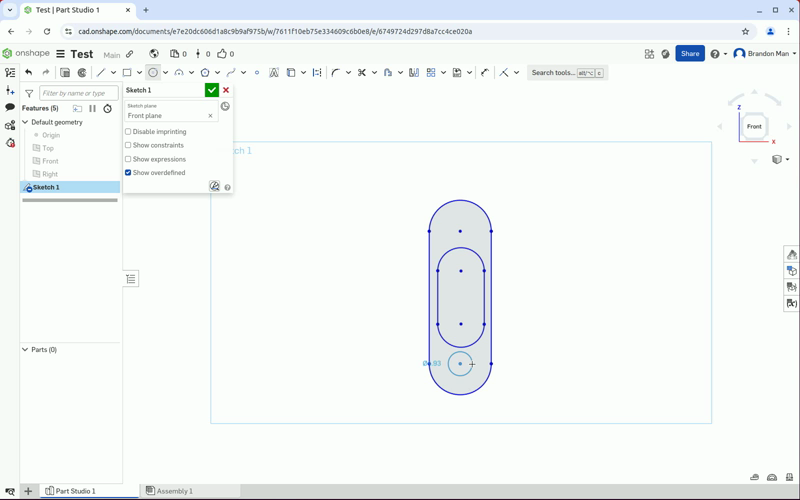
click(472, 363)
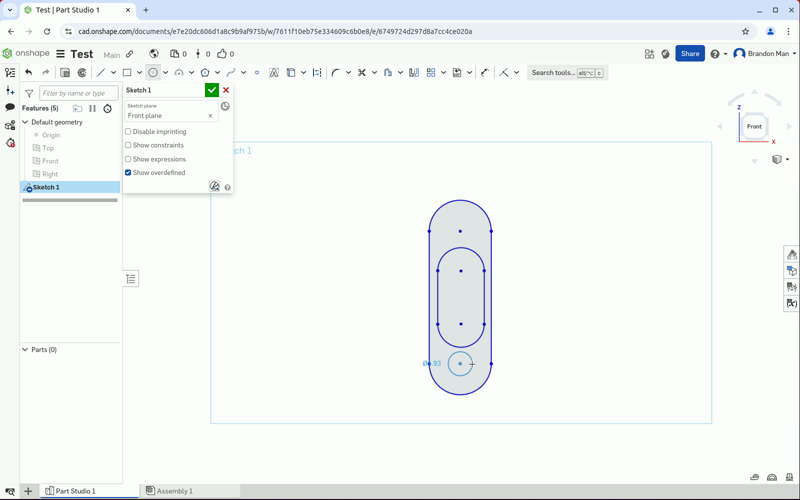
key(esc)
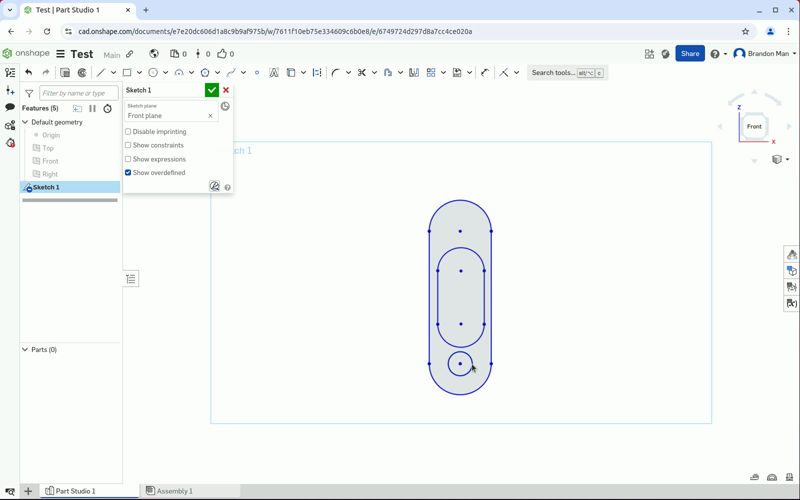
key(c)
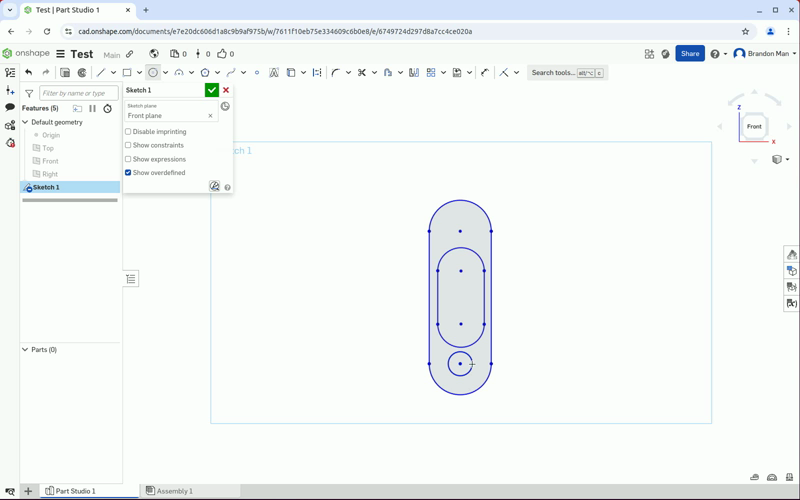
key_down(shift)
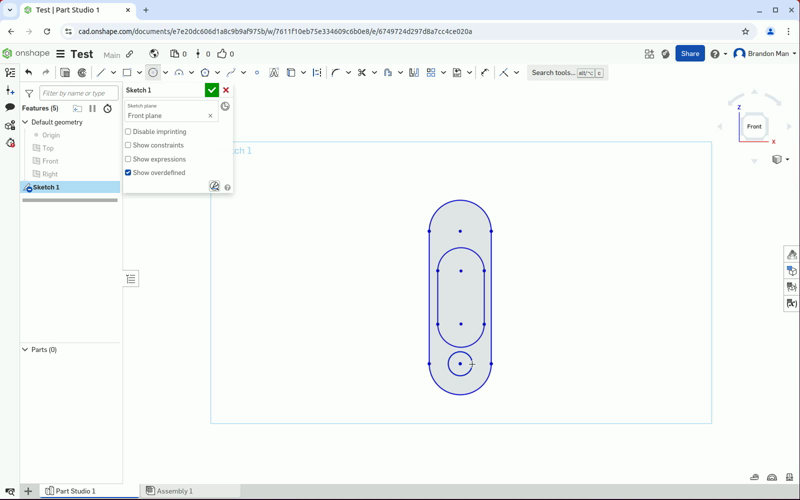
mouse_move(460, 231)
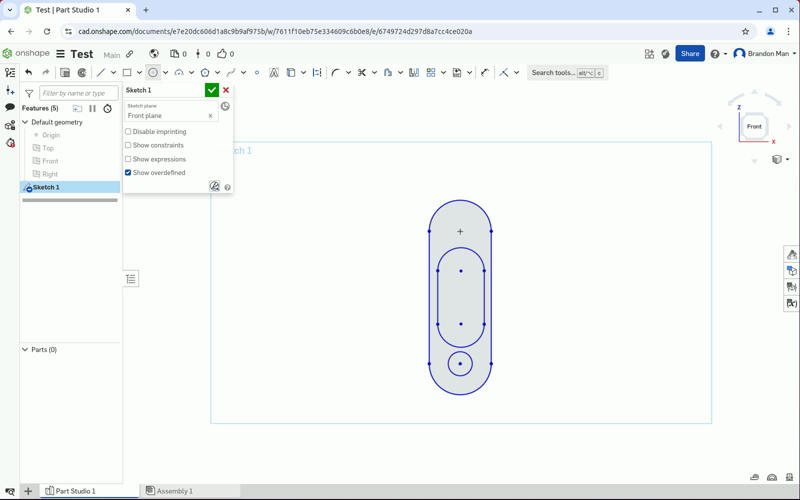
click(460, 231)
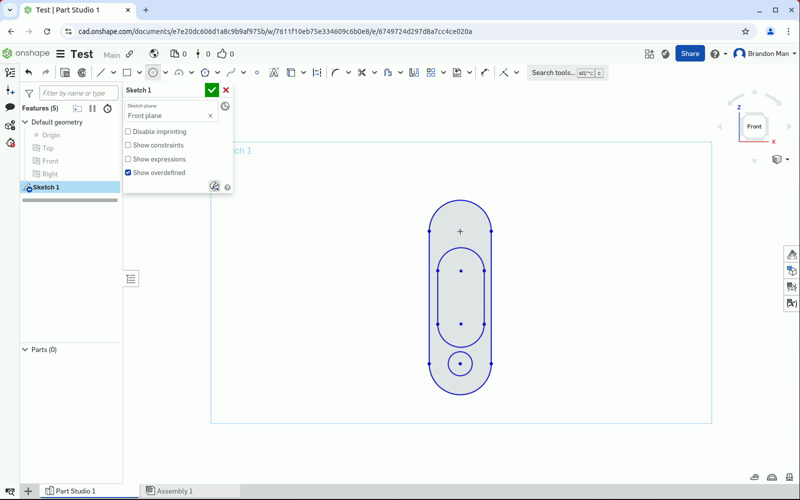
key_up(shift)
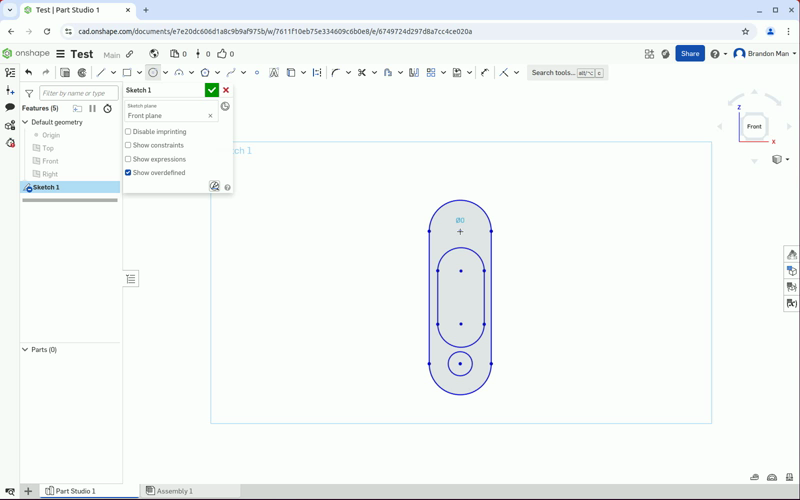
mouse_move(472, 231)
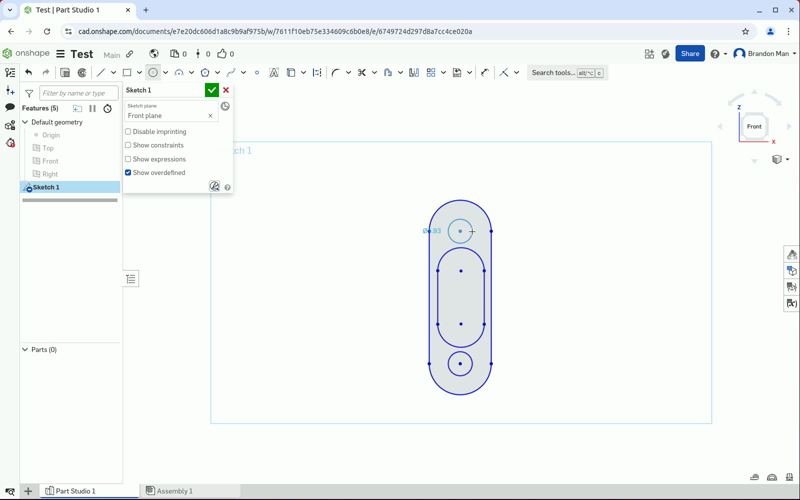
click(472, 231)
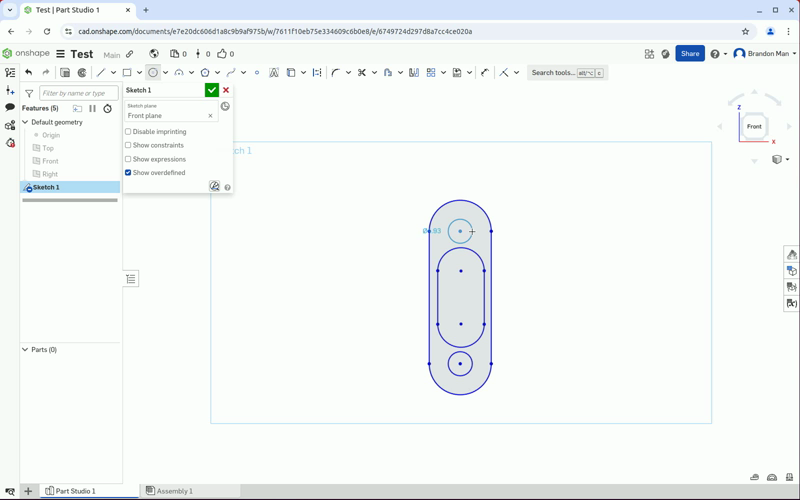
key(esc)
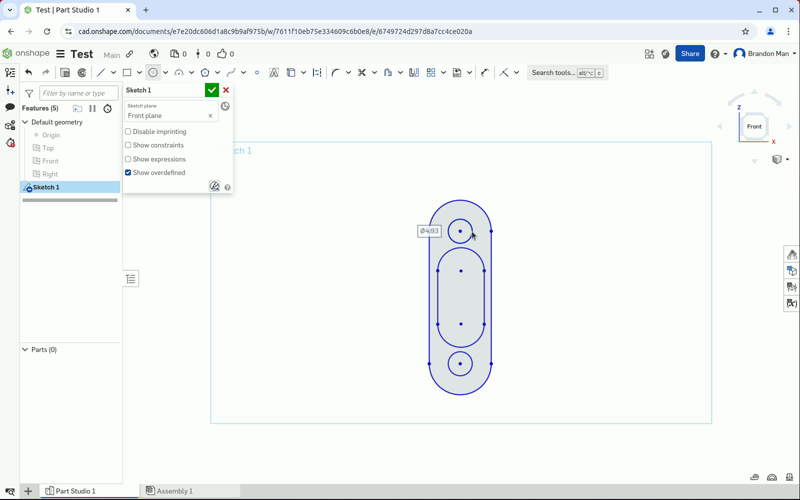
mouse_move(463, 386)
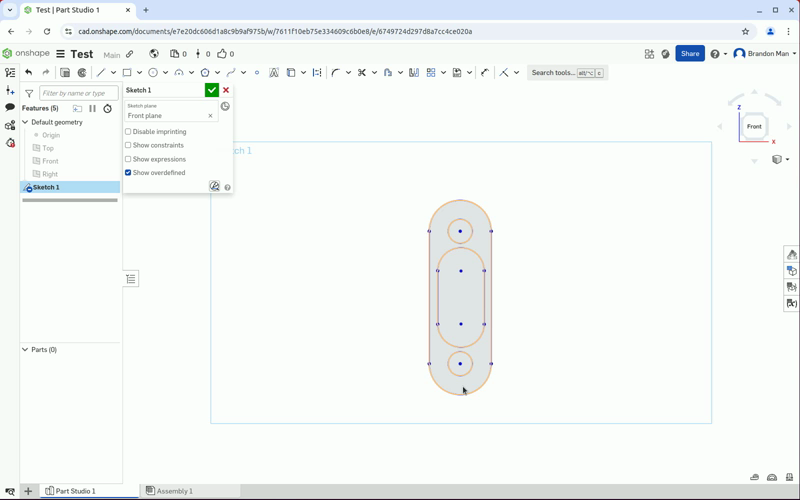
click(463, 386)
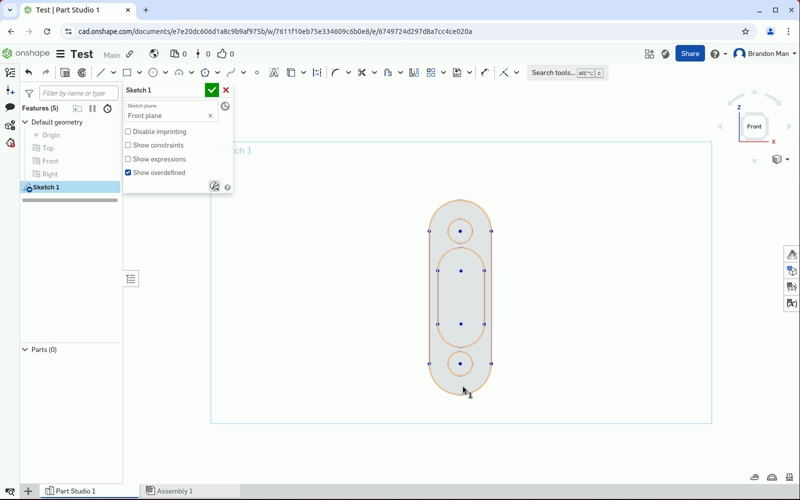
mouse_move(73, 352)
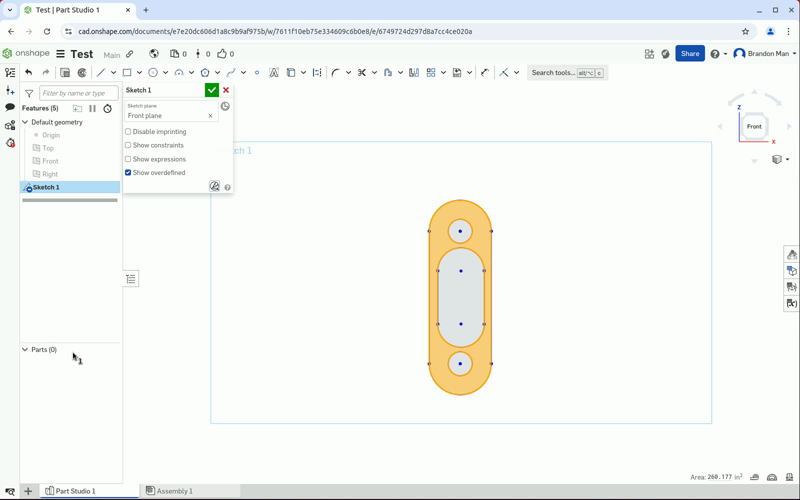
key(shift+y)
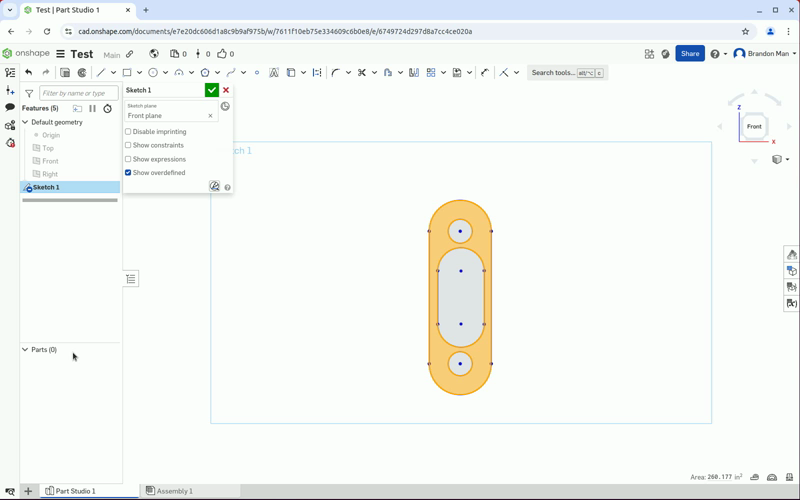
key(shift+e)
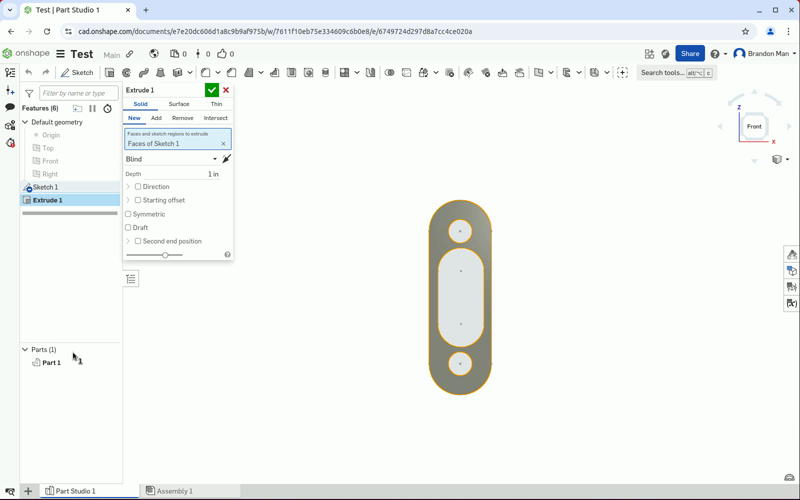
mouse_move(143, 106)
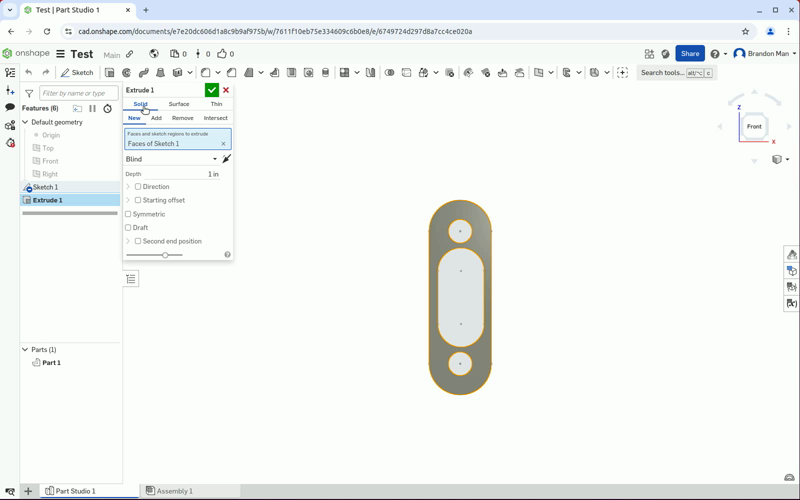
click(143, 106)
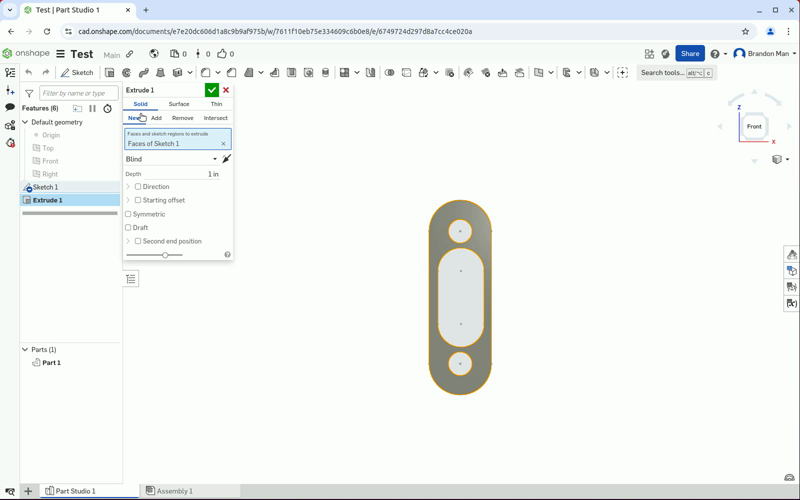
mouse_move(137, 120)
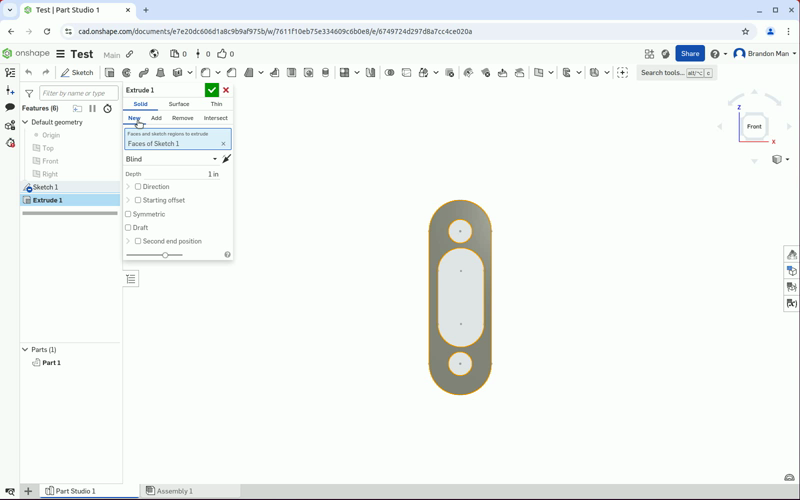
click(137, 120)
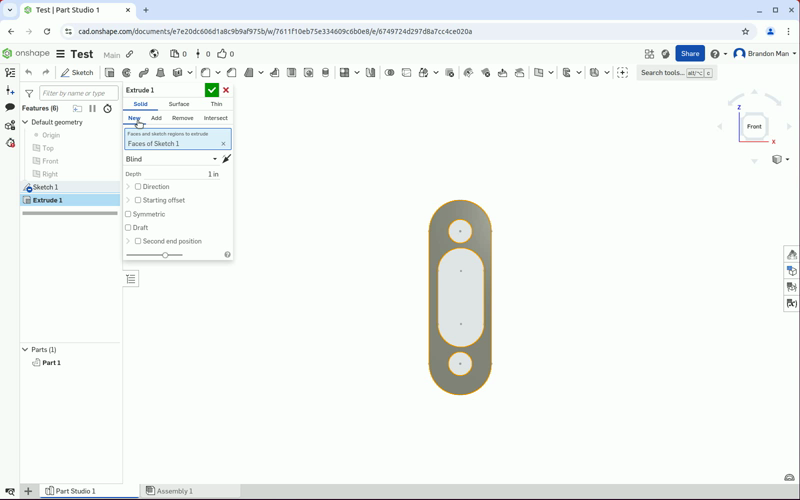
key(tab, 4)
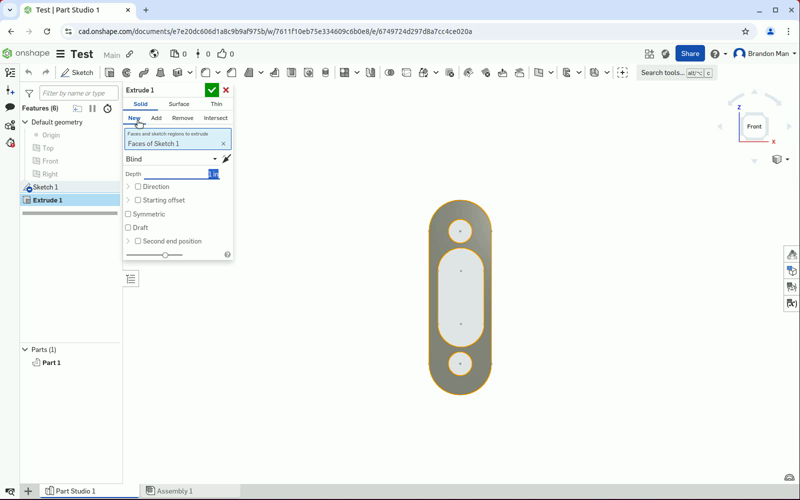
text(1.685)
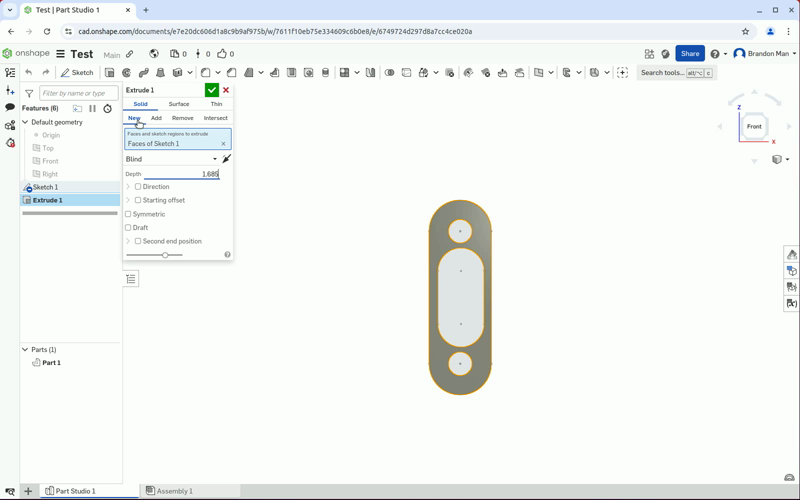
key(enter)
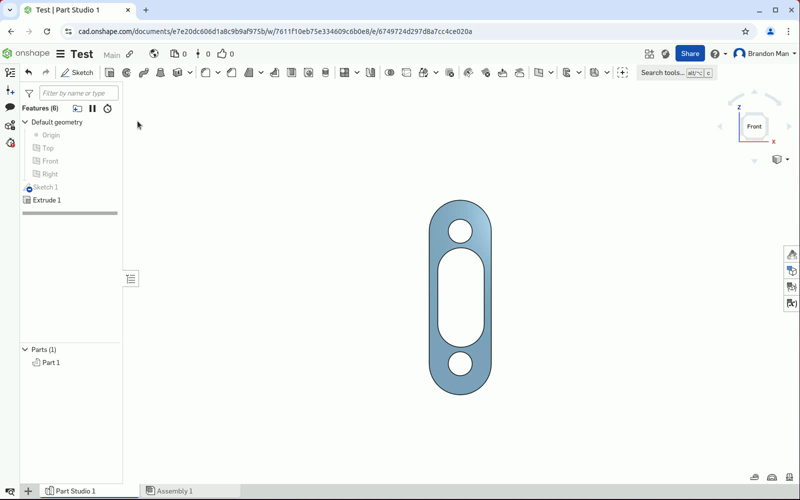
key(shift+h)
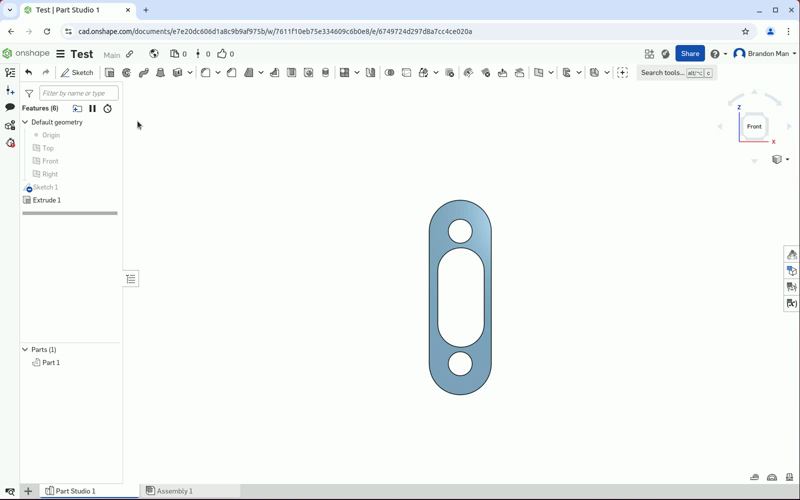
key(shift+h)
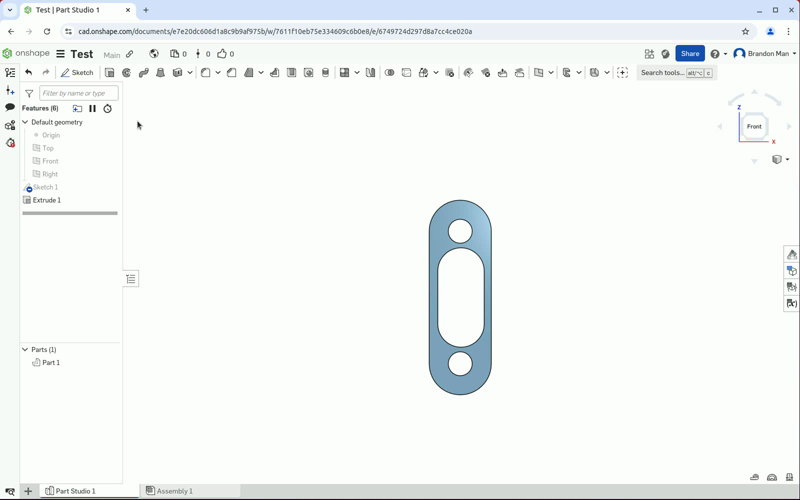
mouse_move(73, 189)
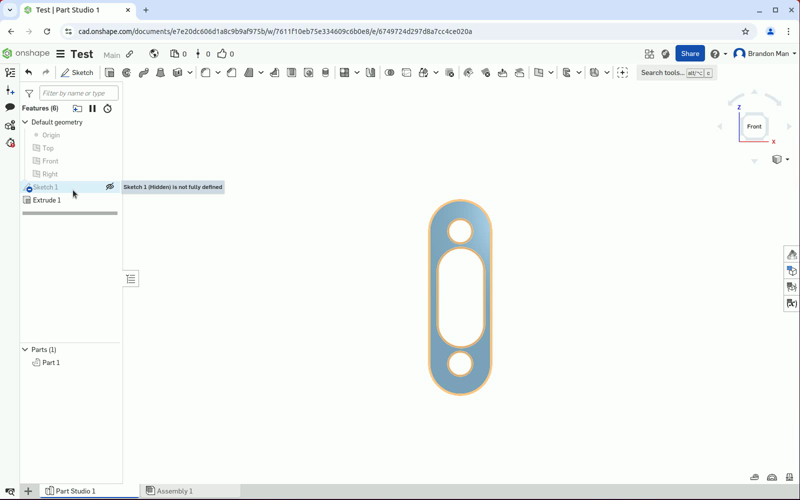
click(73, 189)
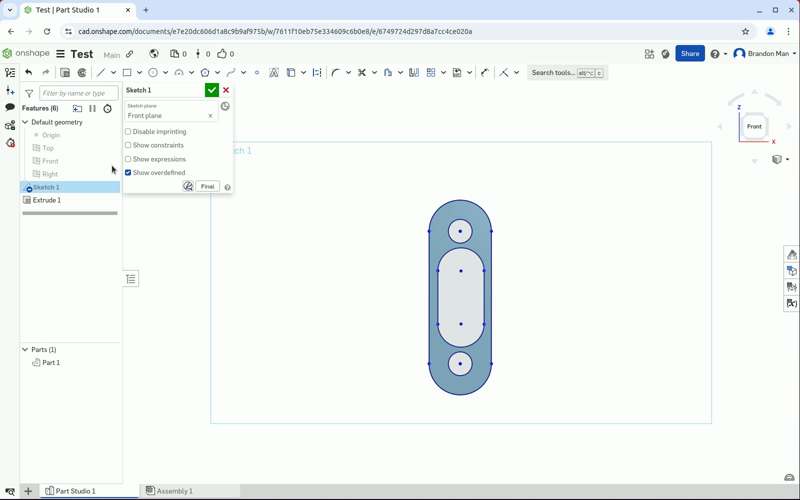
mouse_move(229, 92)
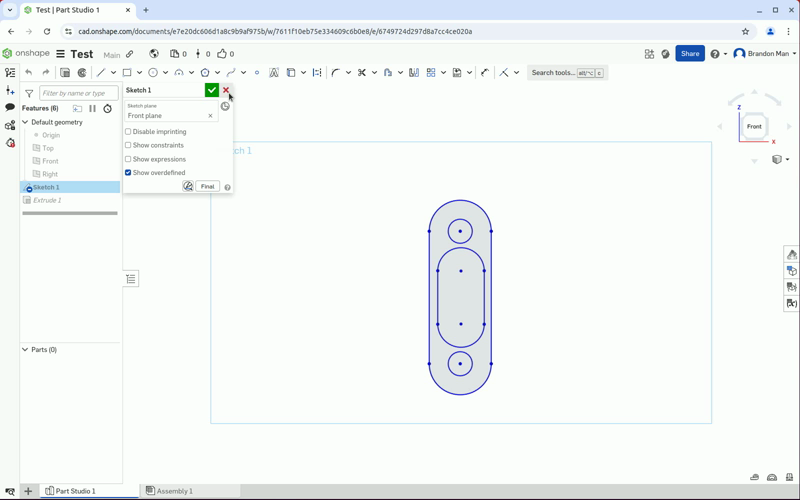
click(229, 92)
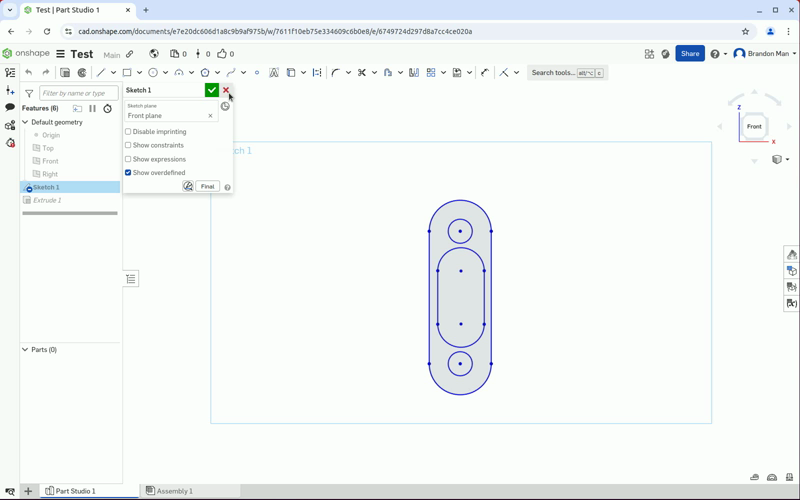
key(shift+s)
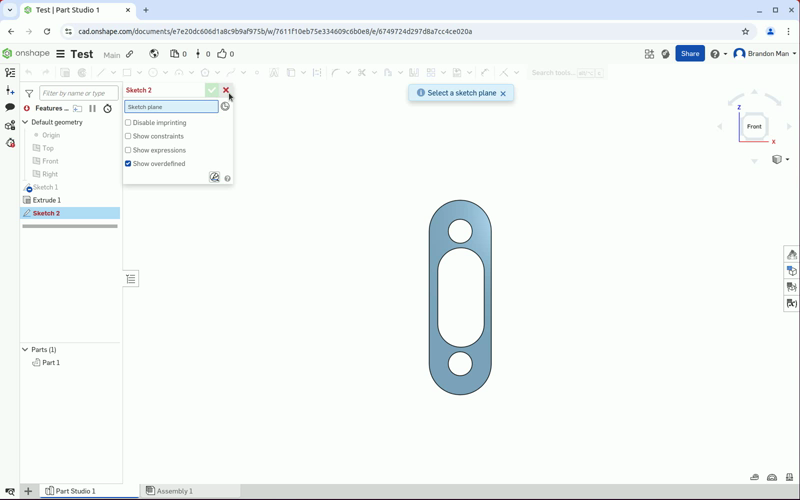
mouse_move(73, 163)
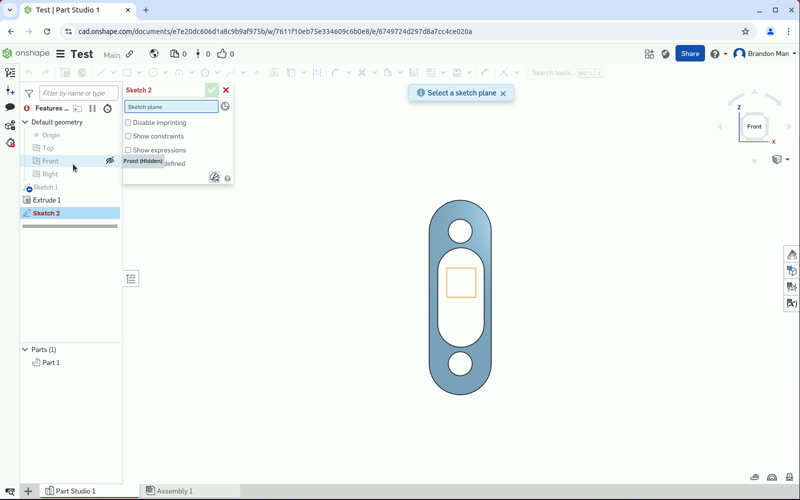
click(73, 163)
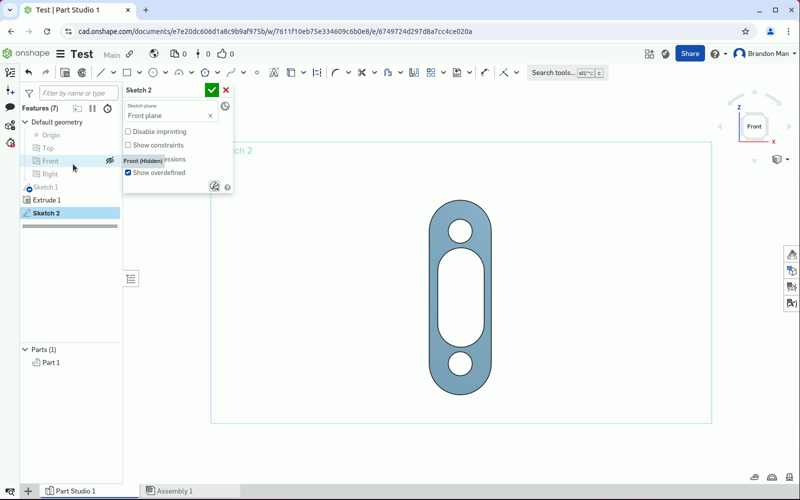
mouse_move(73, 352)
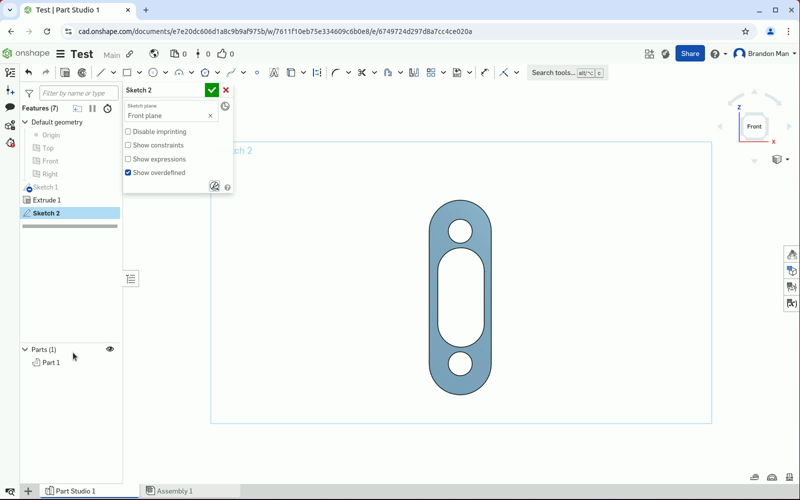
key(y)
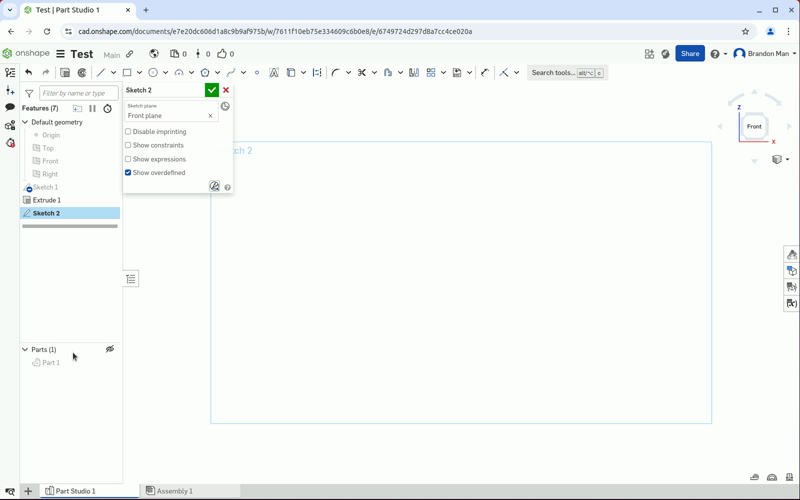
key(a)
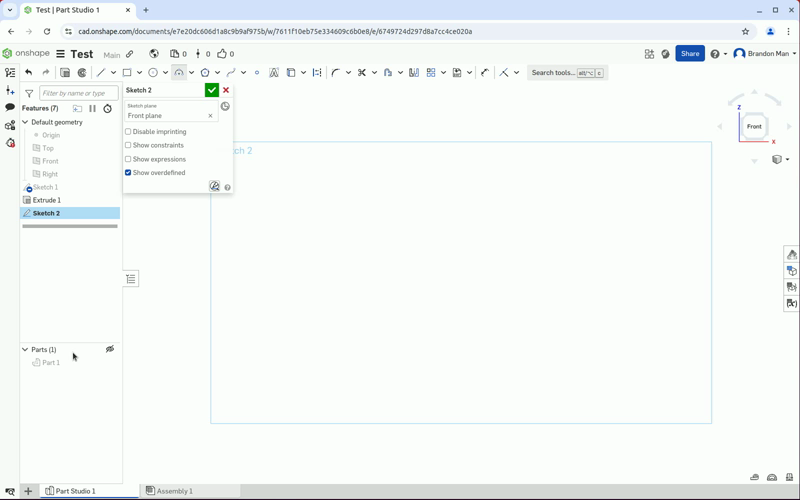
key_down(shift)
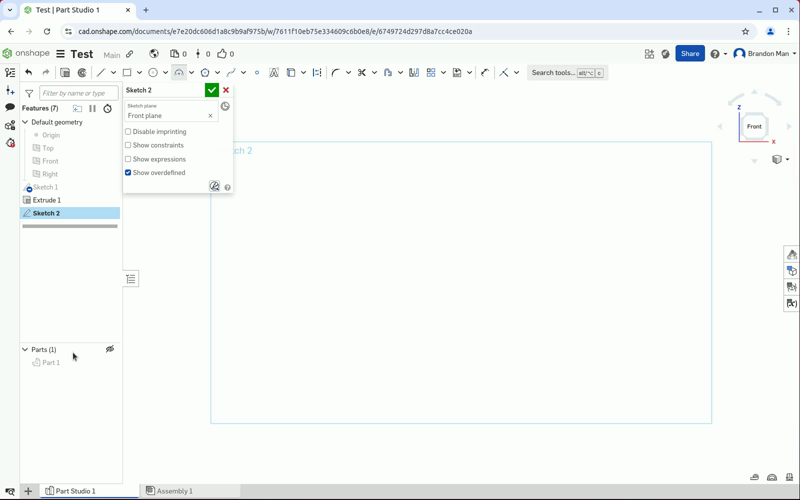
mouse_move(437, 325)
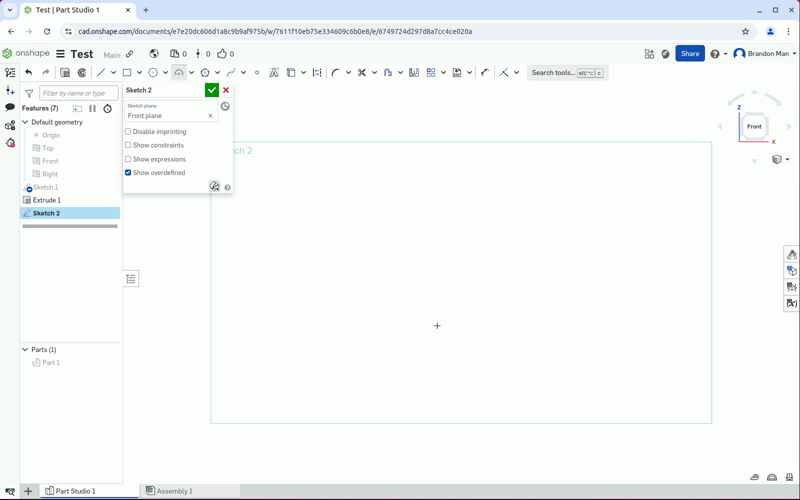
click(437, 325)
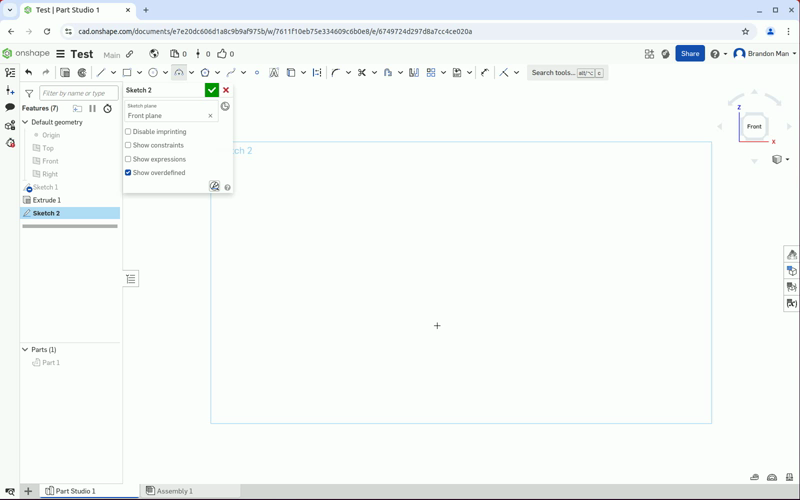
key_up(shift)
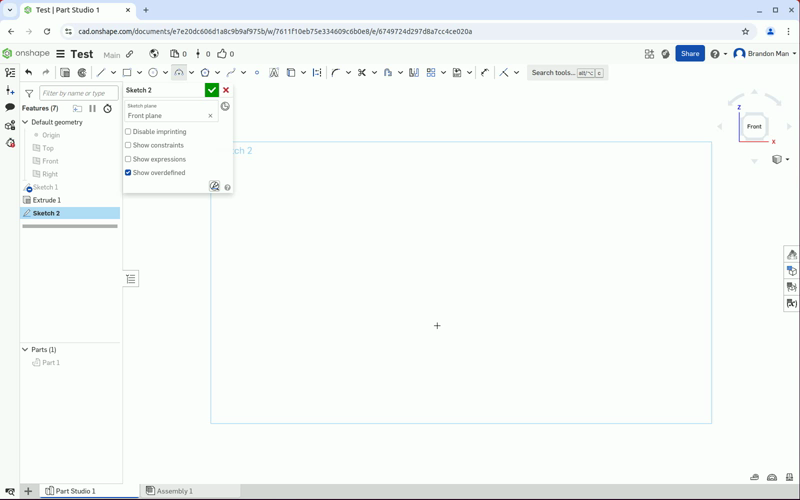
key_down(shift)
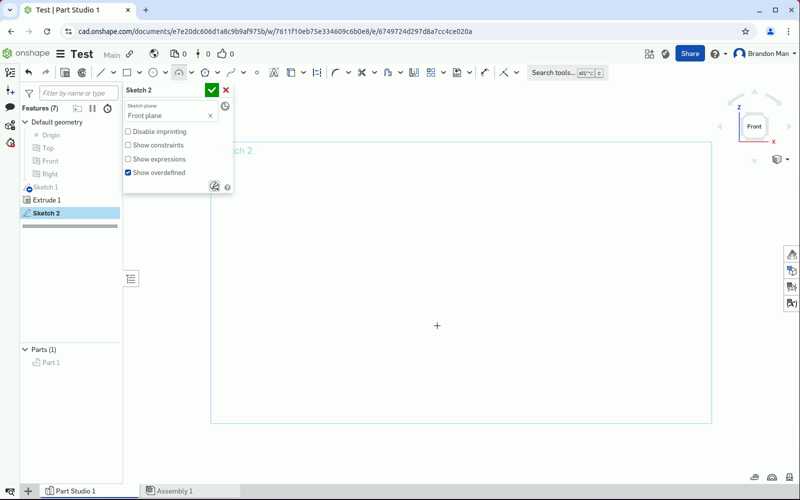
mouse_move(483, 325)
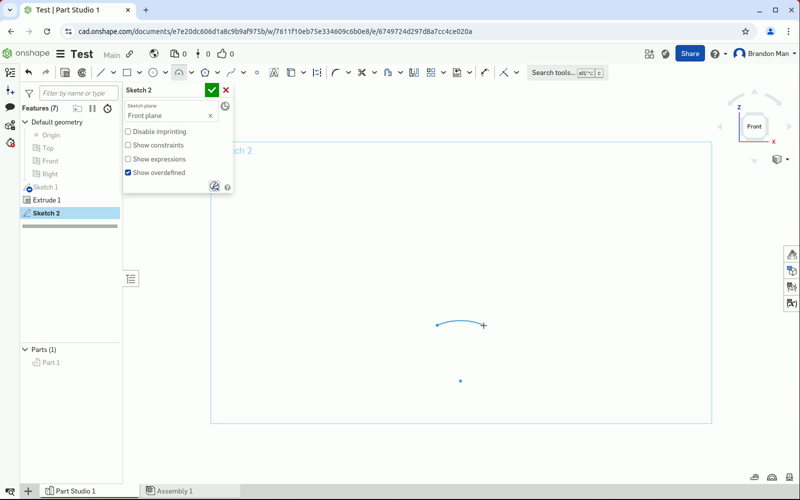
click(483, 325)
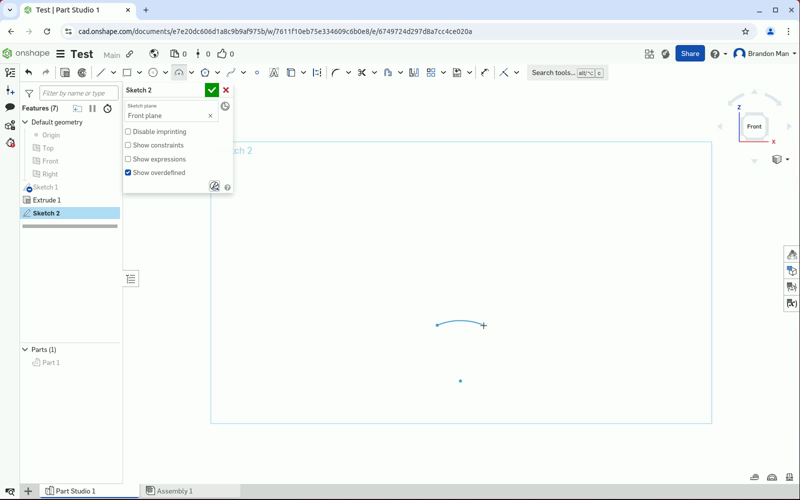
mouse_move(460, 348)
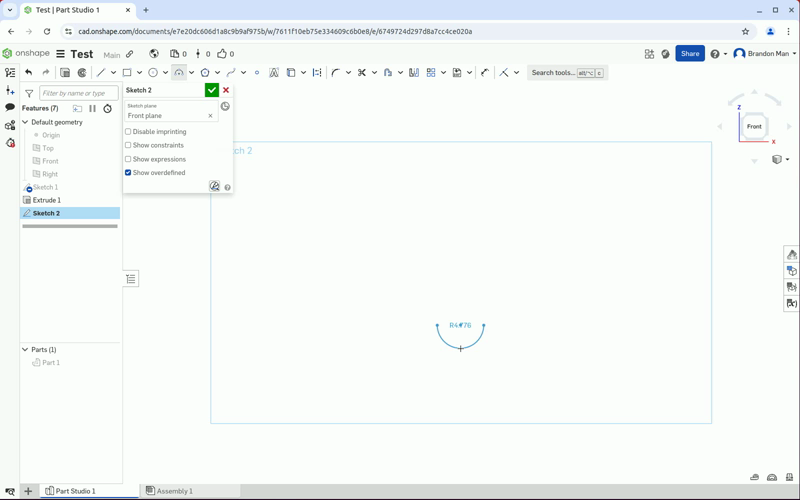
click(460, 348)
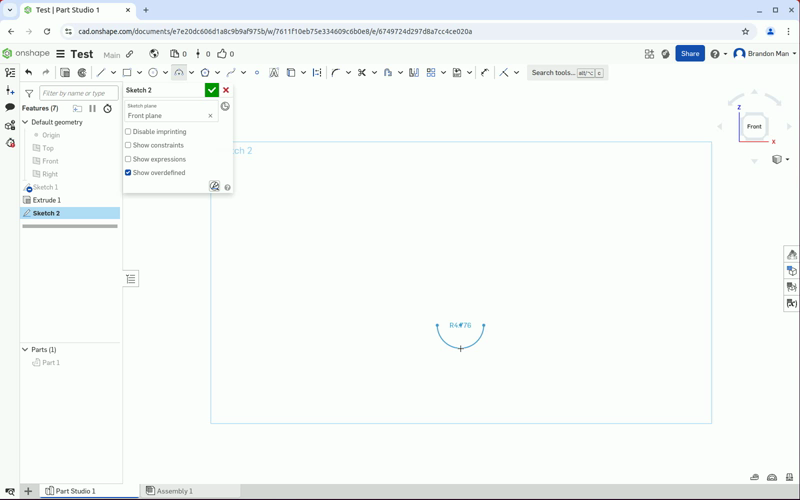
key_up(shift)
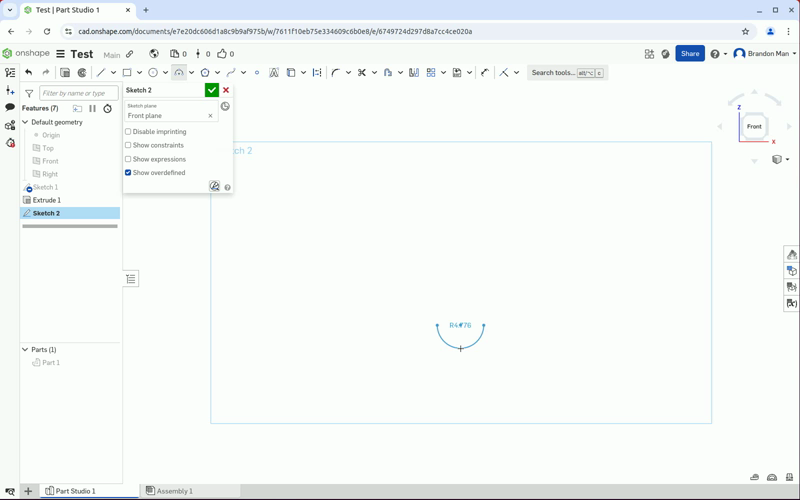
key(esc)
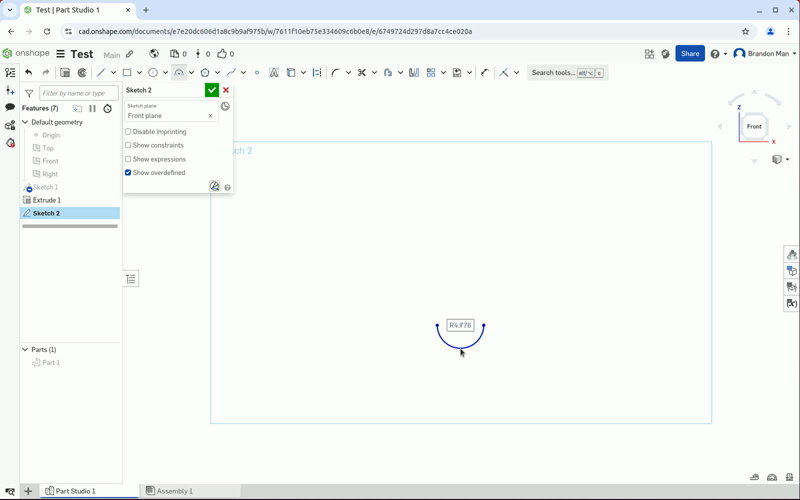
key(l)
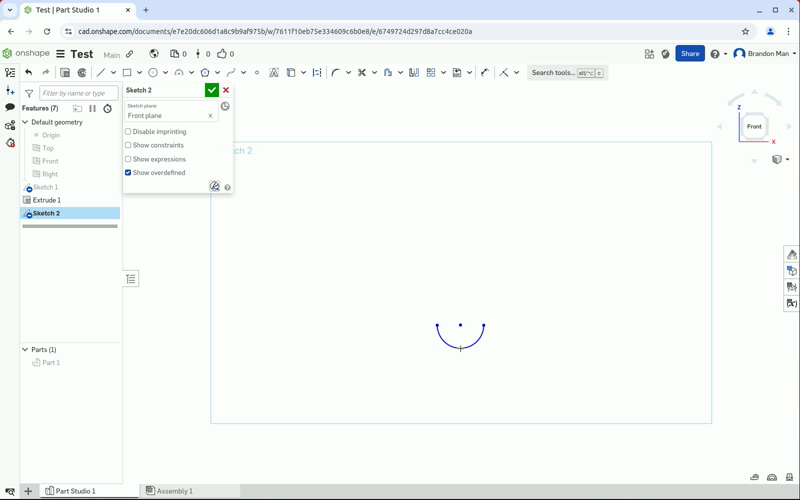
mouse_move(483, 325)
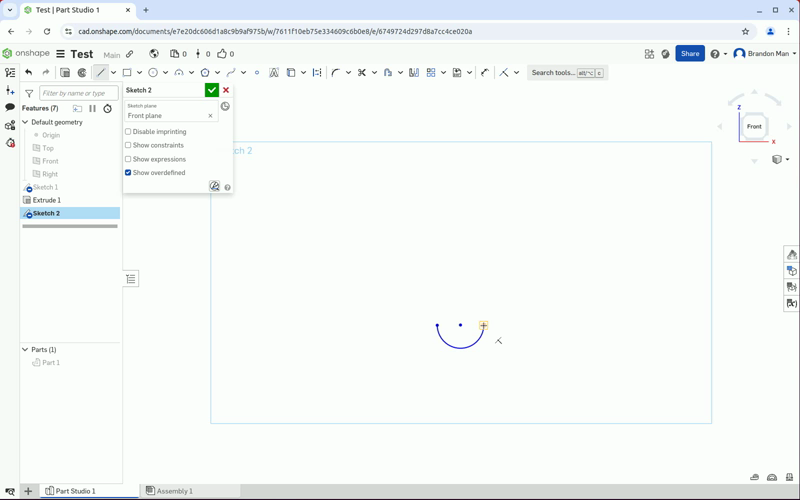
click(483, 325)
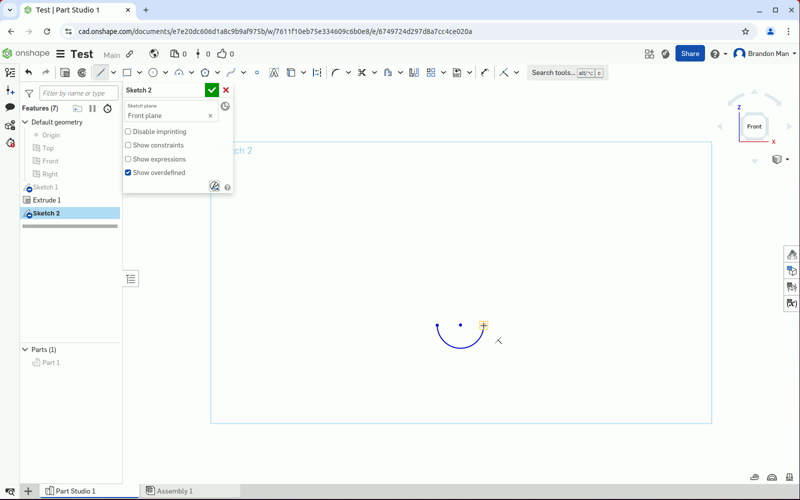
key_down(shift)
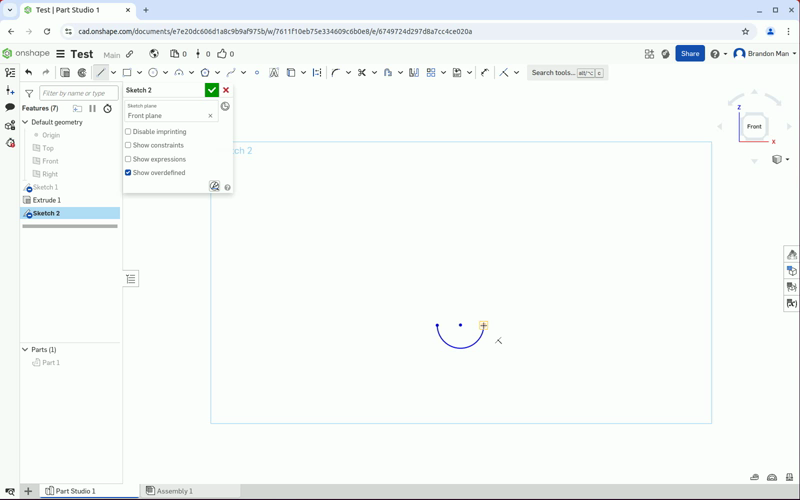
mouse_move(513, 325)
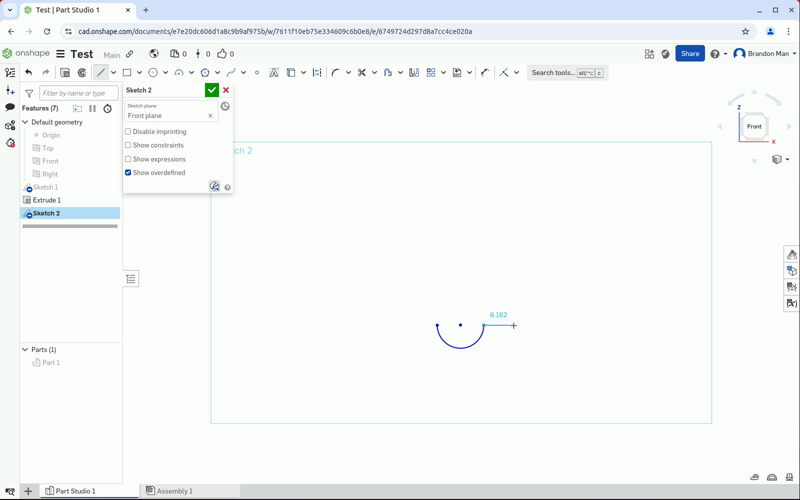
mouse_move(483, 271)
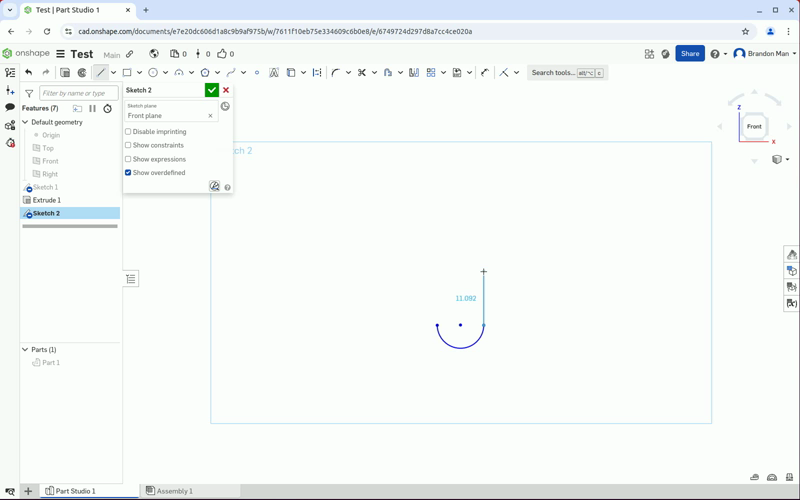
click(483, 271)
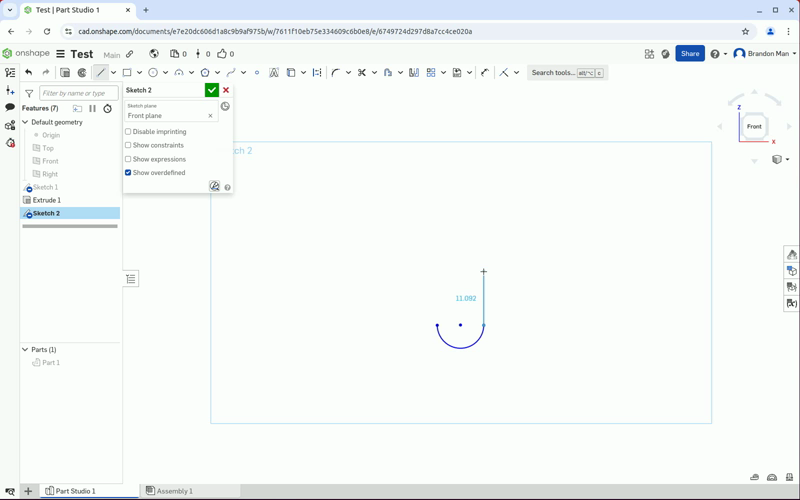
key_up(shift)
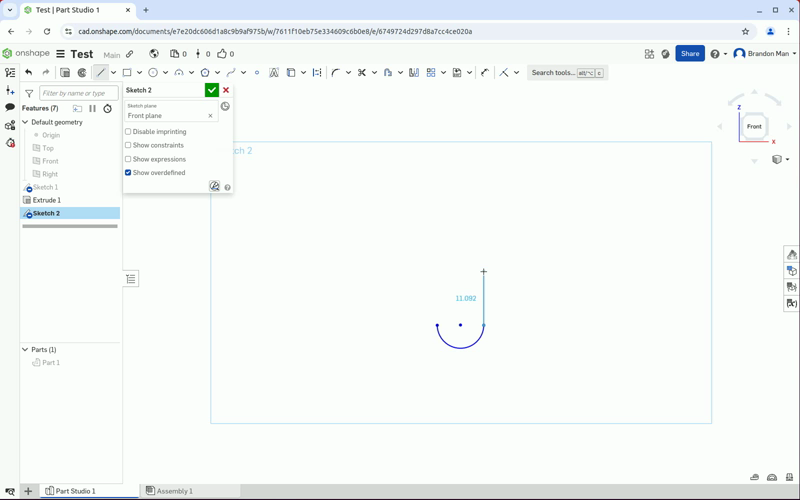
key(esc)
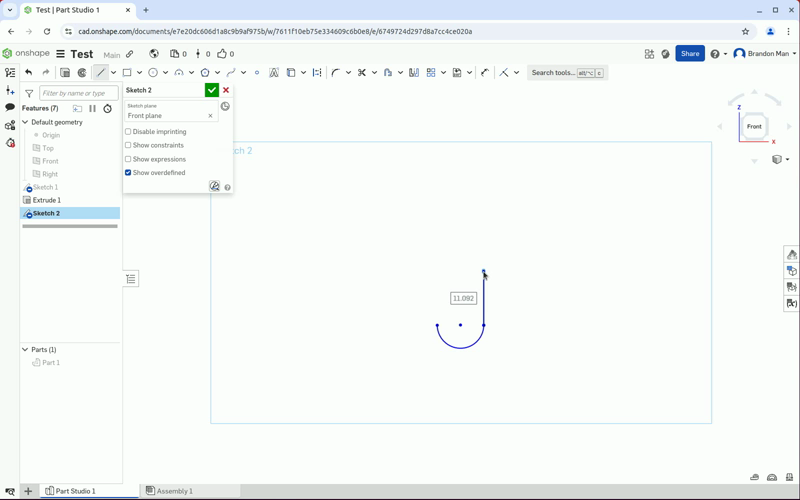
key(a)
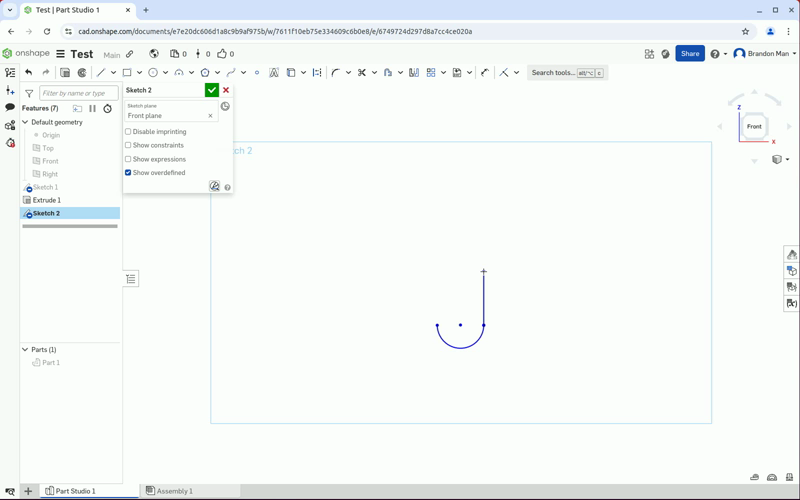
mouse_move(483, 271)
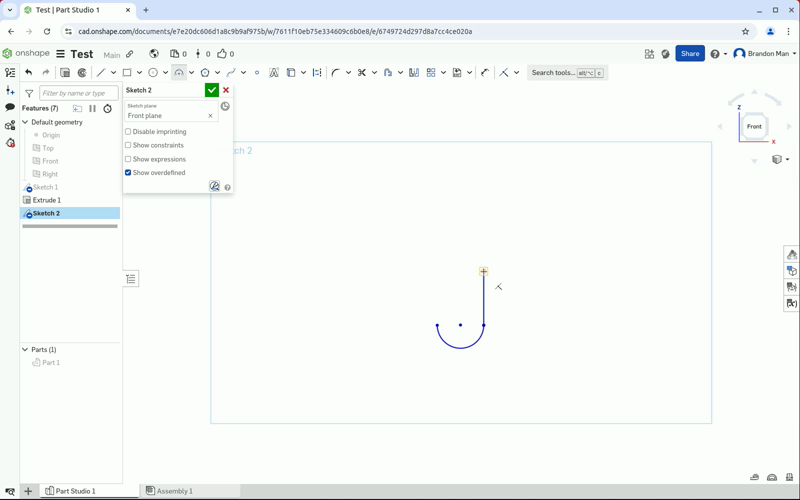
click(483, 271)
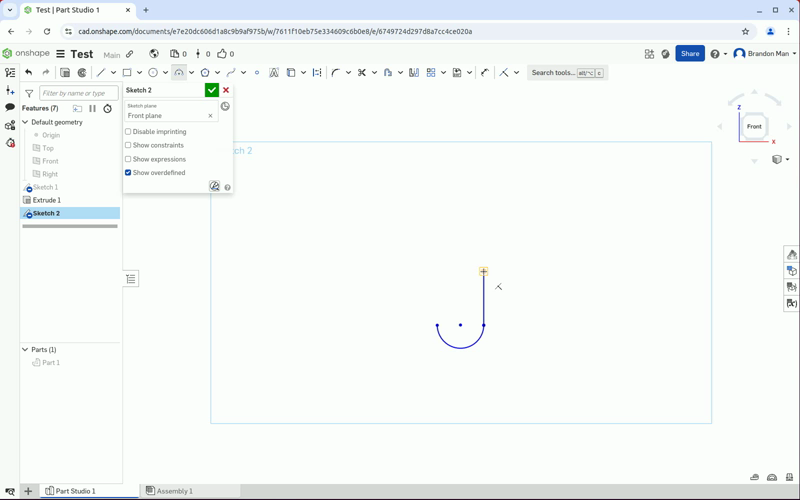
key_down(shift)
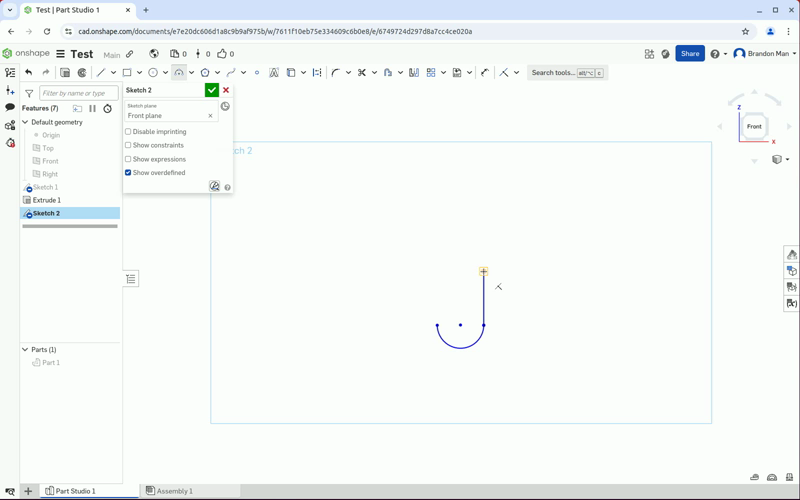
mouse_move(437, 271)
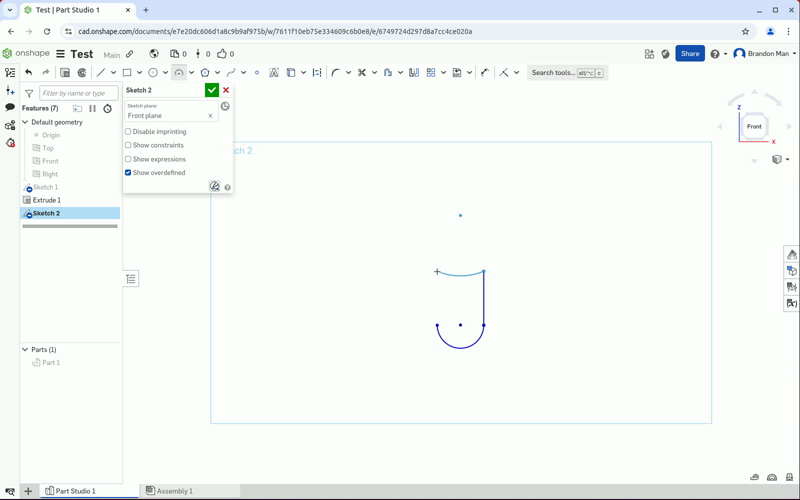
click(437, 271)
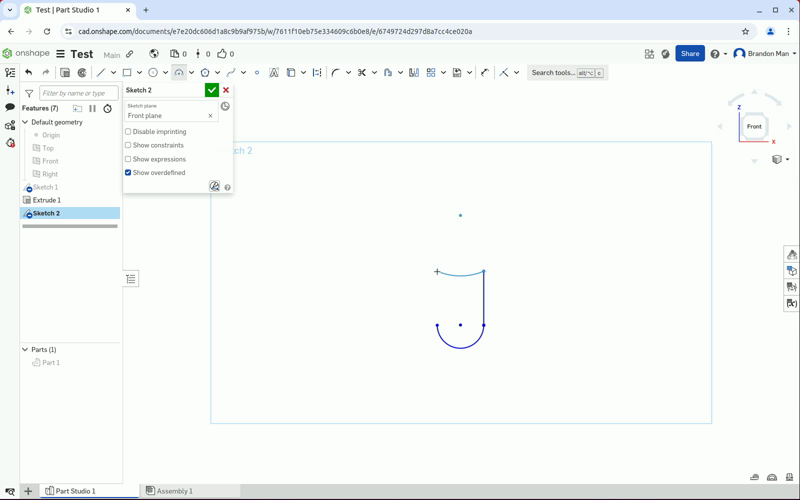
mouse_move(460, 247)
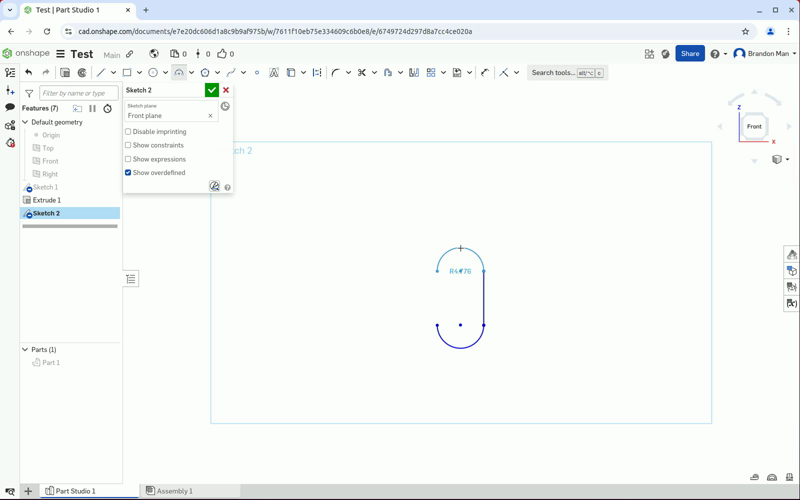
click(460, 247)
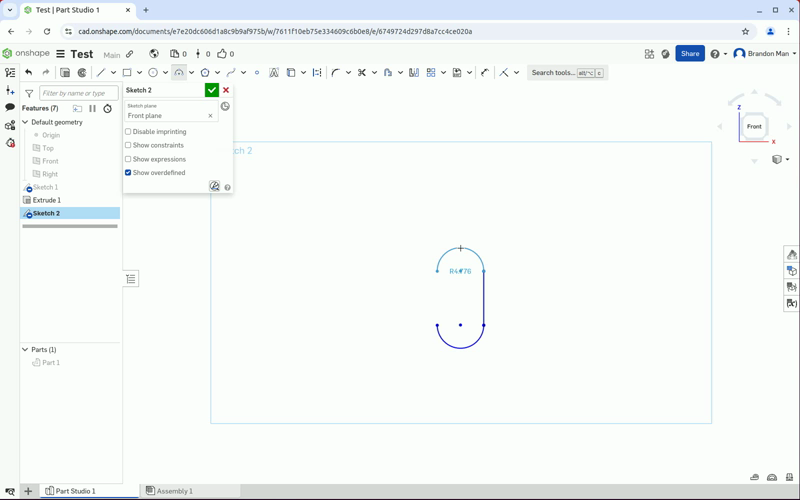
key_up(shift)
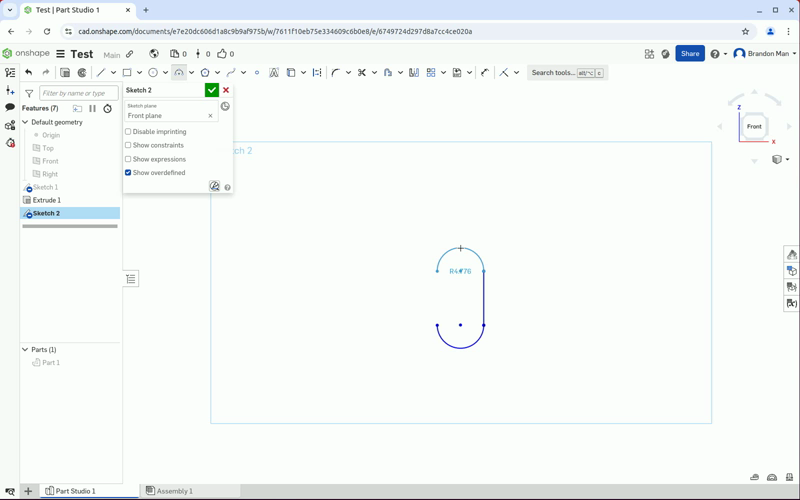
key(esc)
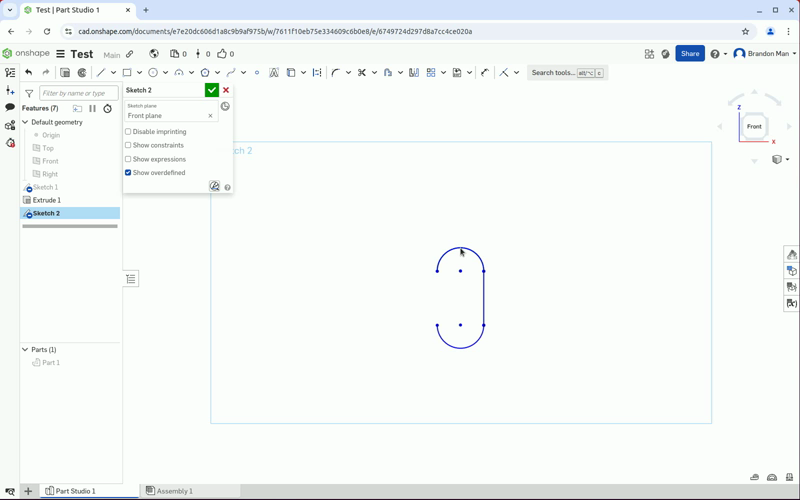
key(l)
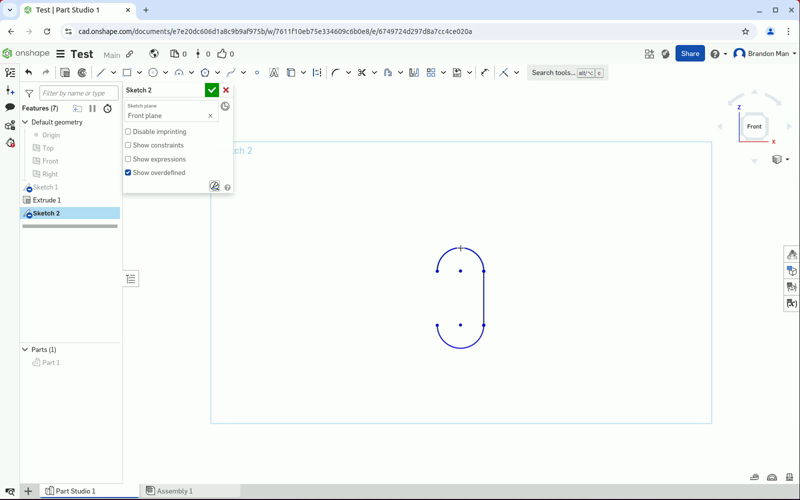
mouse_move(437, 271)
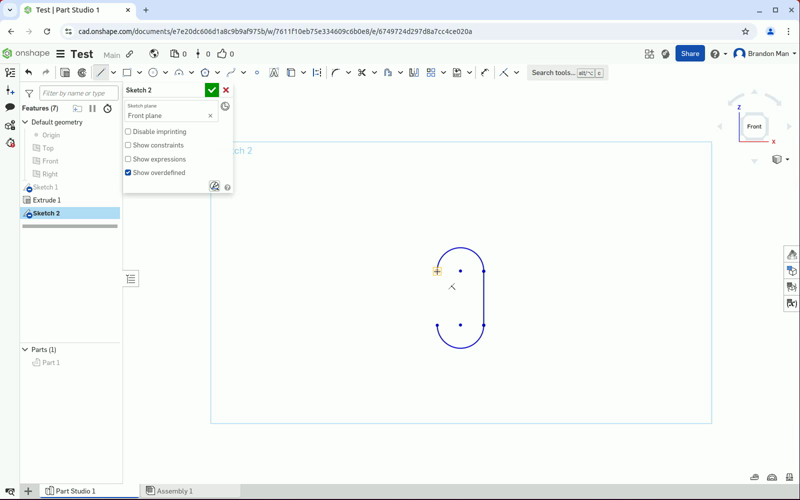
click(437, 271)
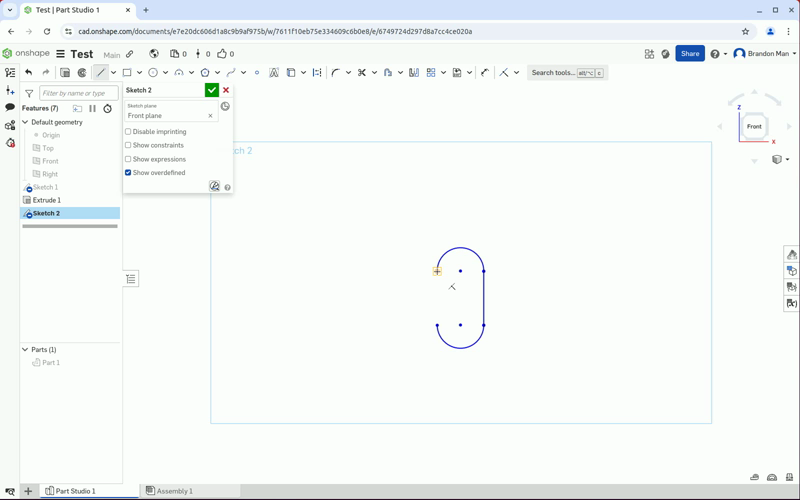
mouse_move(467, 271)
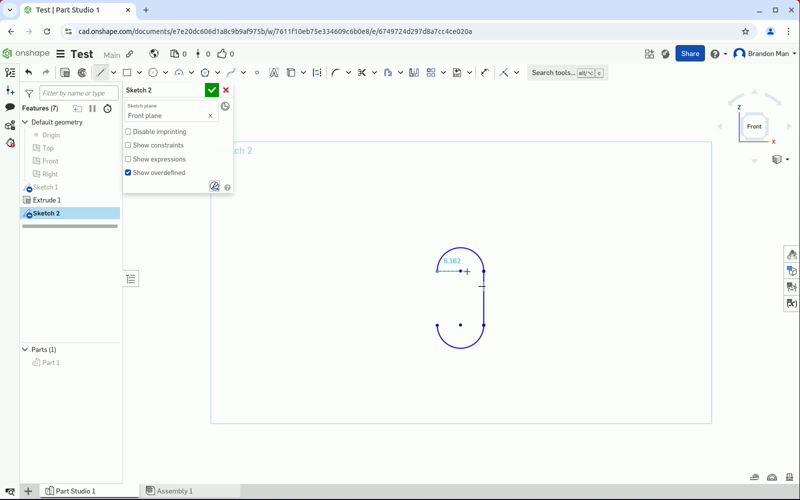
key_down(shift)
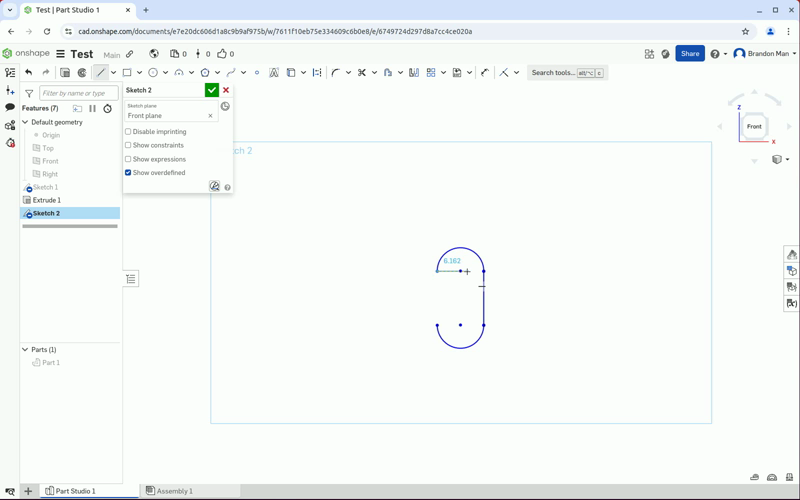
mouse_move(437, 325)
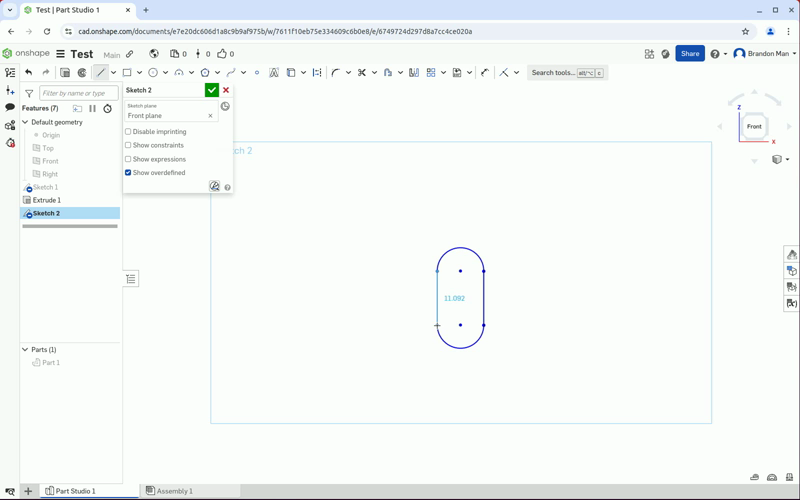
key_up(shift)
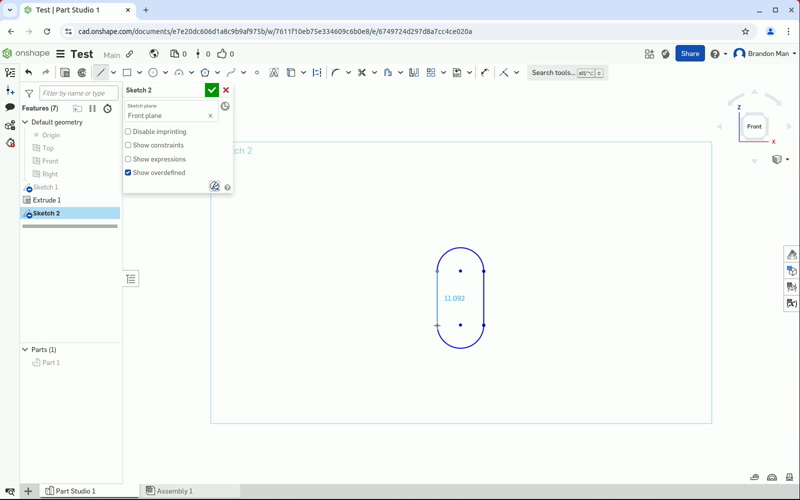
click(437, 325)
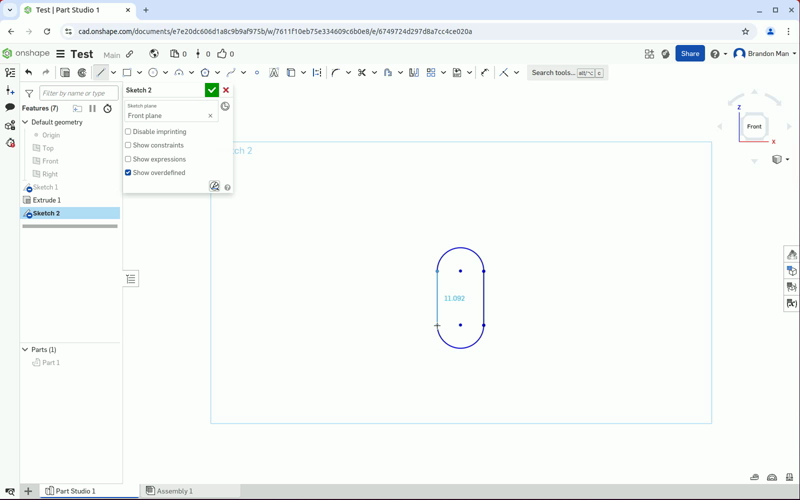
key(esc)
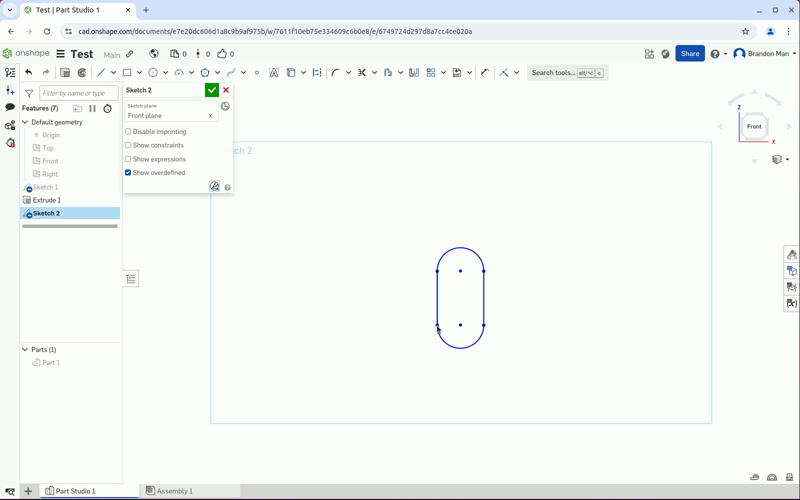
key(c)
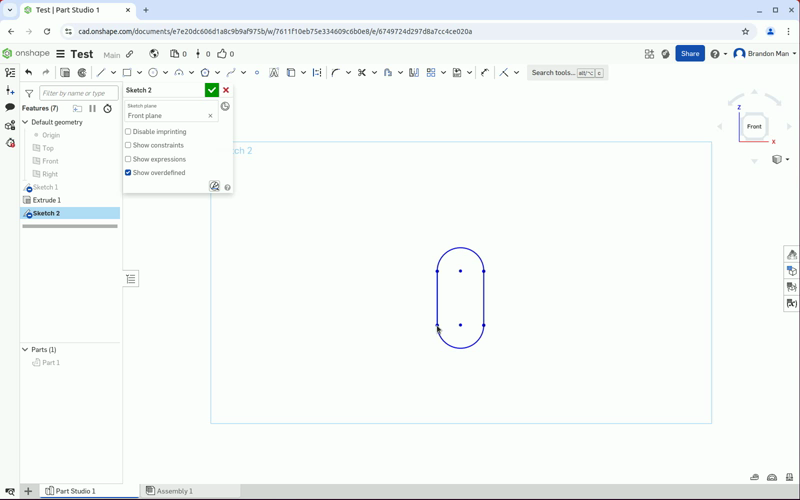
key_down(shift)
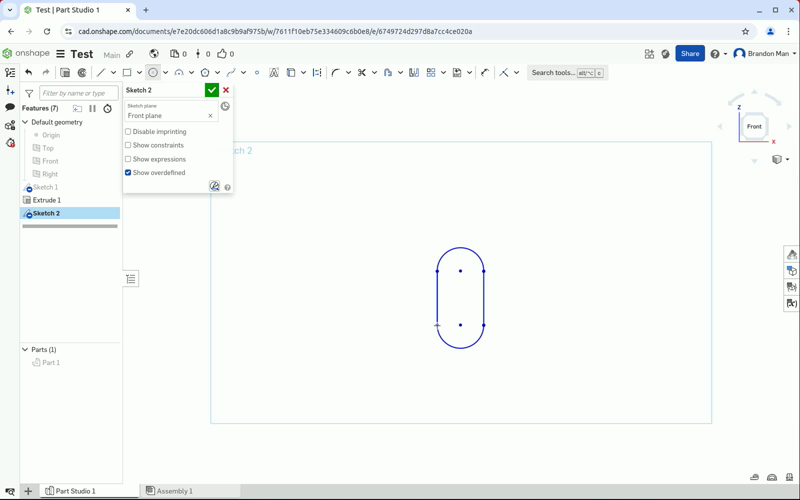
mouse_move(461, 325)
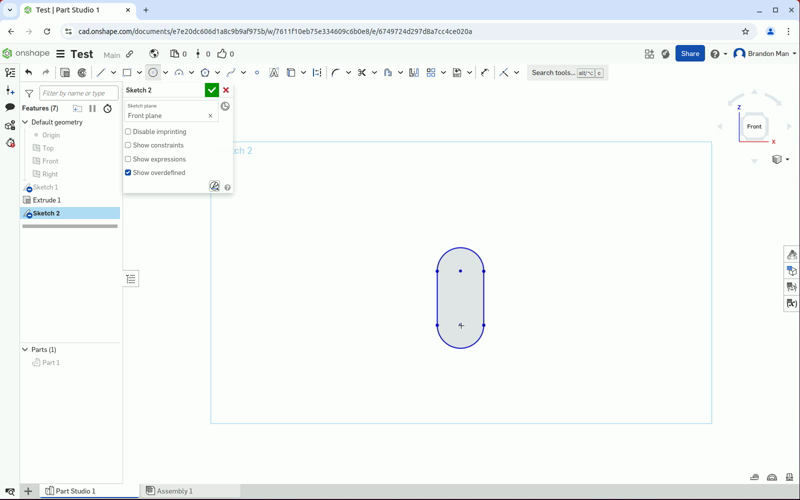
click(461, 325)
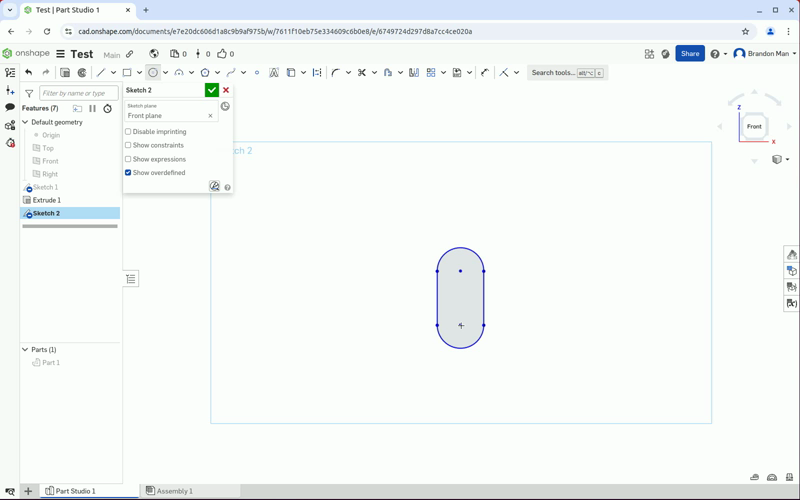
key_up(shift)
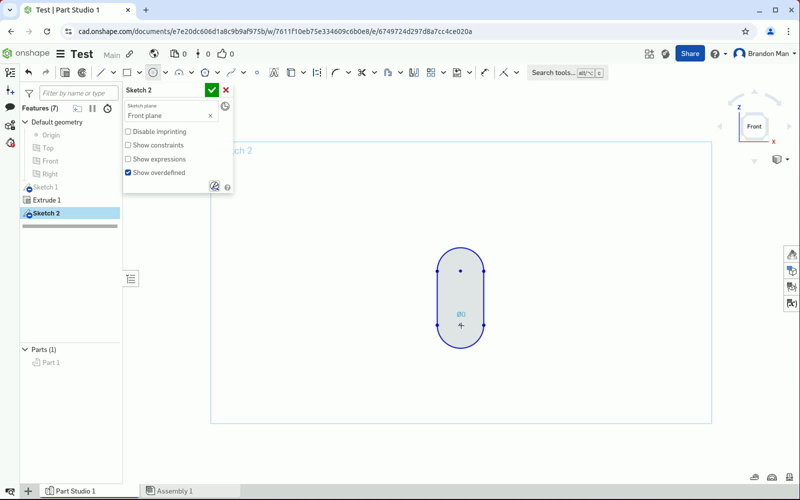
mouse_move(469, 325)
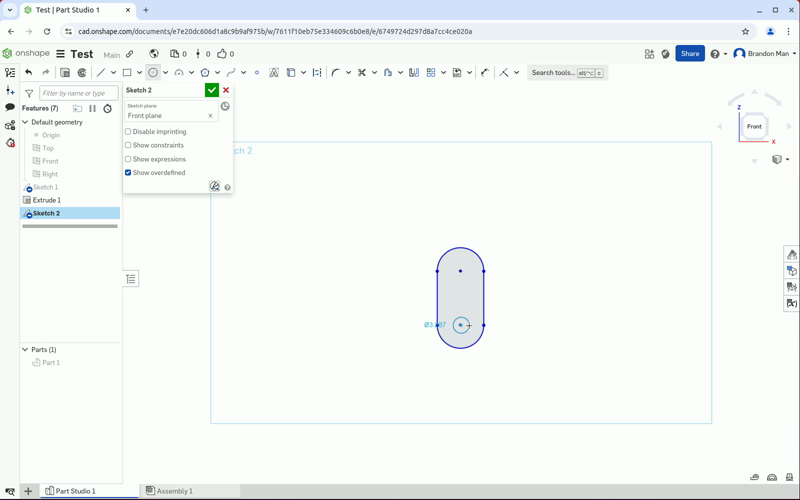
click(469, 325)
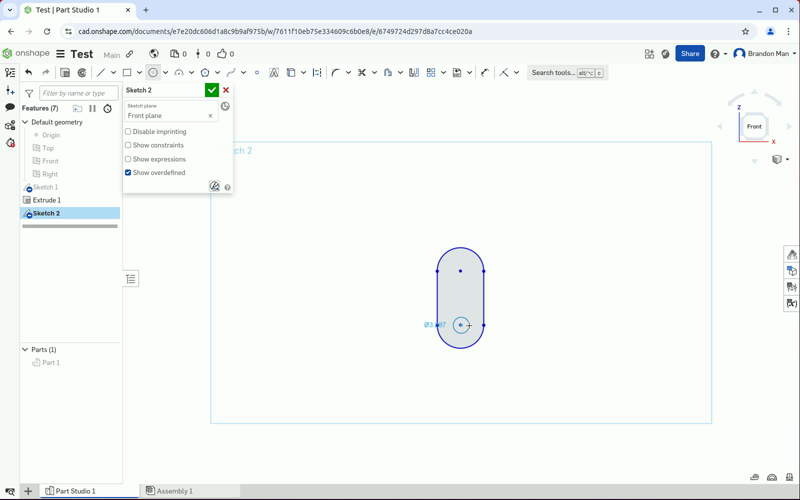
key(esc)
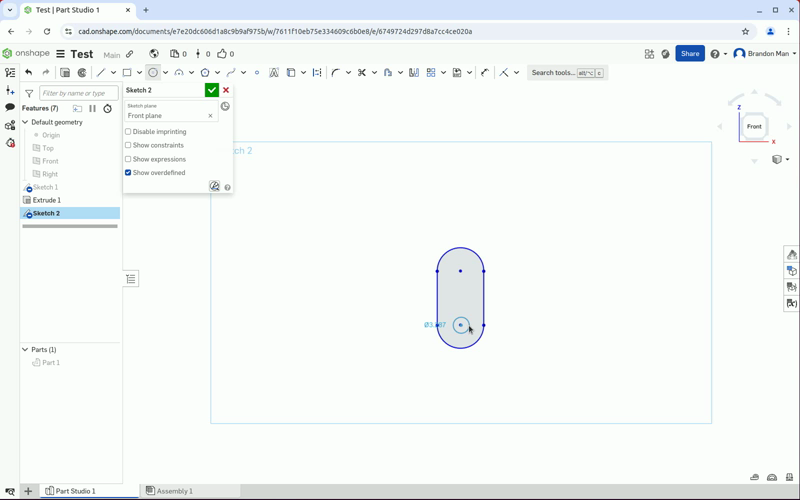
key(c)
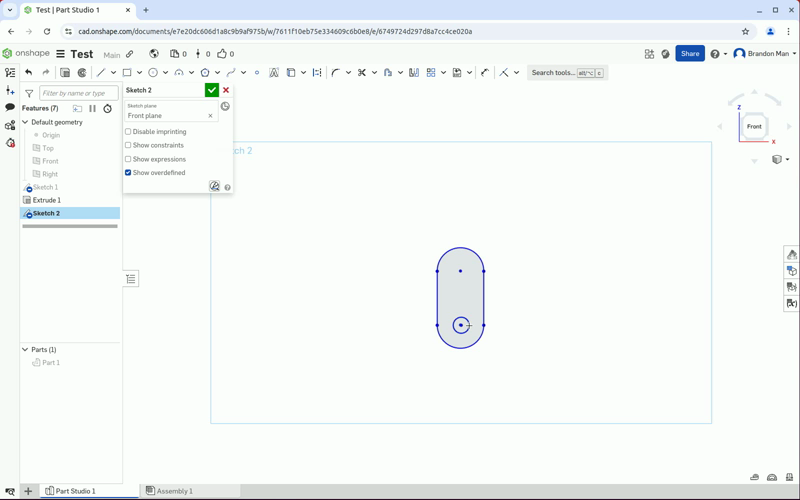
key_down(shift)
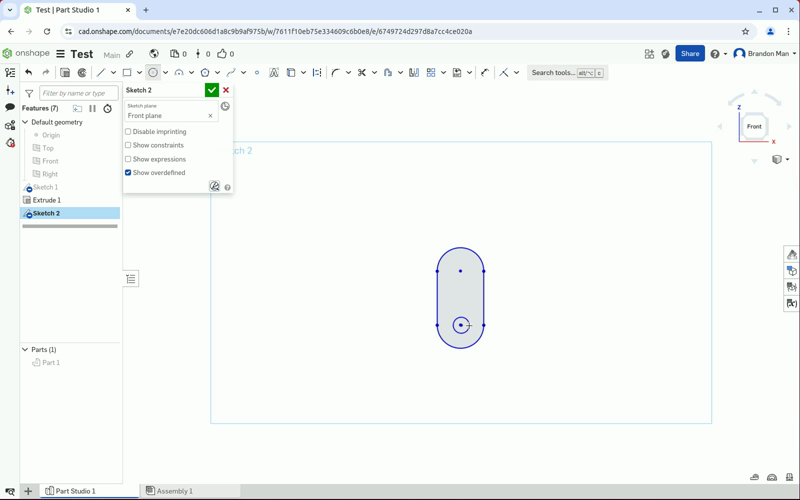
mouse_move(461, 271)
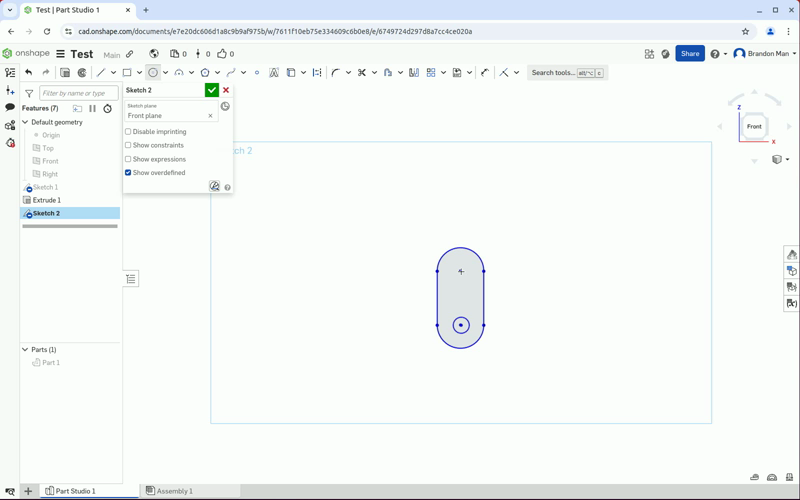
click(461, 271)
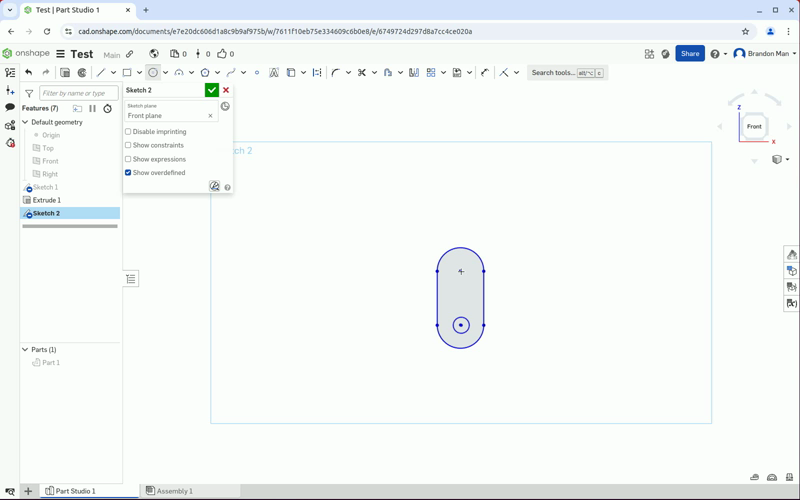
key_up(shift)
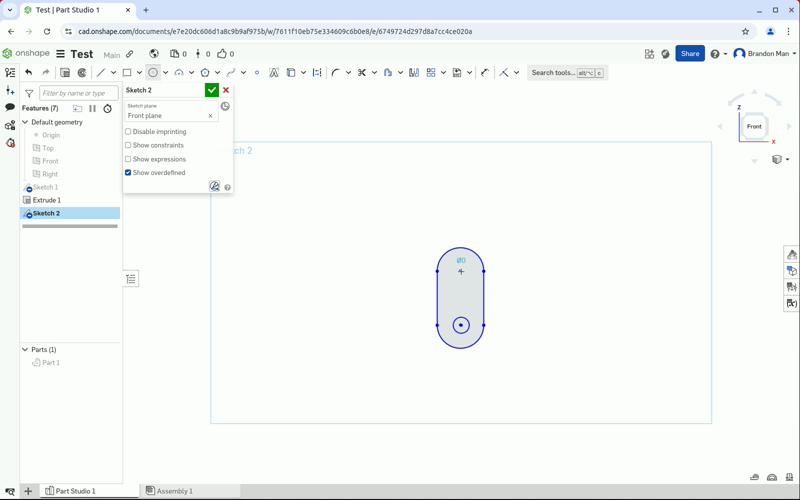
mouse_move(469, 271)
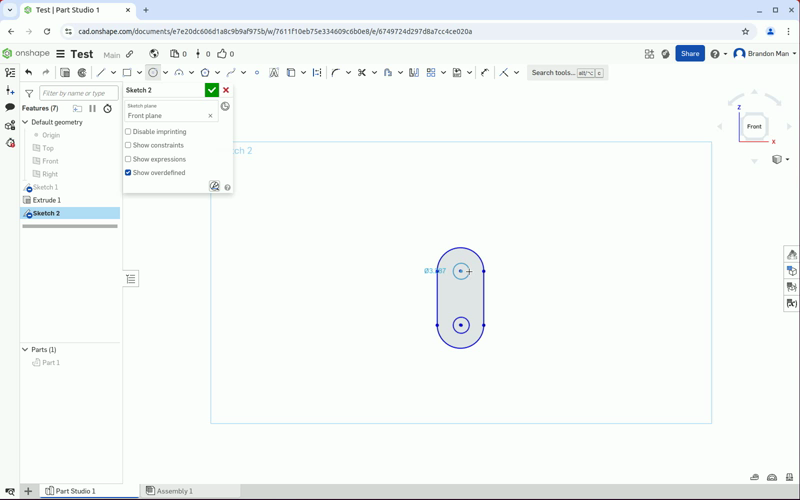
click(469, 271)
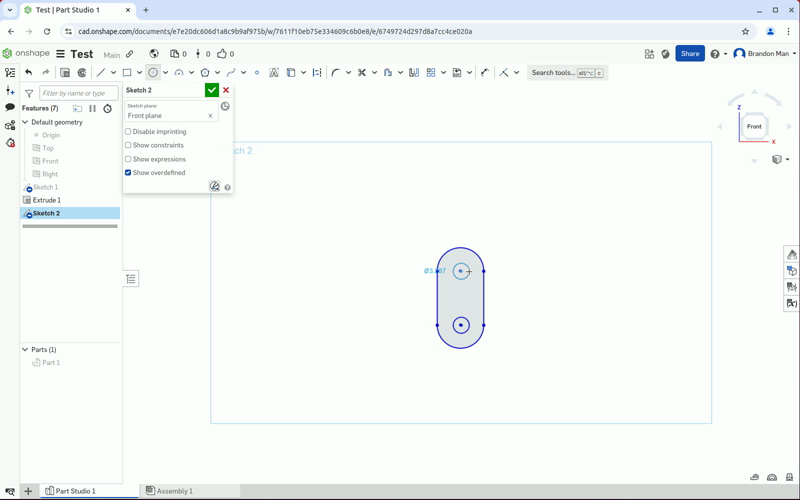
key(esc)
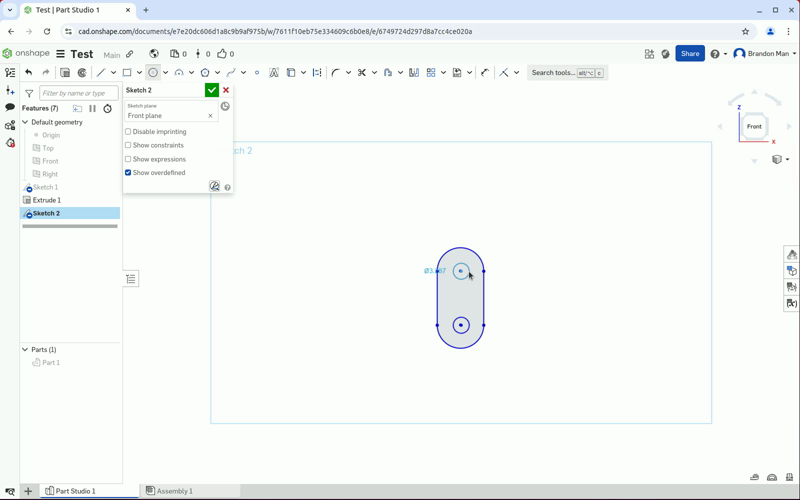
mouse_move(468, 336)
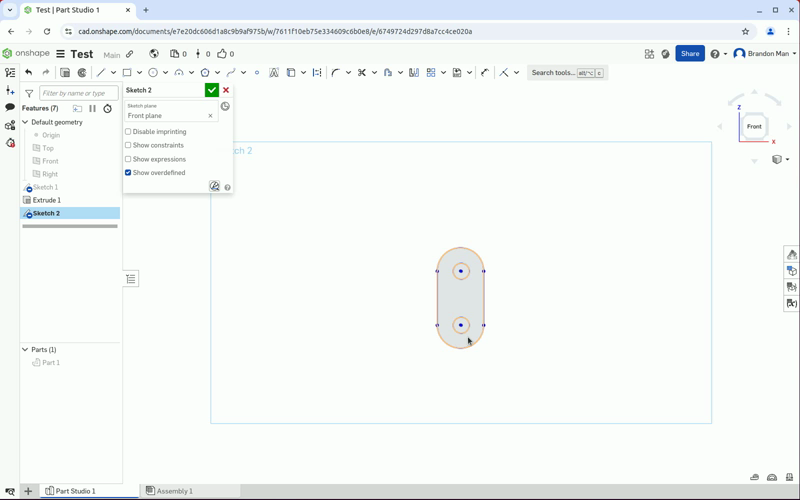
click(468, 336)
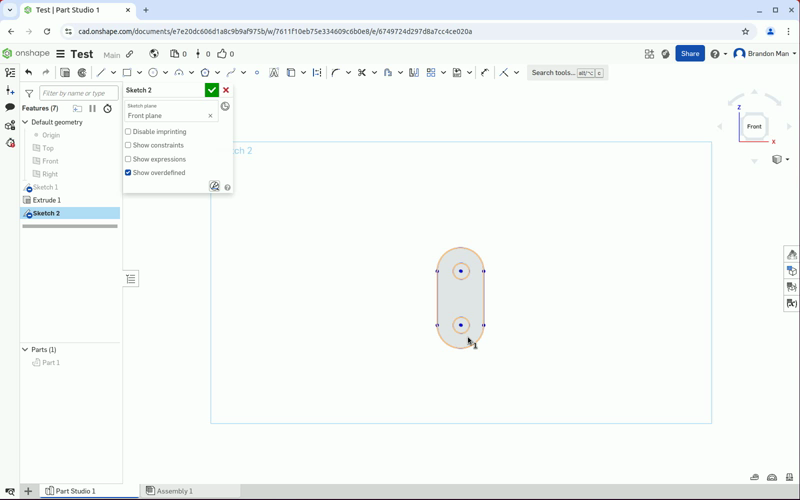
mouse_move(73, 352)
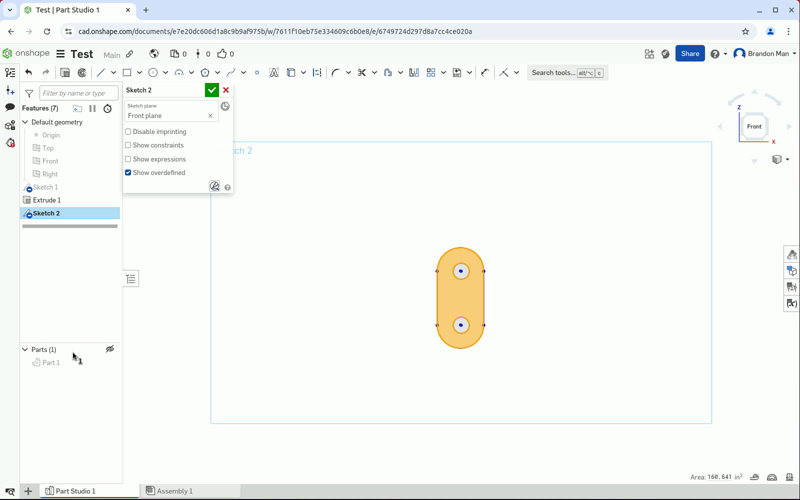
key(shift+y)
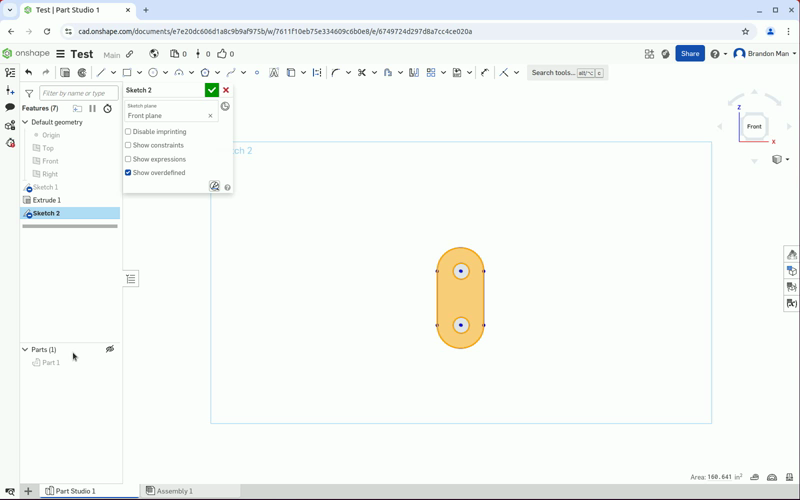
key(shift+e)
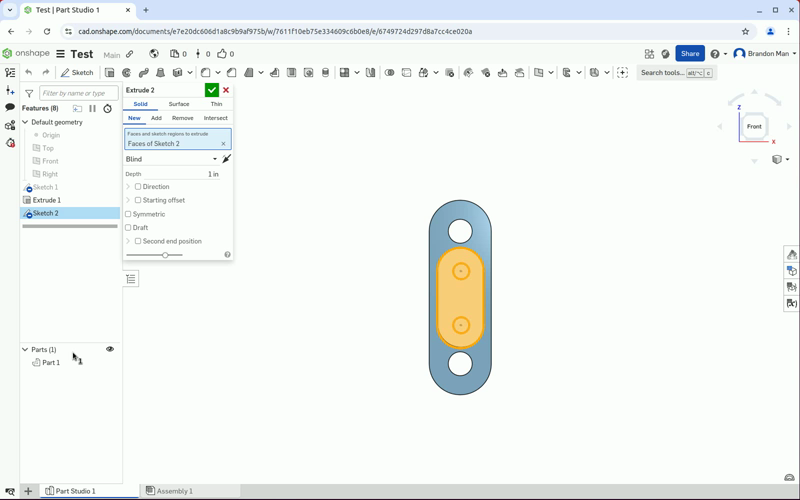
mouse_move(143, 106)
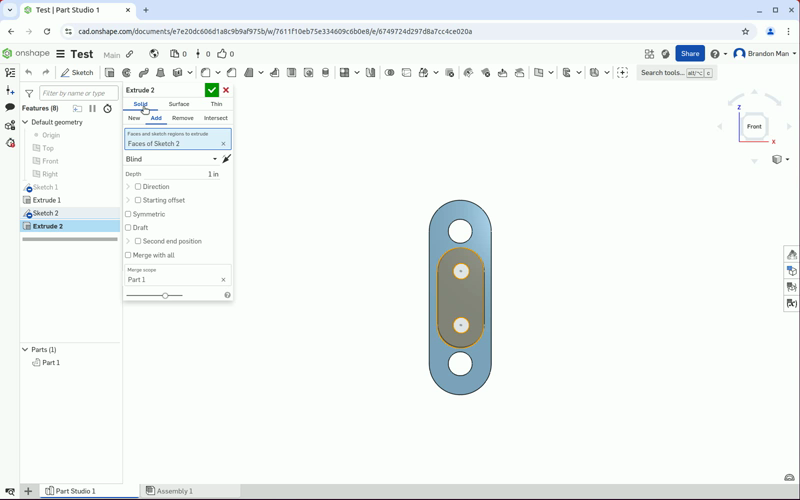
click(143, 106)
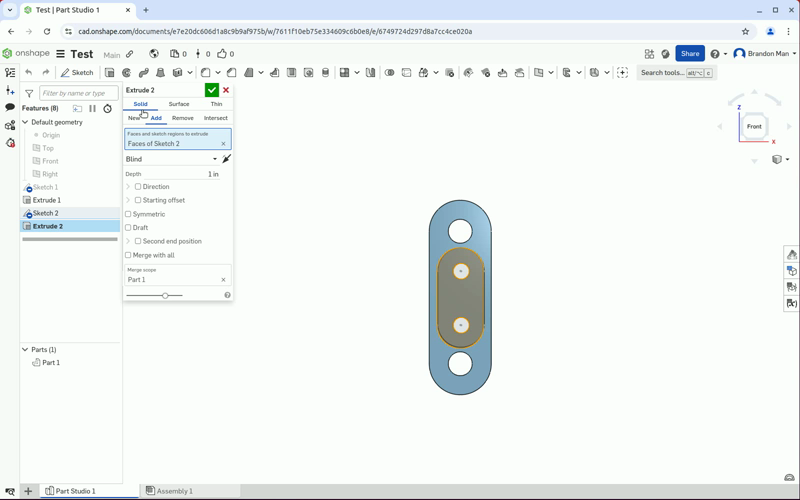
mouse_move(137, 120)
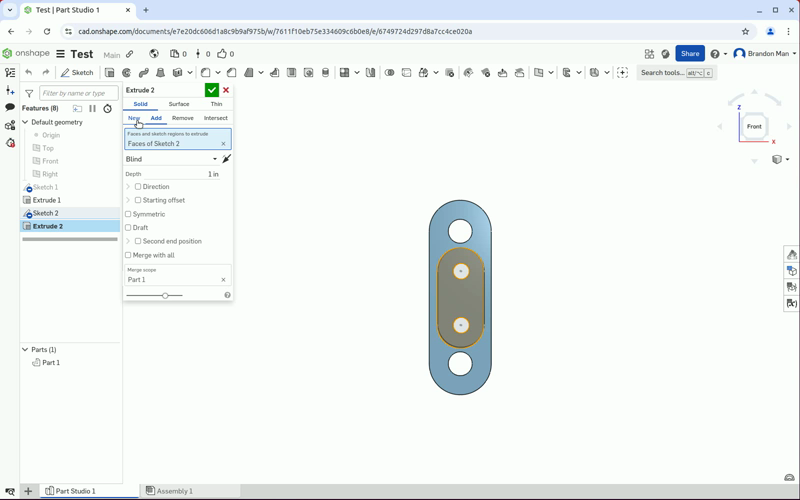
click(137, 120)
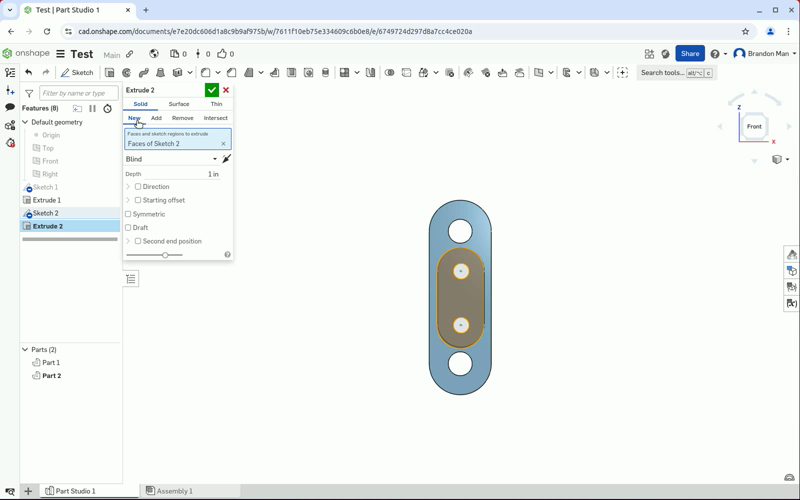
key(tab, 4)
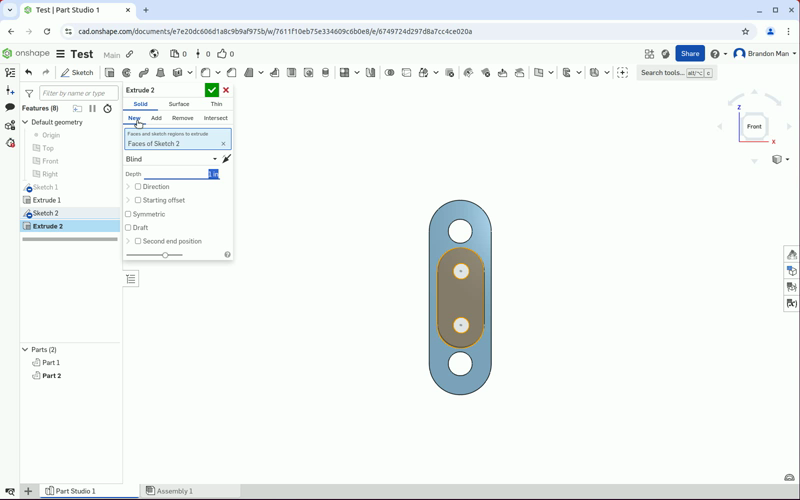
text(7.943)
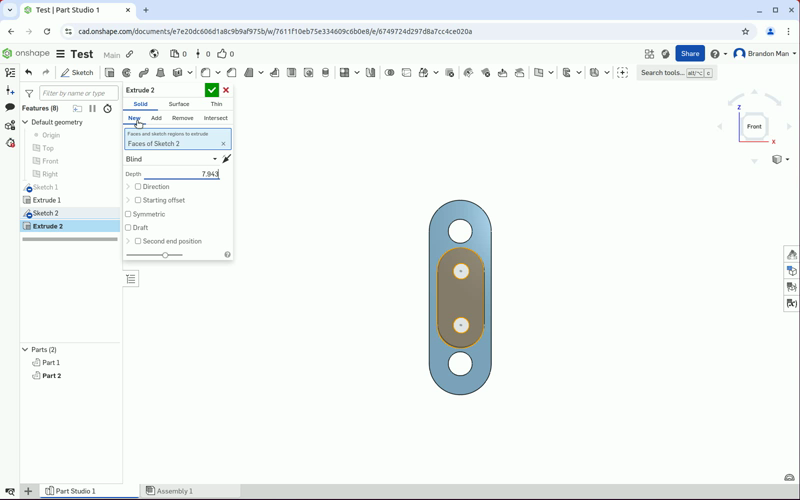
key(enter)
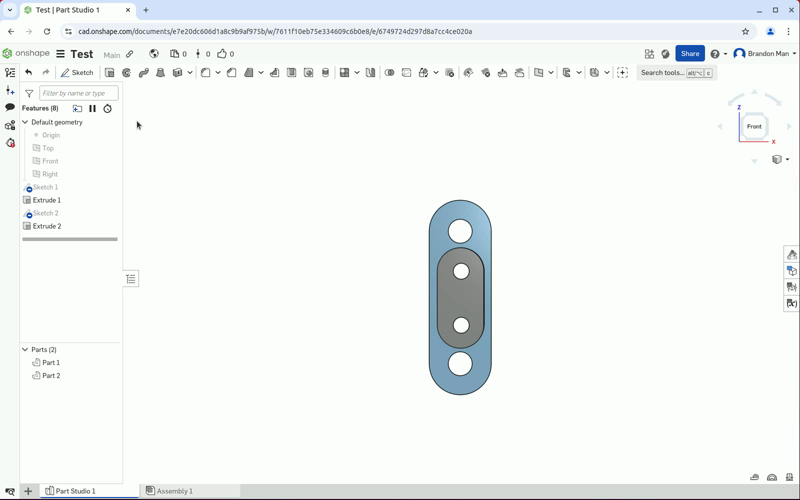
key(shift+h)
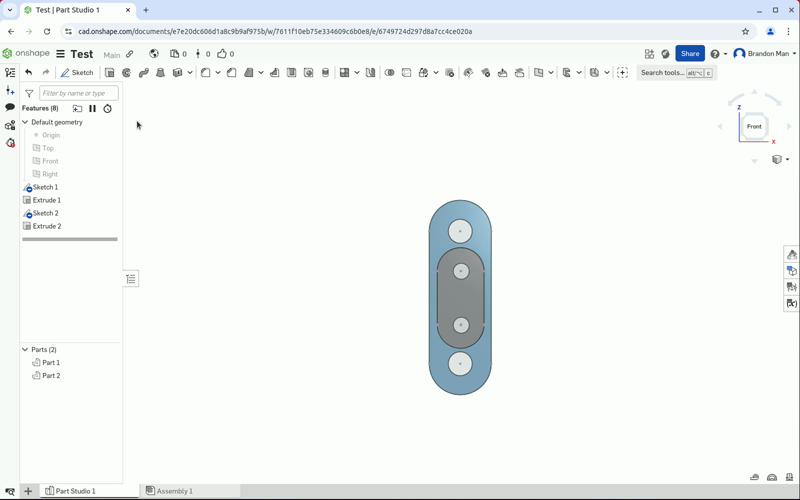
key(shift+h)
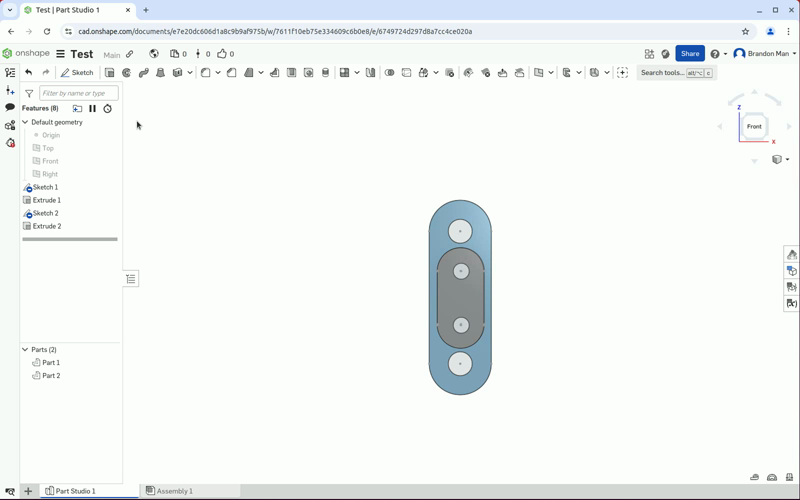
key(shift+7)
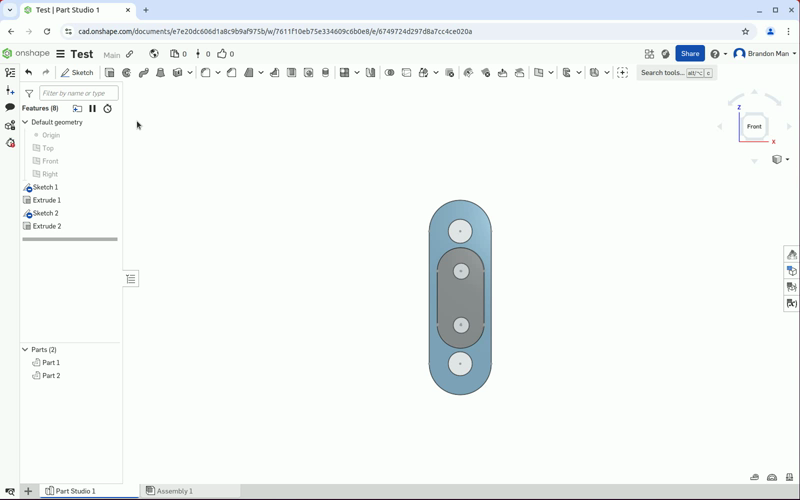
key(left, 2)
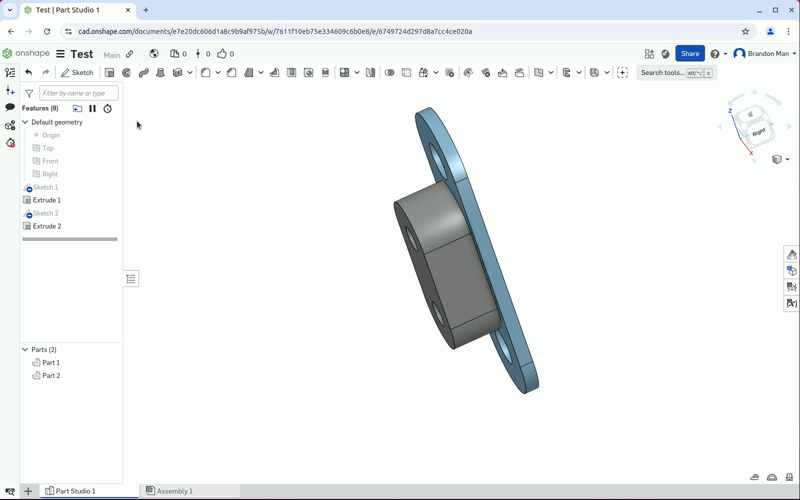
key(down, 2)
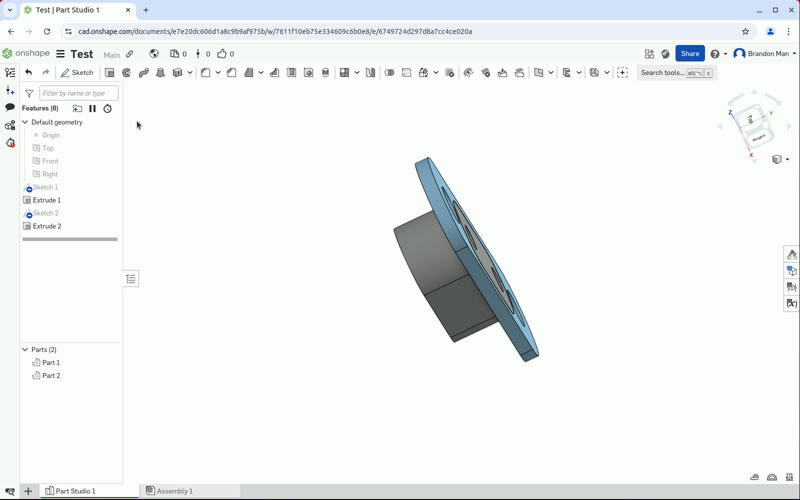
key(up, 2)
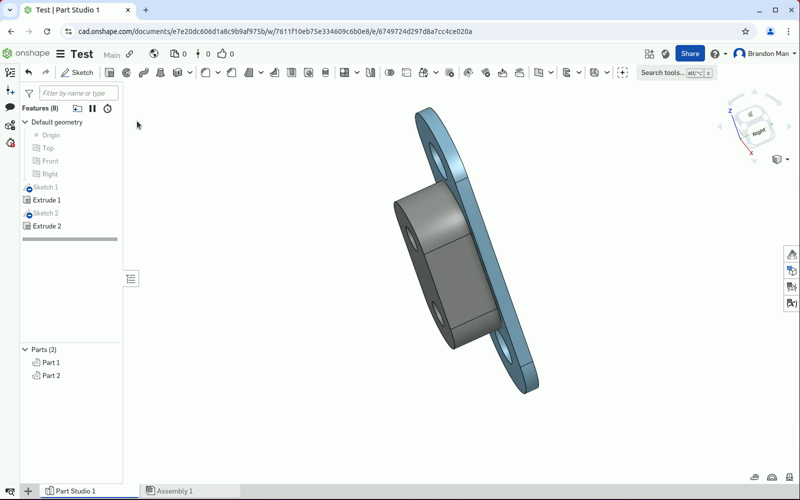
key(right, 2)
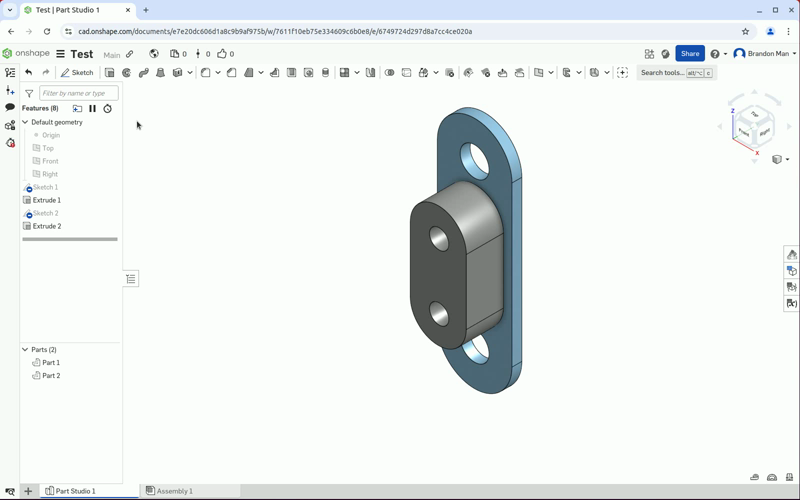
mouse_move(73, 189)
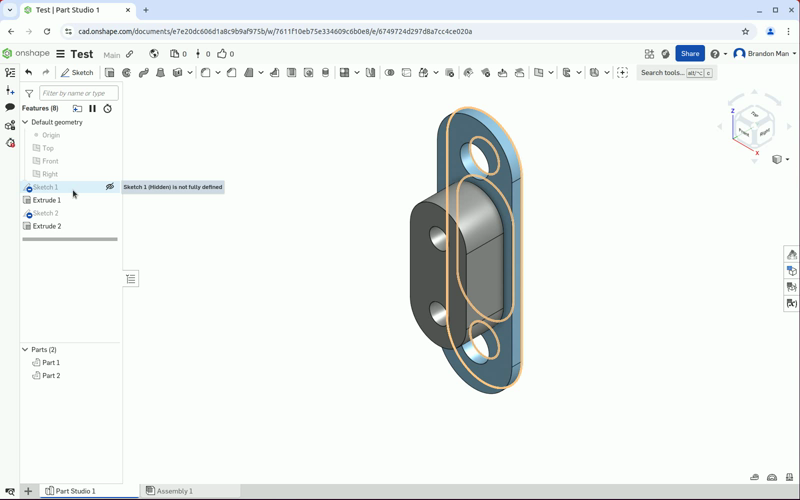
click(73, 189)